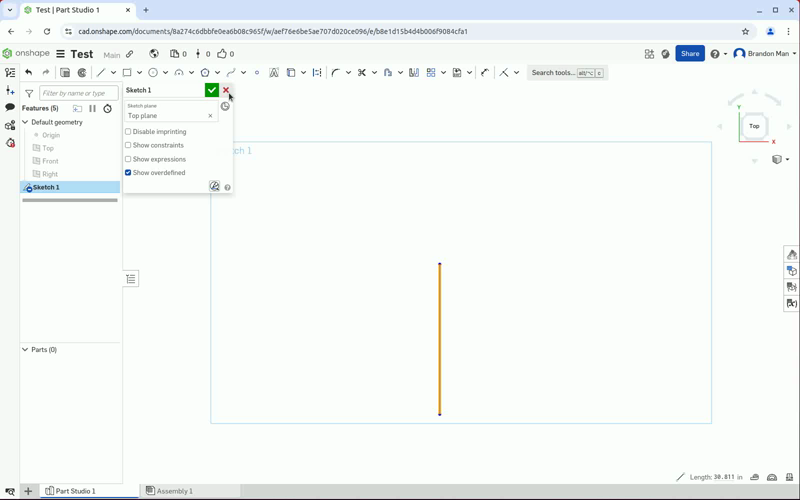
key(shift+h)
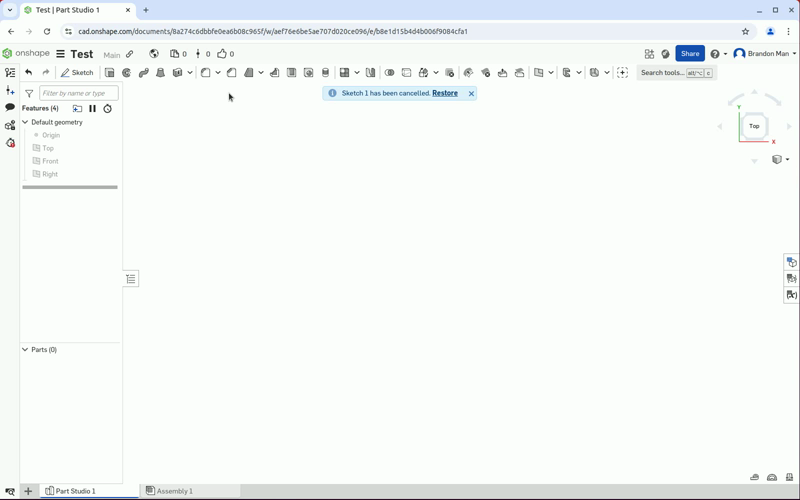
mouse_move(73, 352)
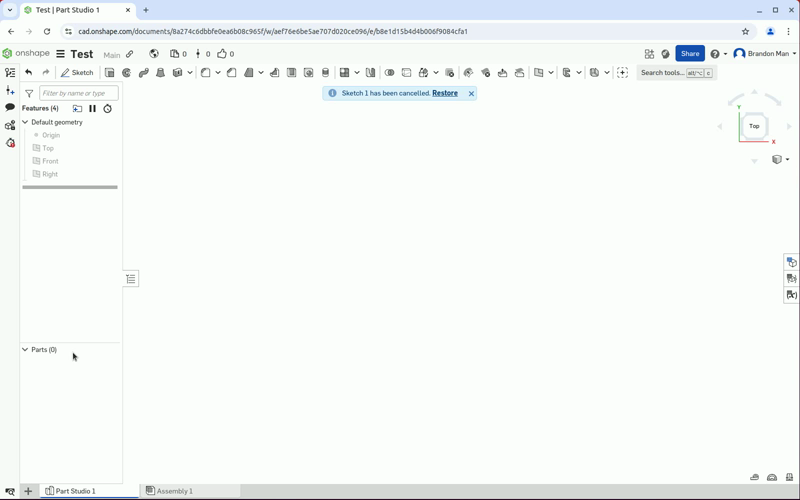
key(y)
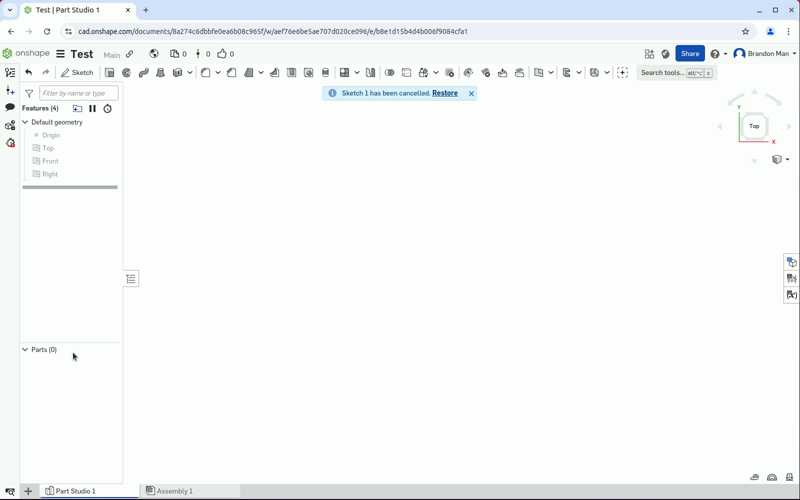
key(shift+p)
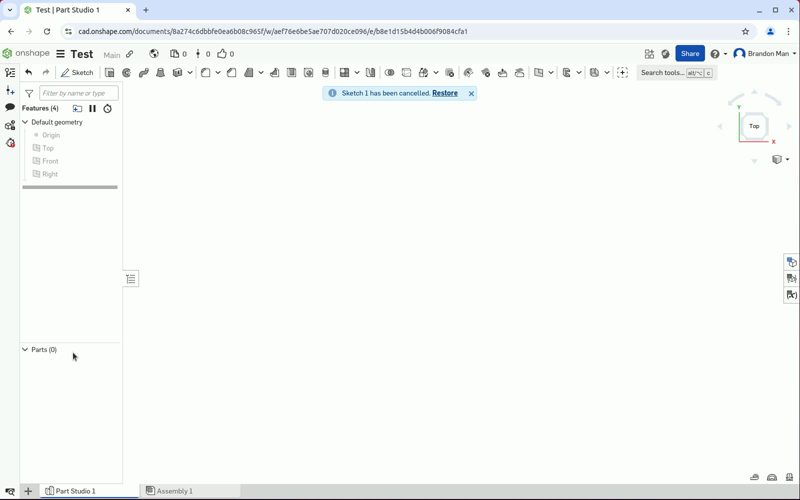
key(space)
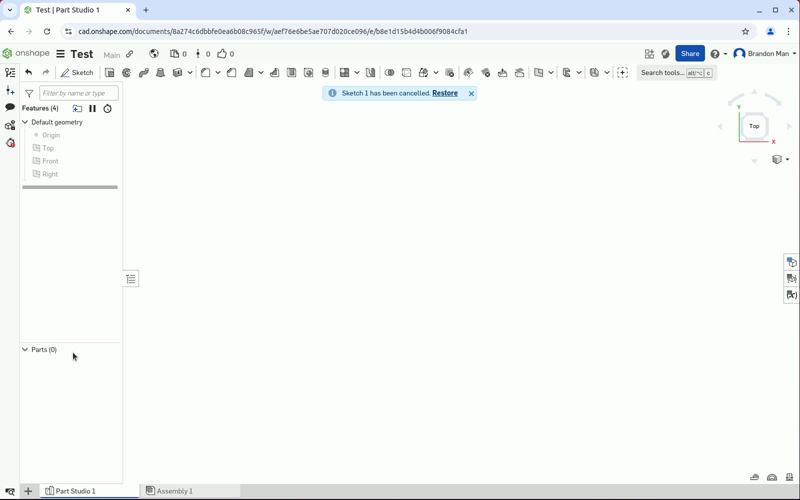
key_down(shift)
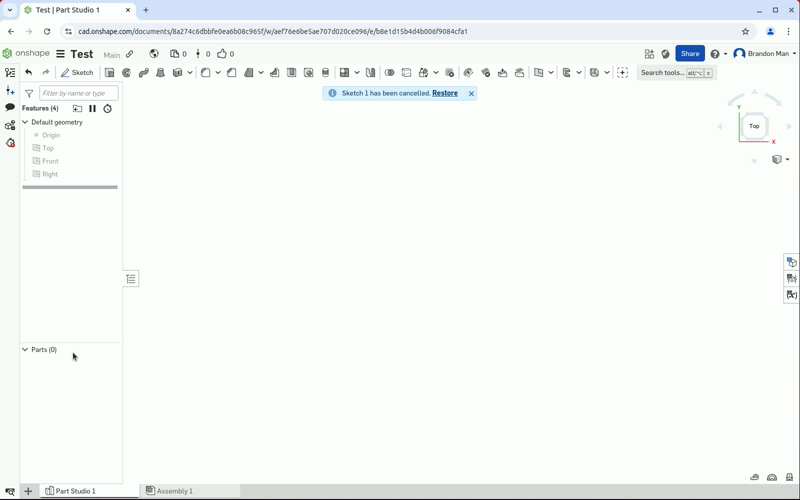
key(up)
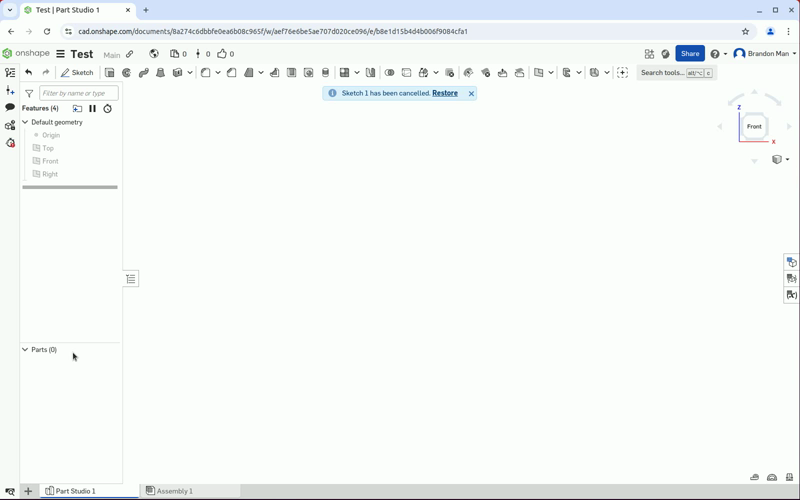
key_up(shift)
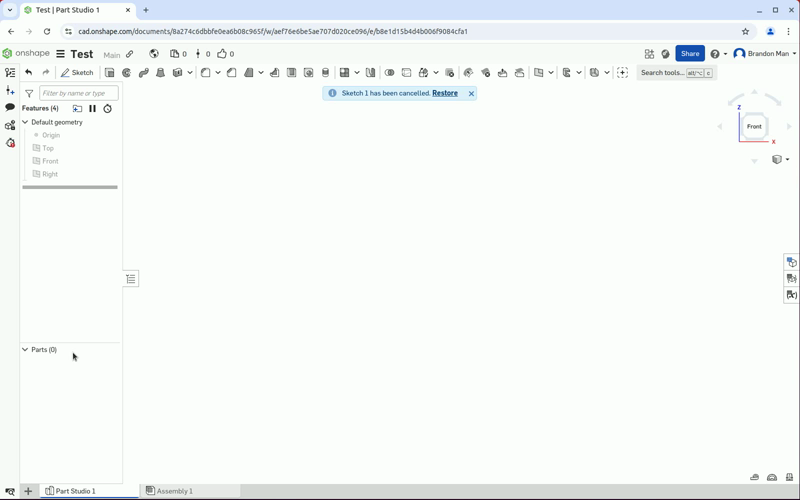
mouse_move(73, 352)
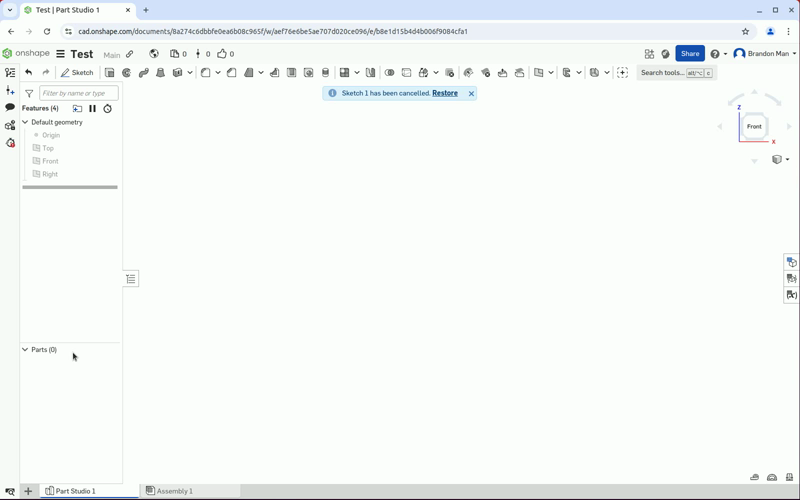
key(shift+y)
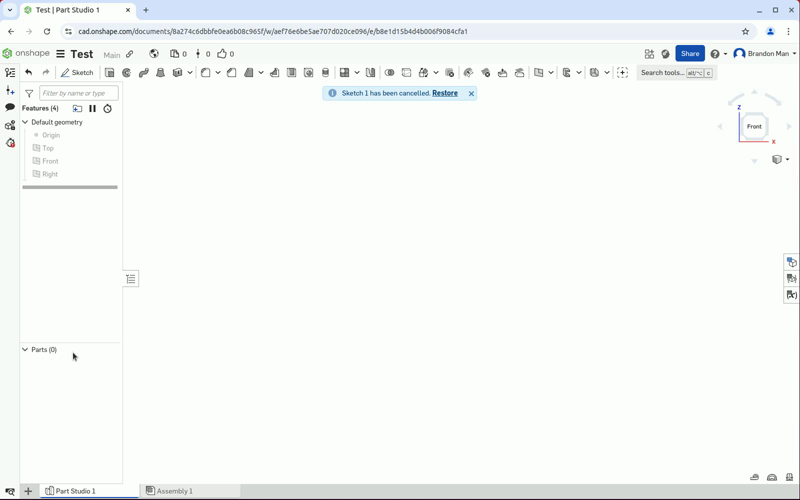
key(shift+s)
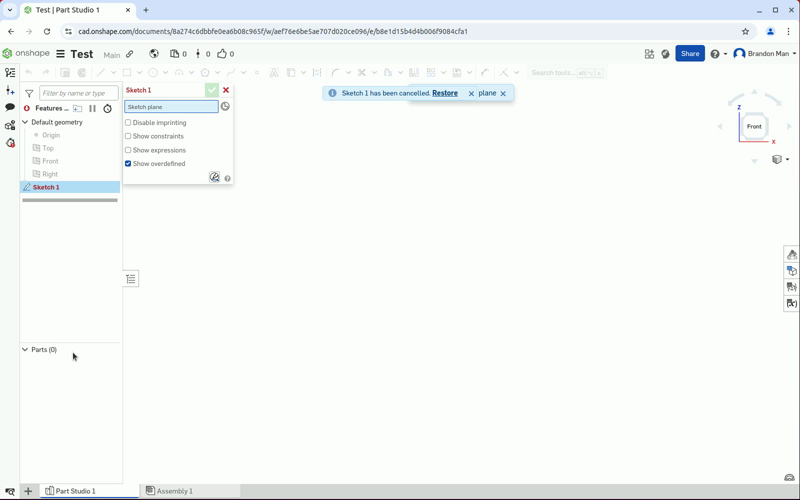
mouse_move(73, 163)
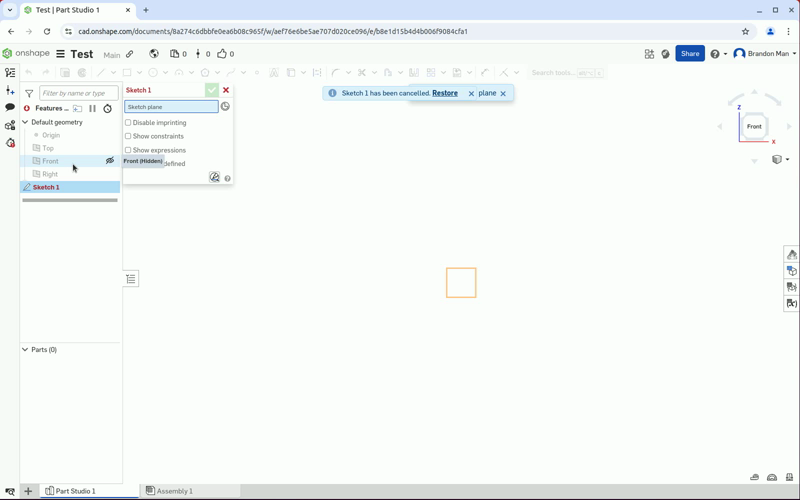
click(73, 163)
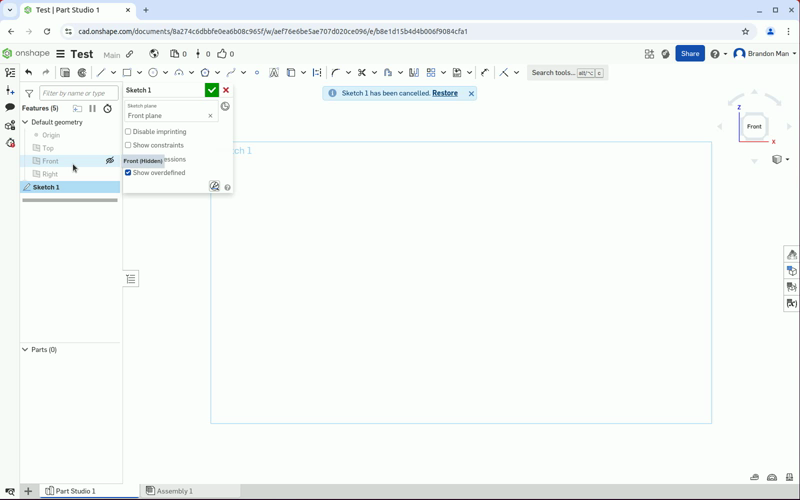
mouse_move(73, 352)
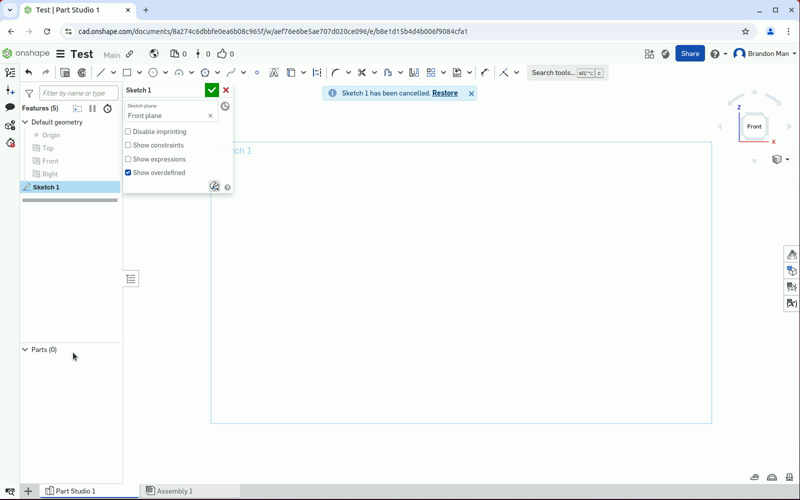
key(y)
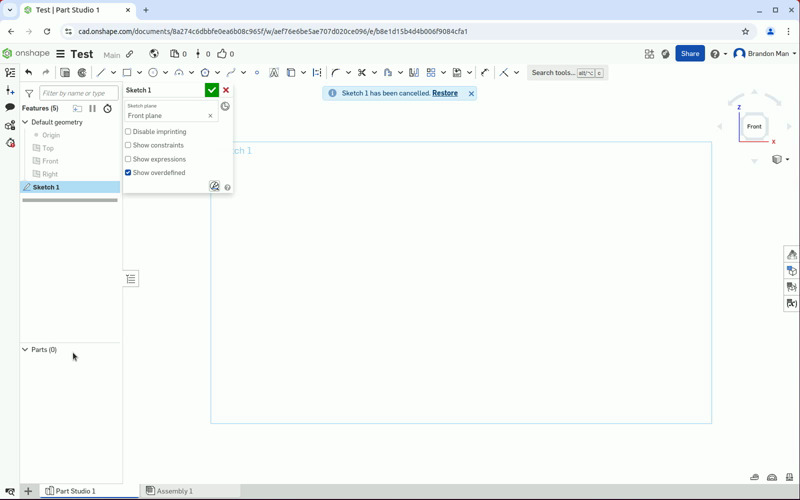
key(l)
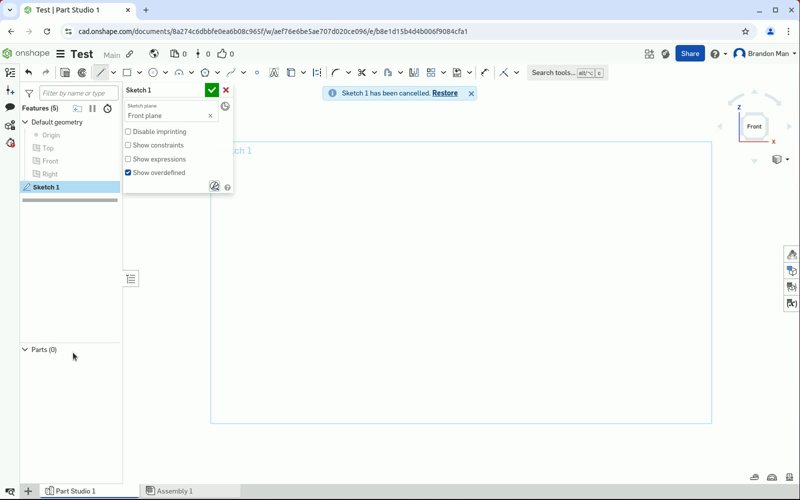
key_down(shift)
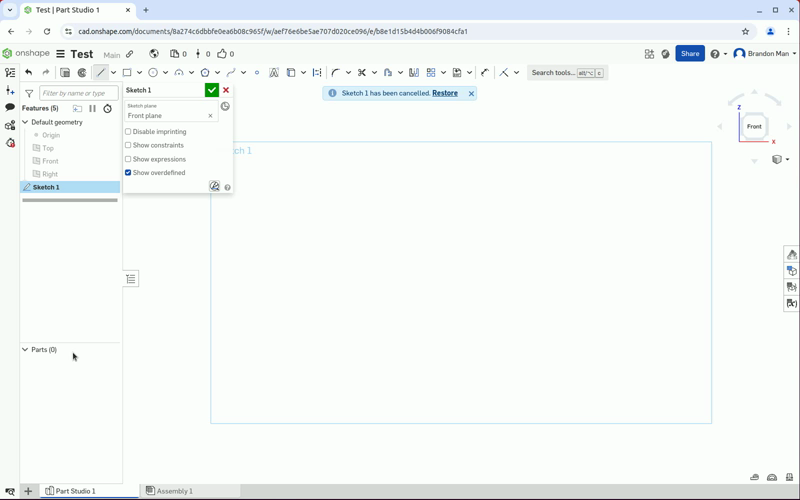
mouse_move(398, 346)
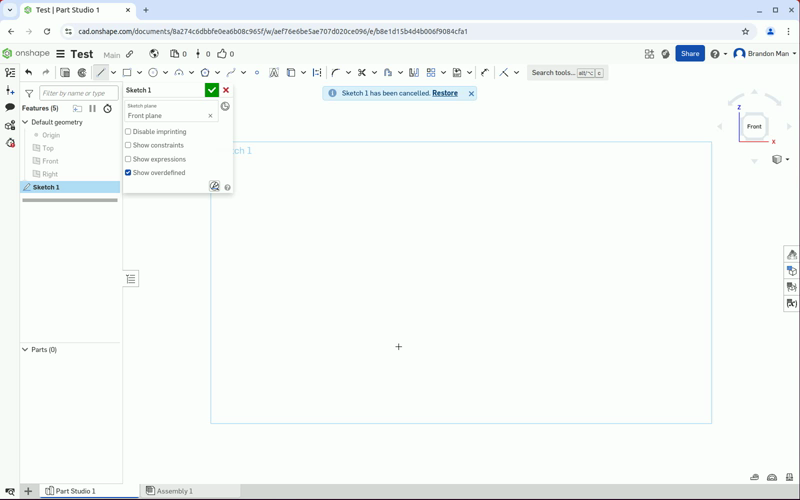
click(398, 346)
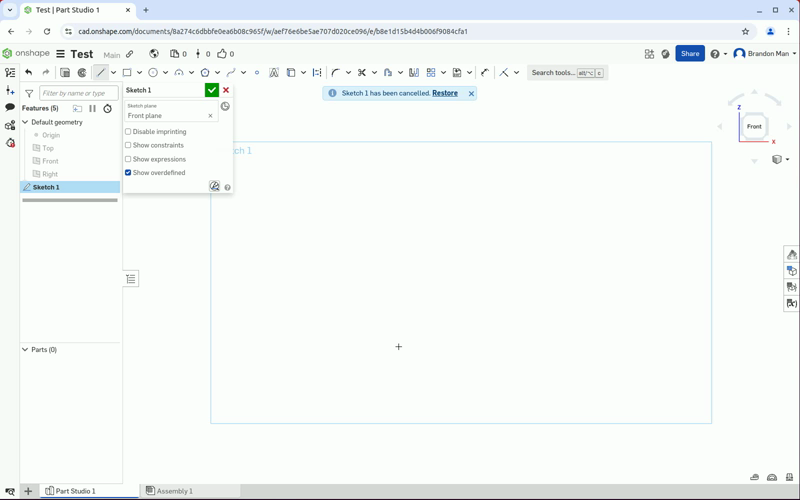
key_up(shift)
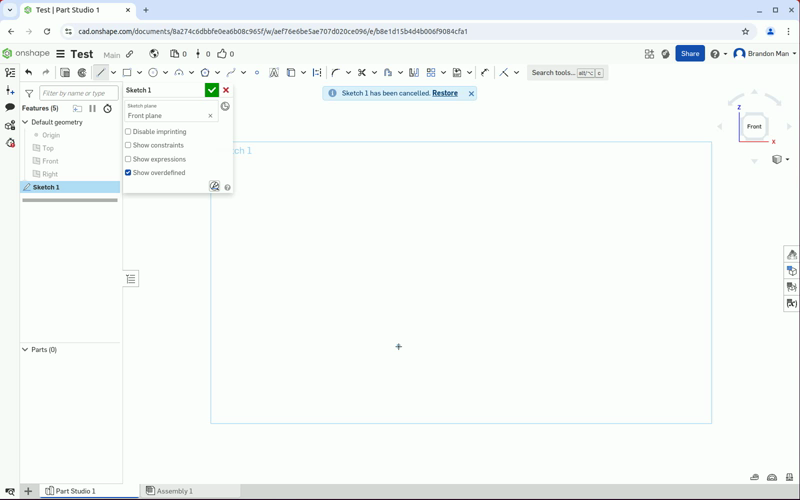
key_down(shift)
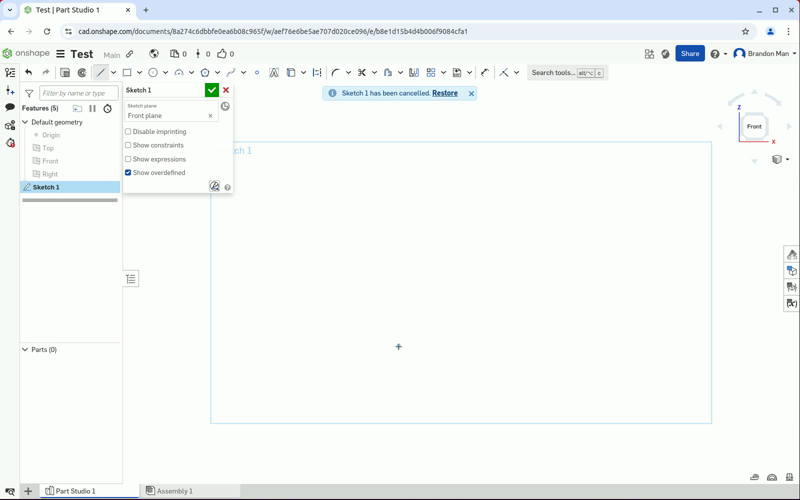
mouse_move(522, 346)
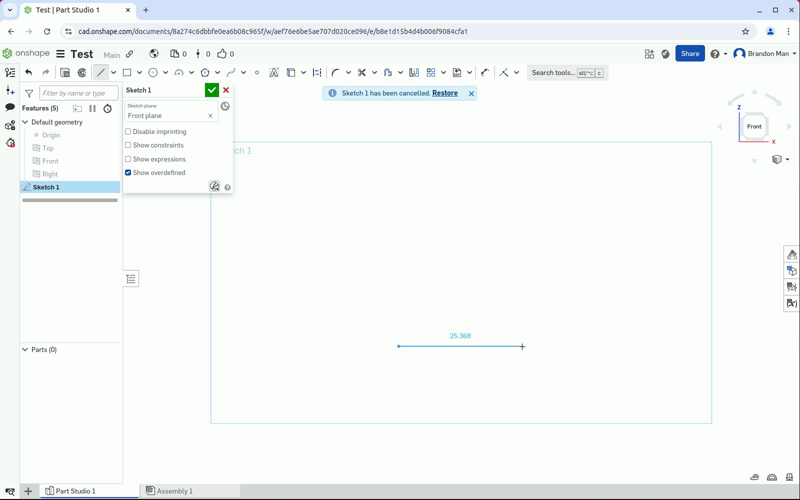
click(522, 346)
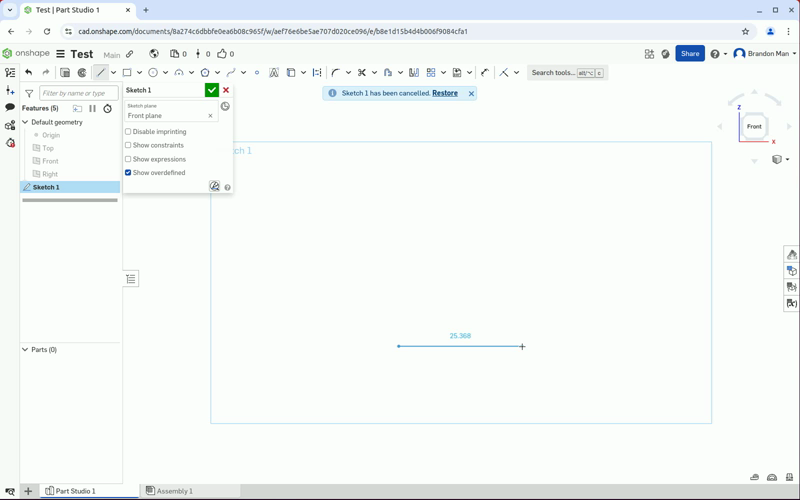
key_up(shift)
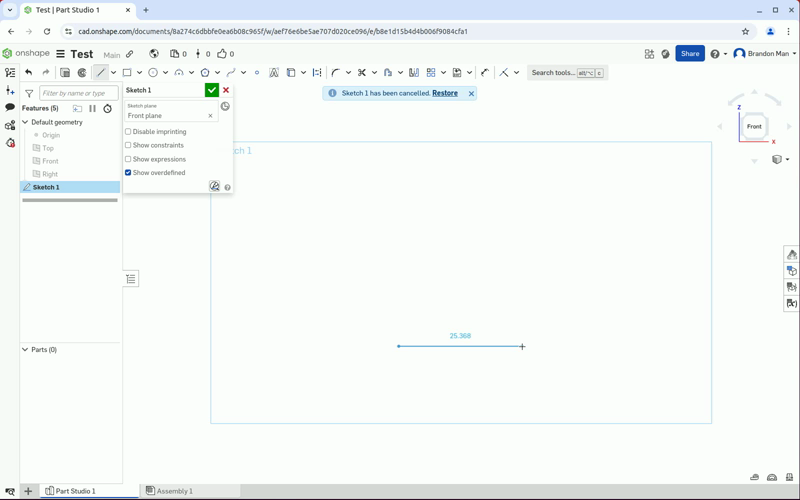
key_down(shift)
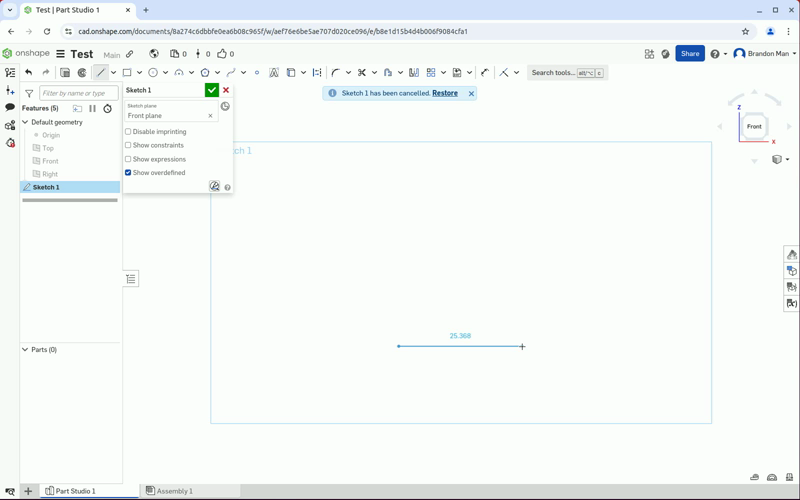
mouse_move(522, 219)
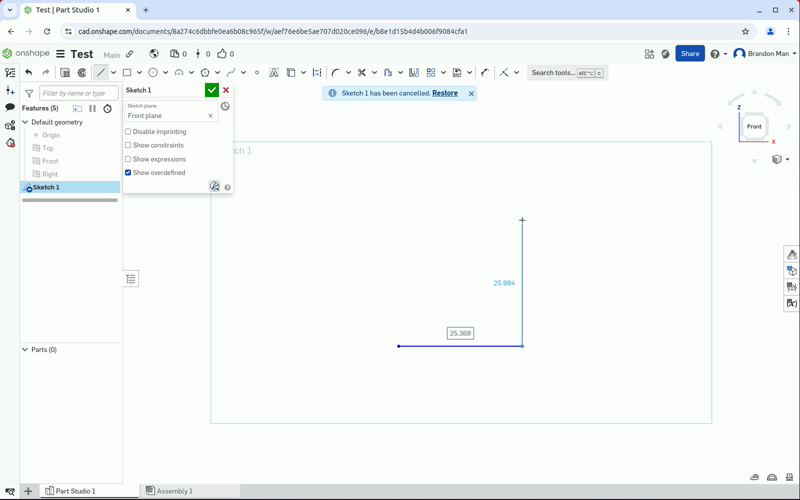
click(522, 219)
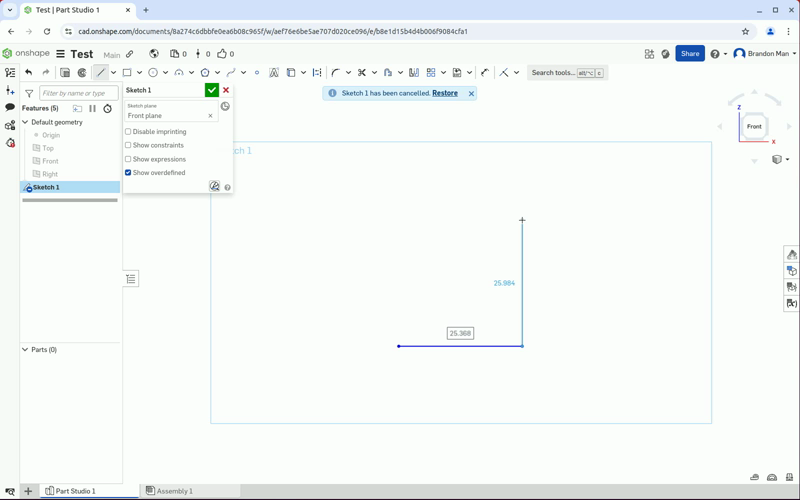
key_up(shift)
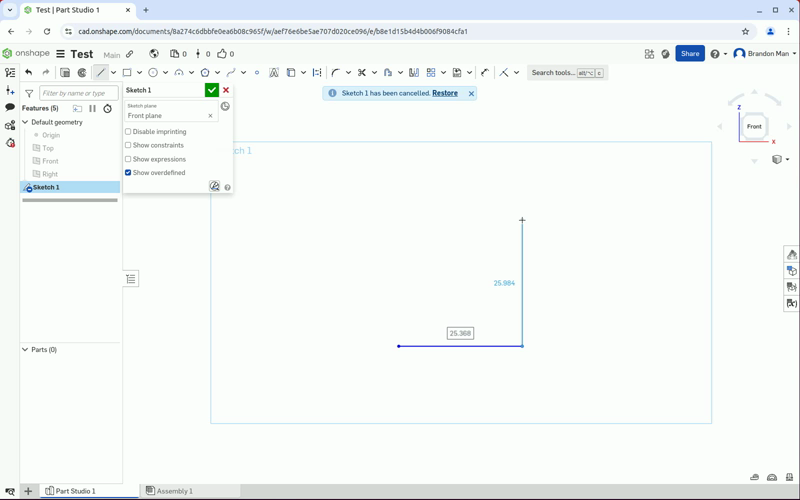
key_down(shift)
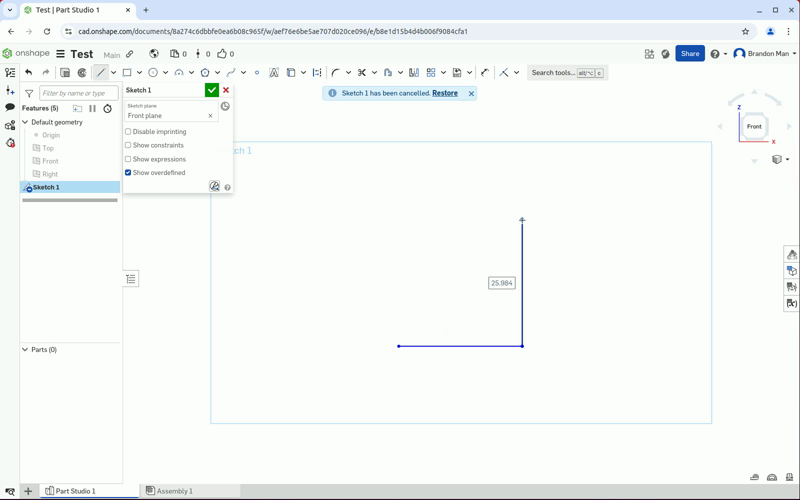
mouse_move(398, 219)
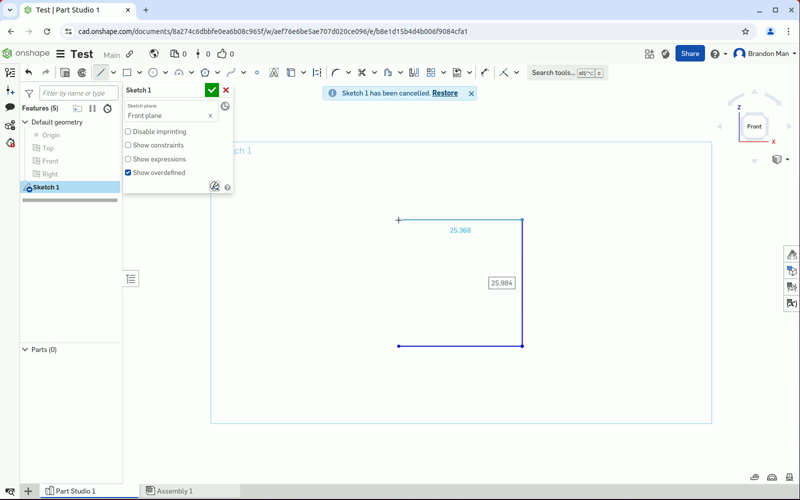
click(398, 219)
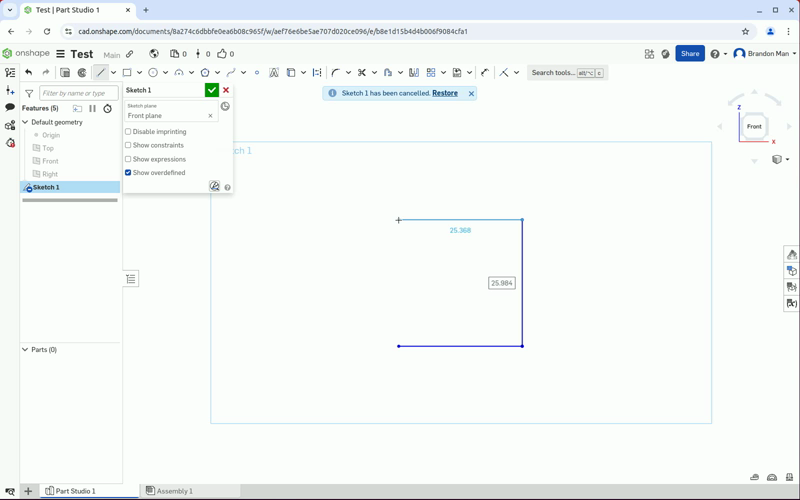
key_up(shift)
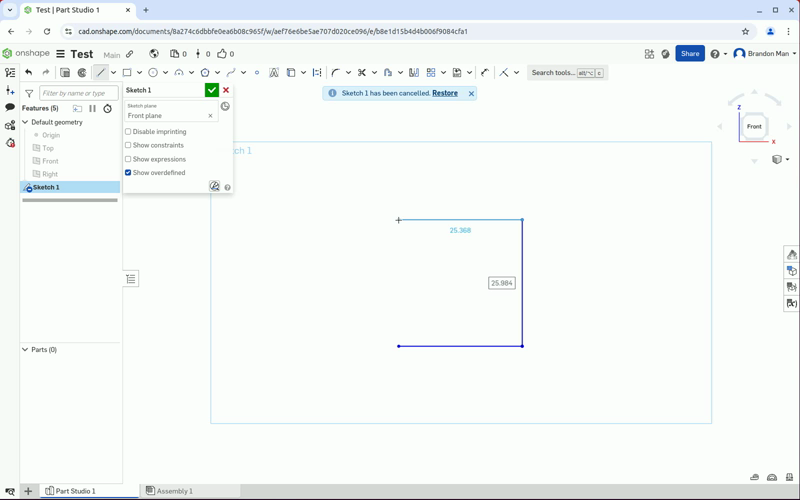
key_down(shift)
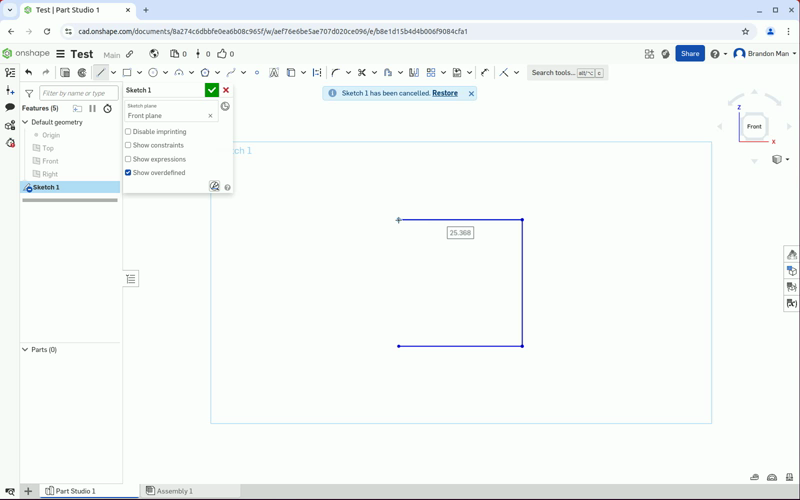
mouse_move(398, 346)
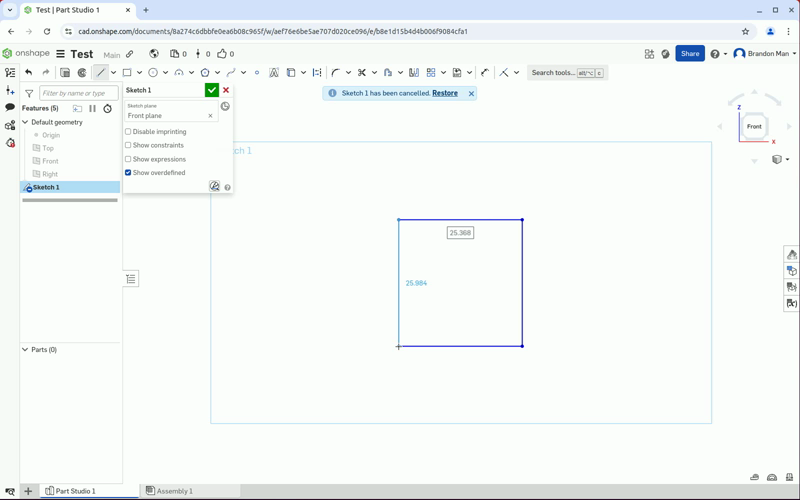
key_up(shift)
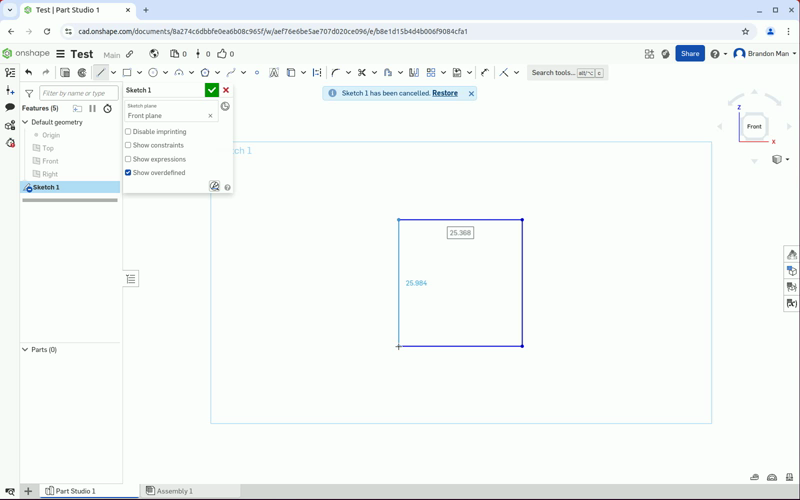
click(398, 346)
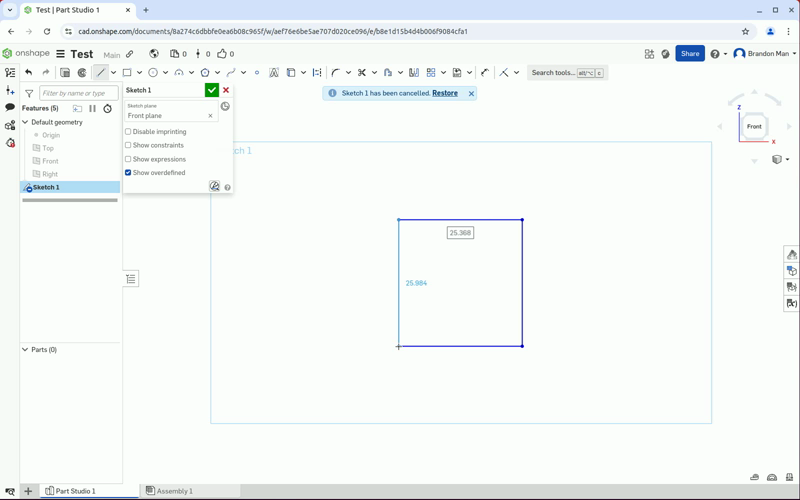
key(esc)
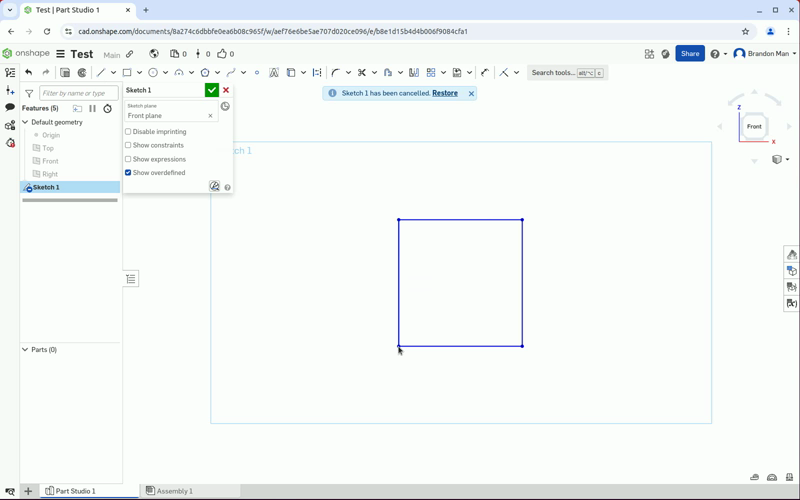
mouse_move(510, 295)
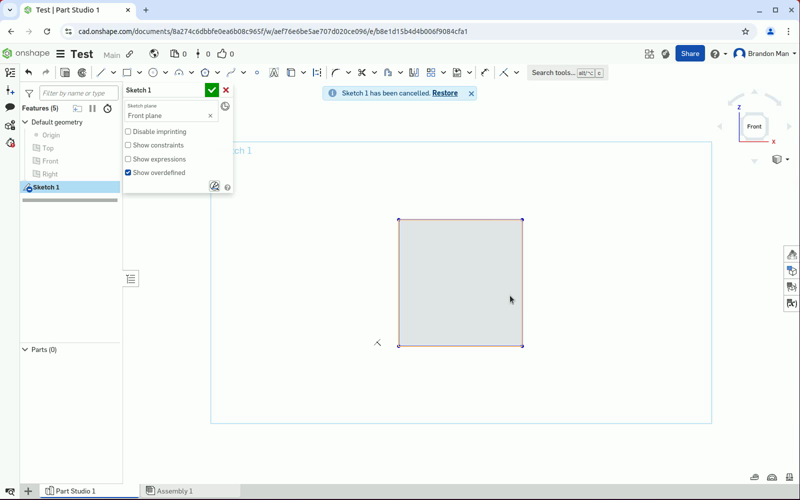
click(510, 295)
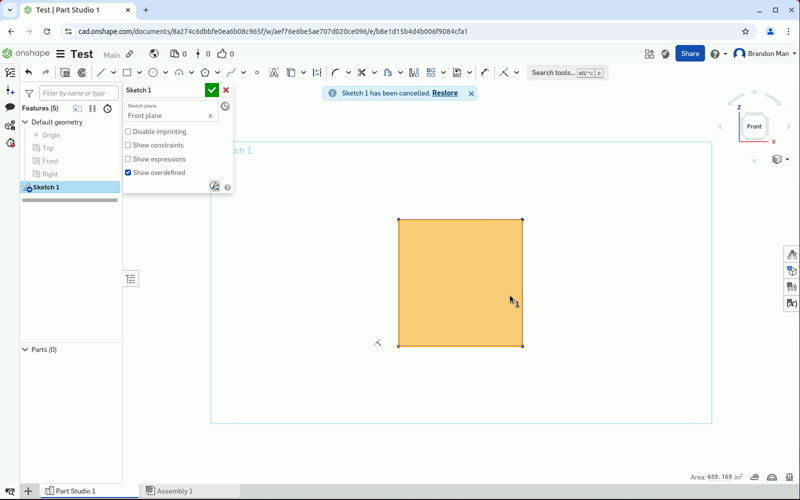
mouse_move(73, 352)
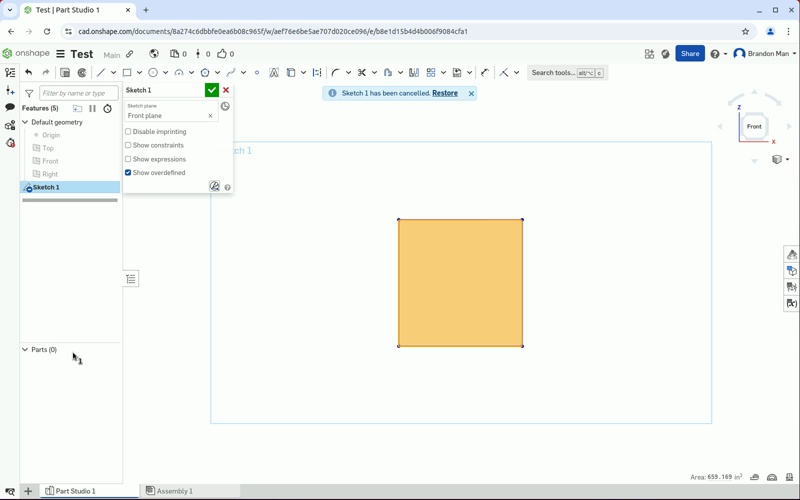
key(shift+y)
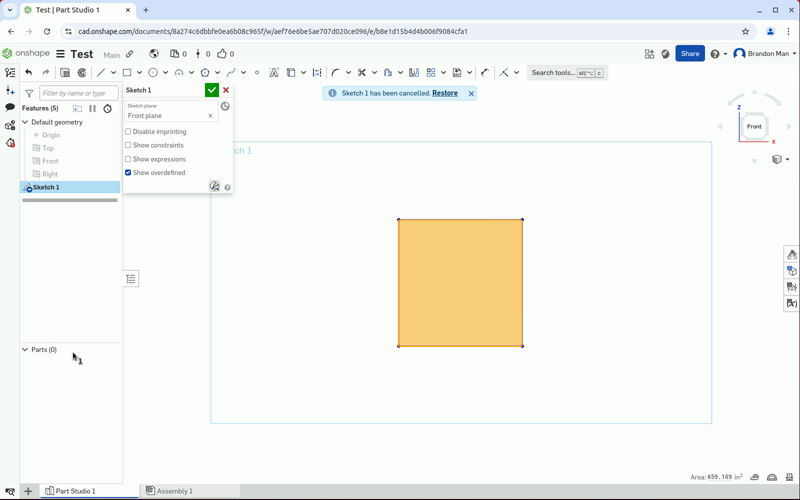
key(shift+e)
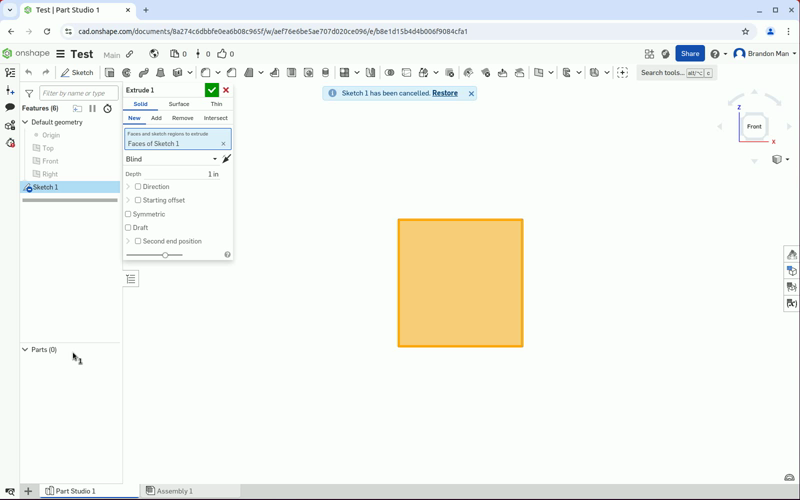
mouse_move(143, 106)
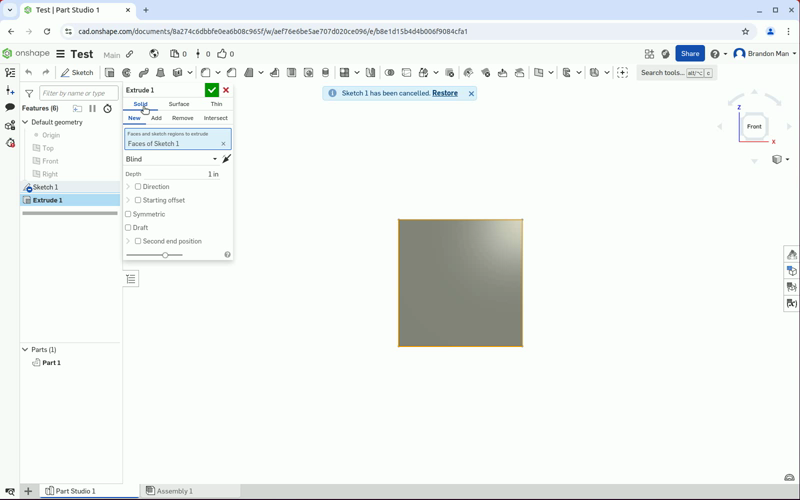
click(143, 106)
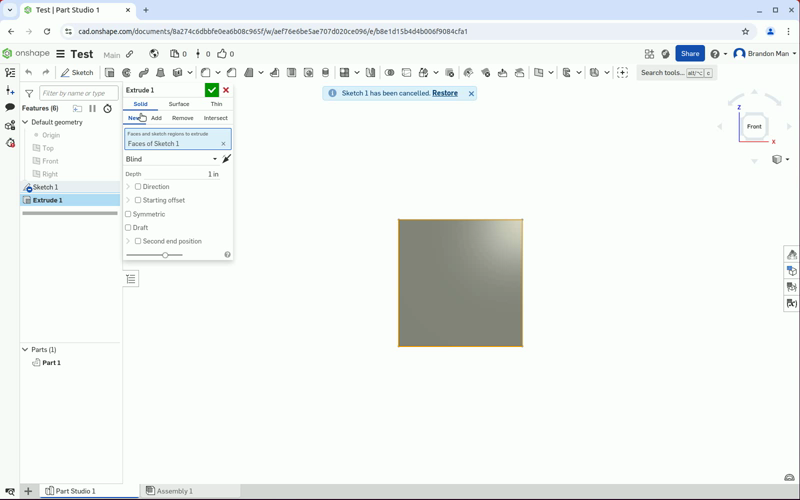
mouse_move(137, 120)
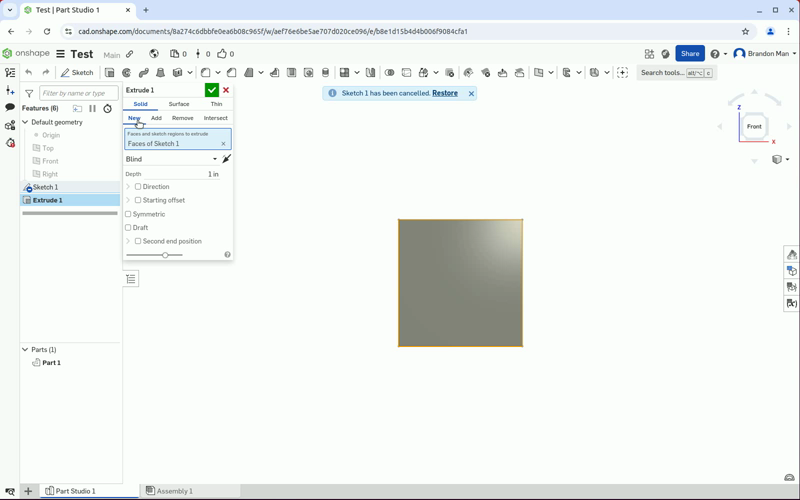
click(137, 120)
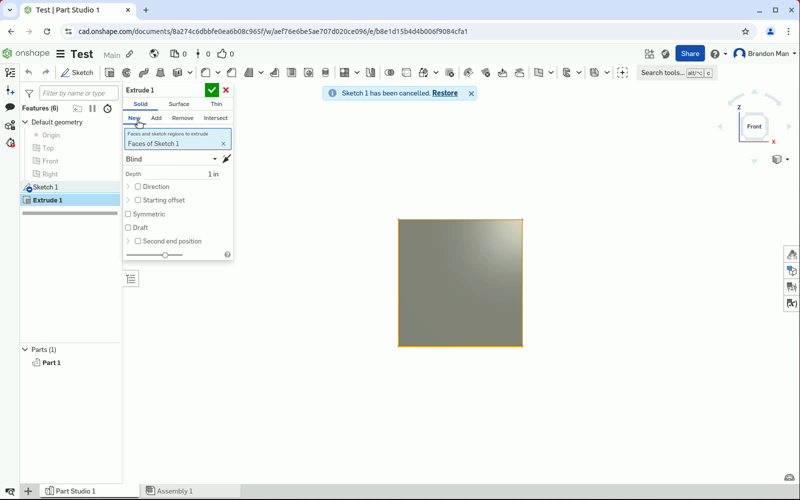
key(tab, 4)
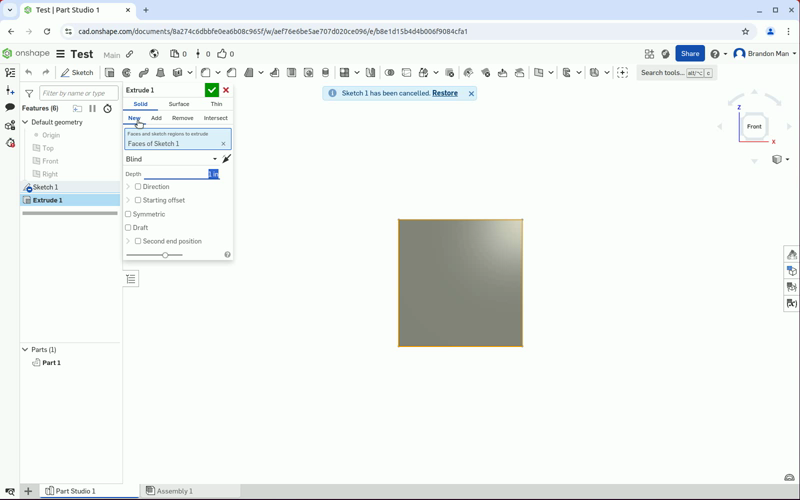
text(23.108)
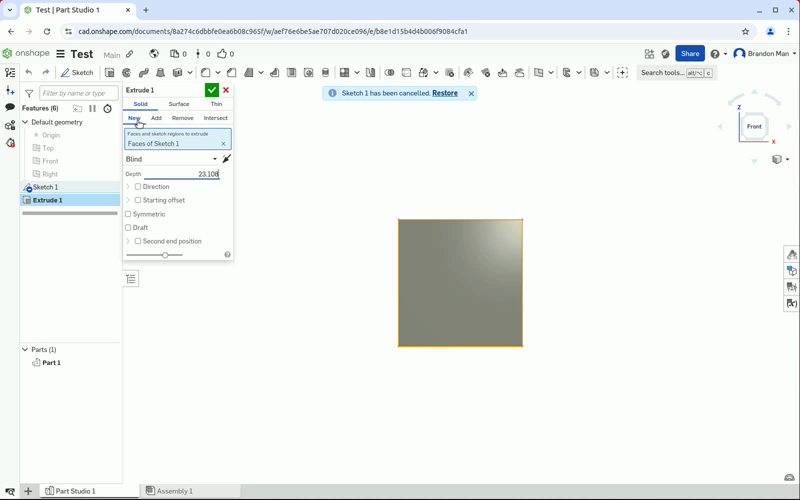
key(enter)
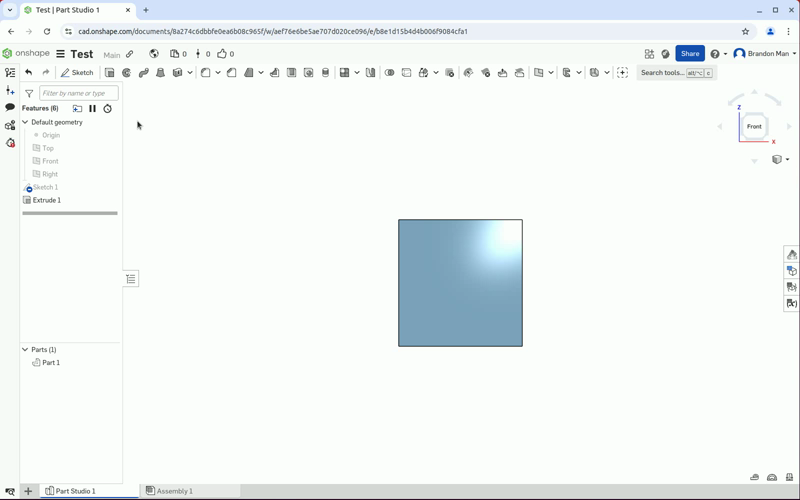
key(shift+h)
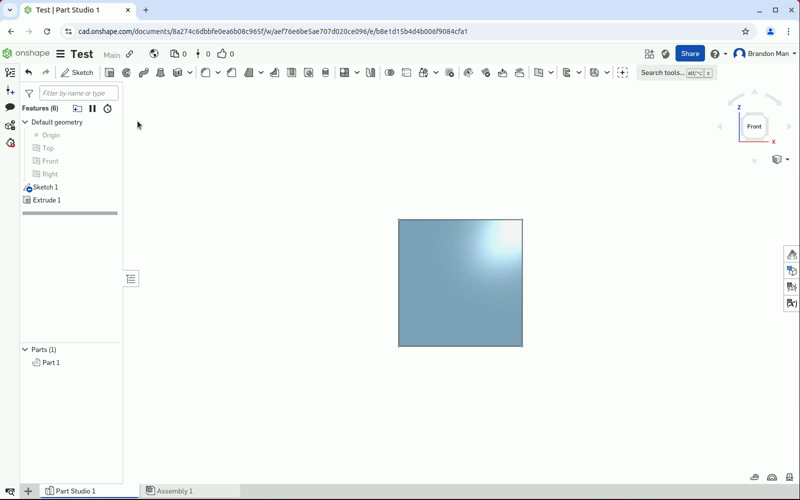
key(shift+h)
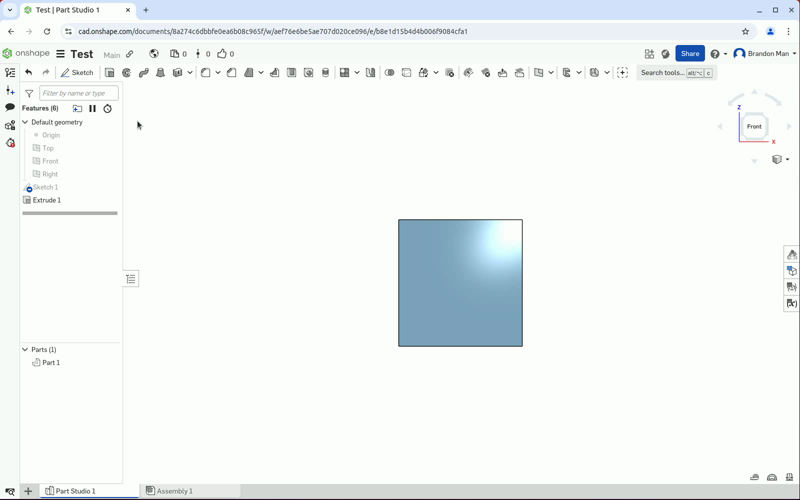
mouse_move(73, 189)
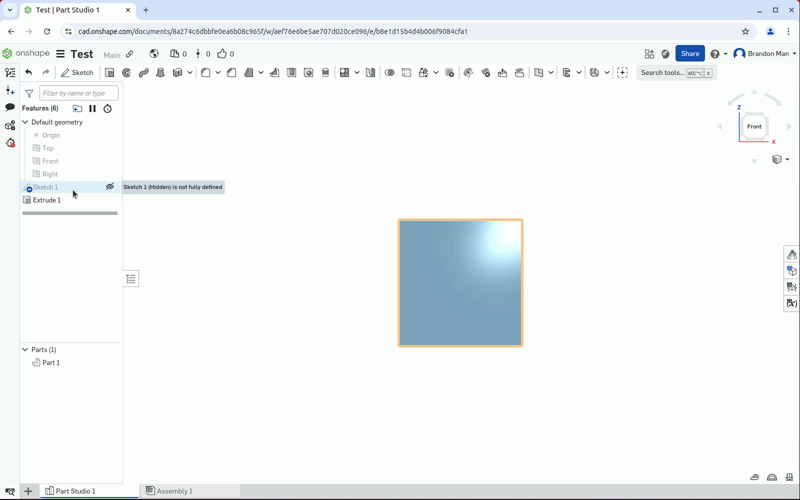
click(73, 189)
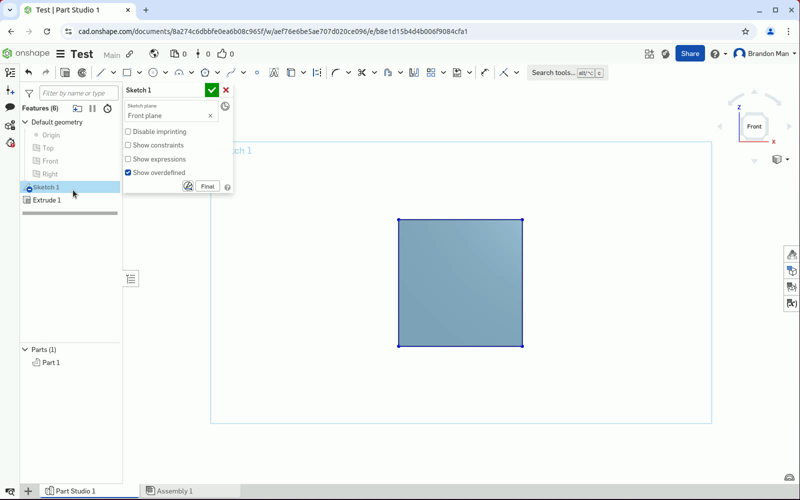
mouse_move(229, 92)
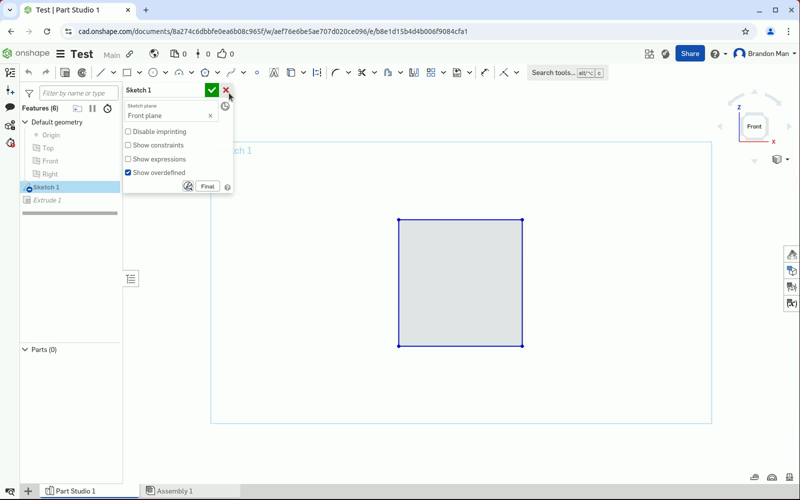
click(229, 92)
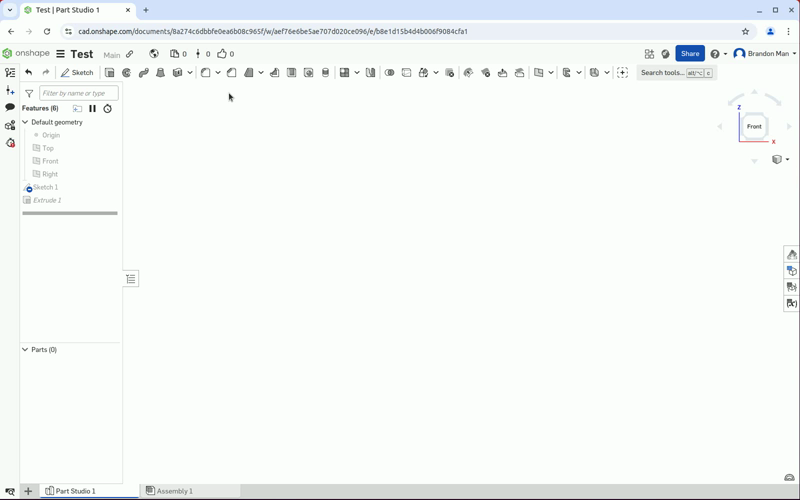
mouse_move(73, 352)
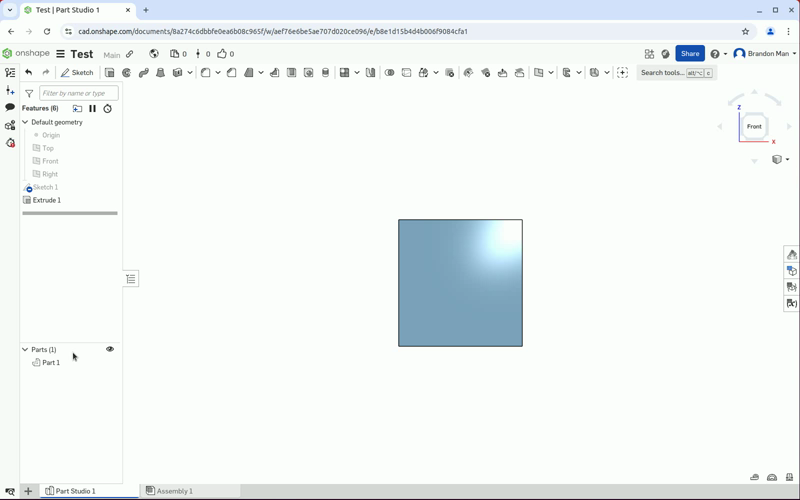
key(y)
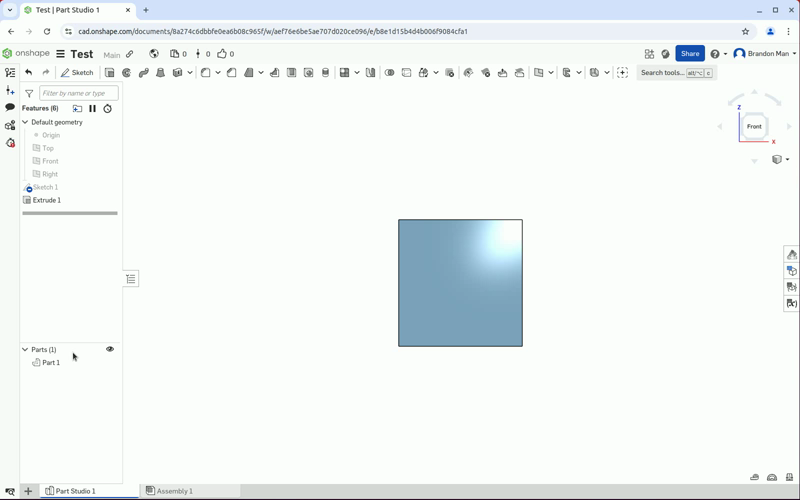
key(shift+p)
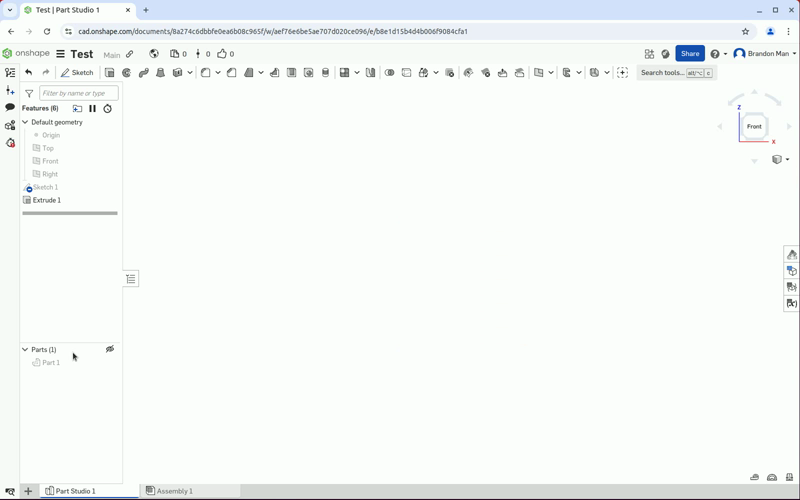
key(space)
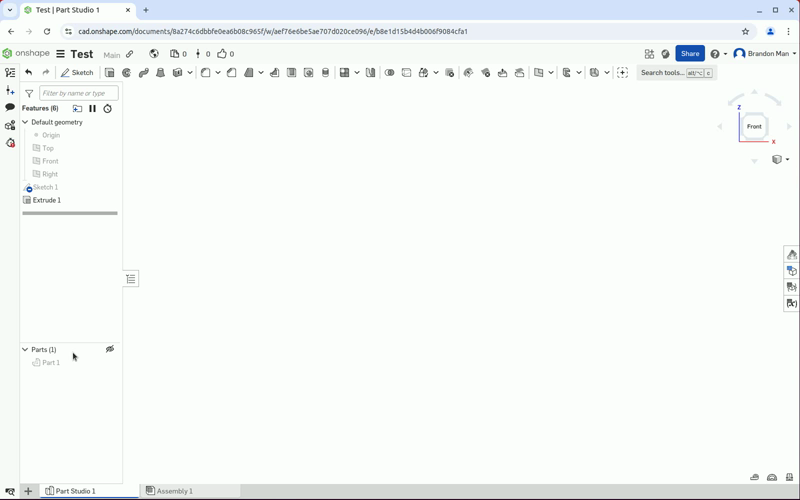
key_down(shift)
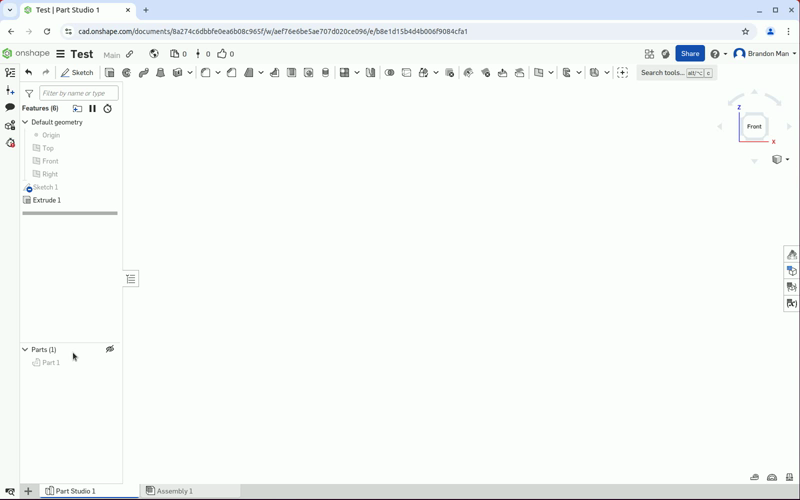
key(left)
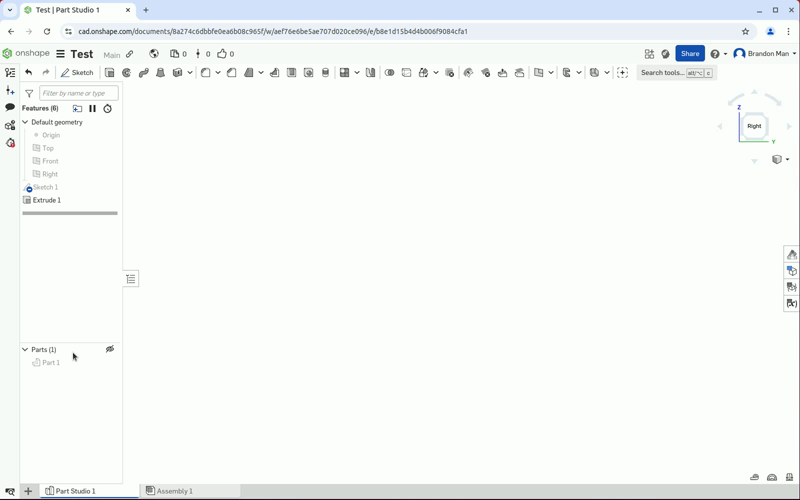
key_up(shift)
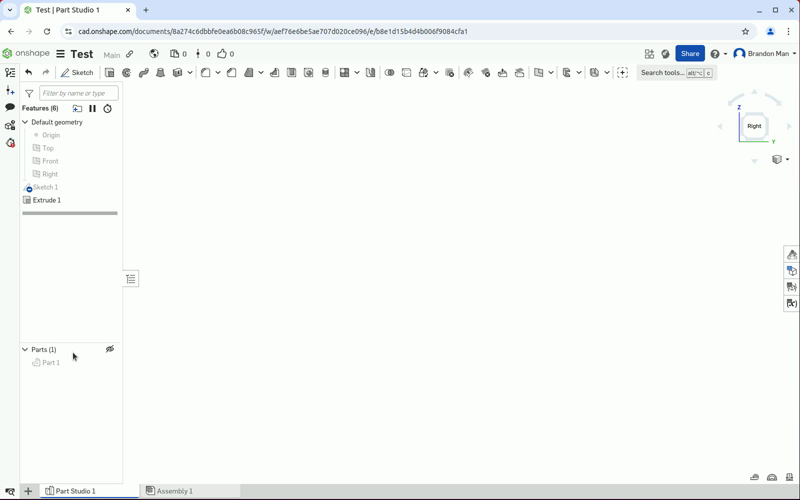
mouse_move(73, 352)
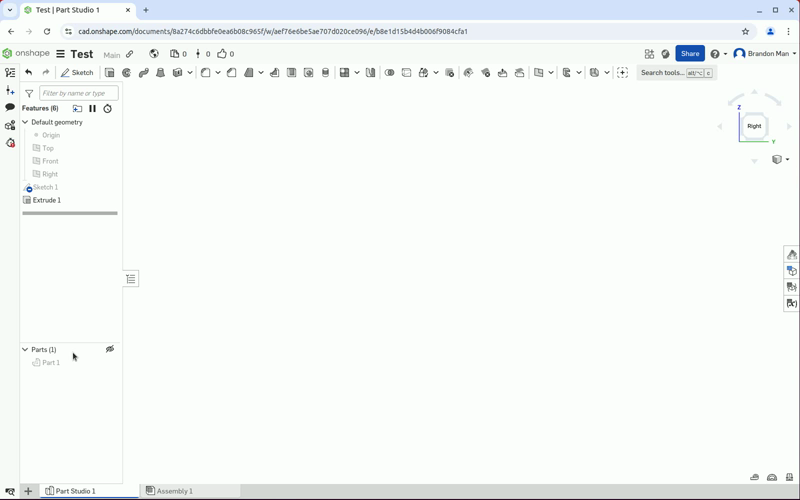
key(shift+y)
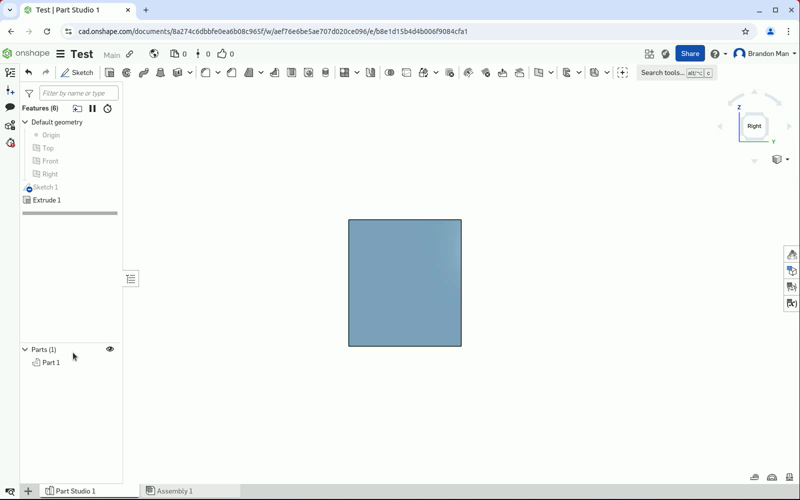
mouse_move(541, 75)
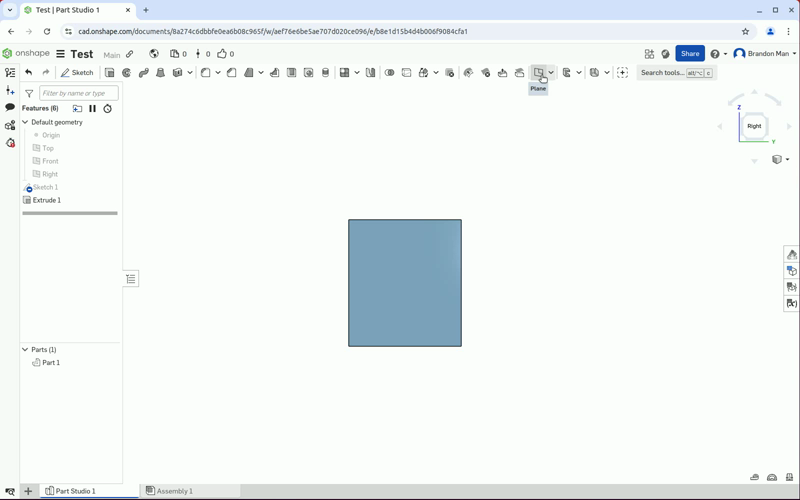
click(541, 75)
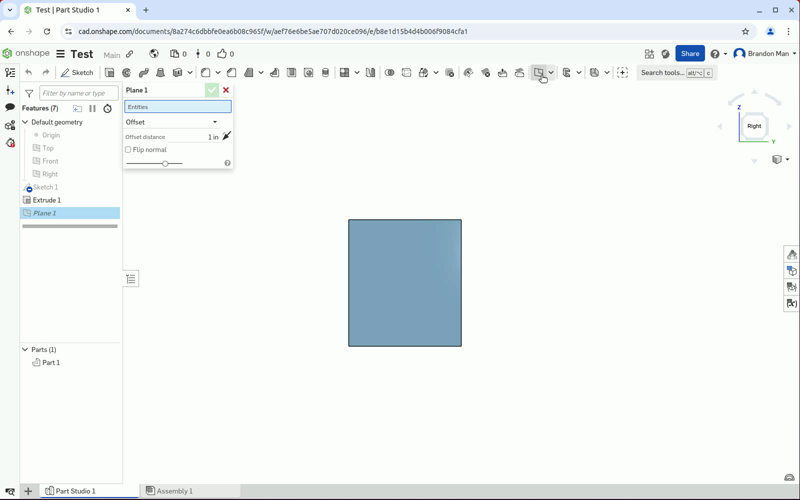
mouse_move(73, 176)
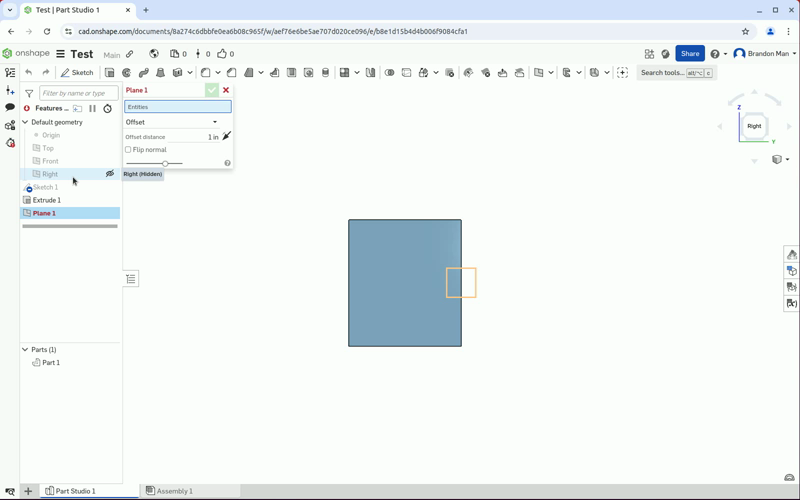
click(73, 176)
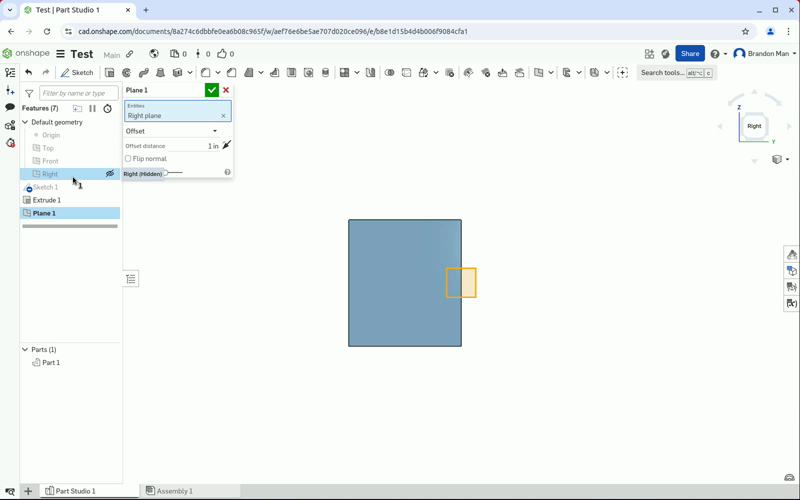
key(tab, 2)
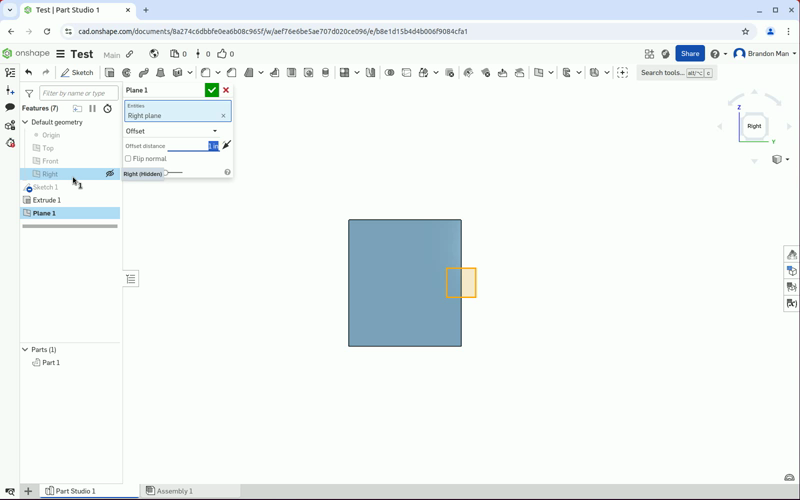
text(12.756)
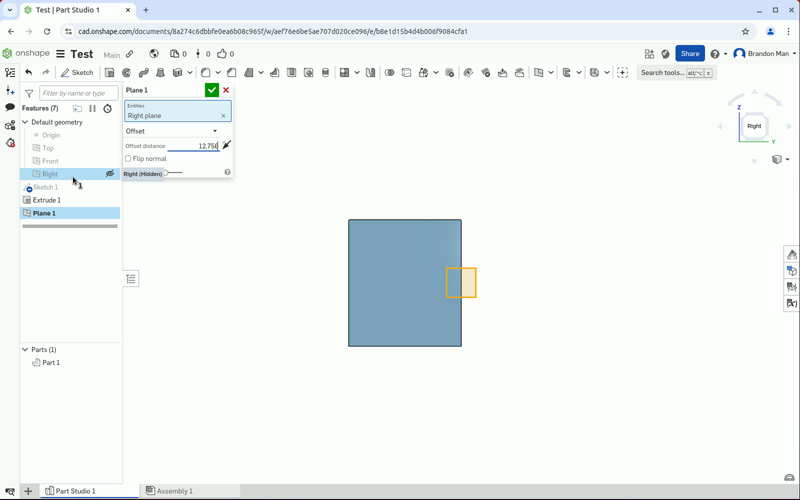
key(enter, 2)
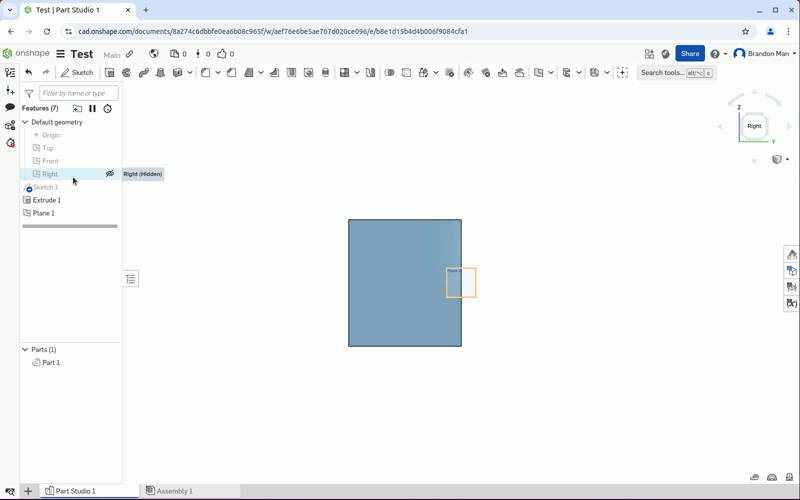
key(shift+s)
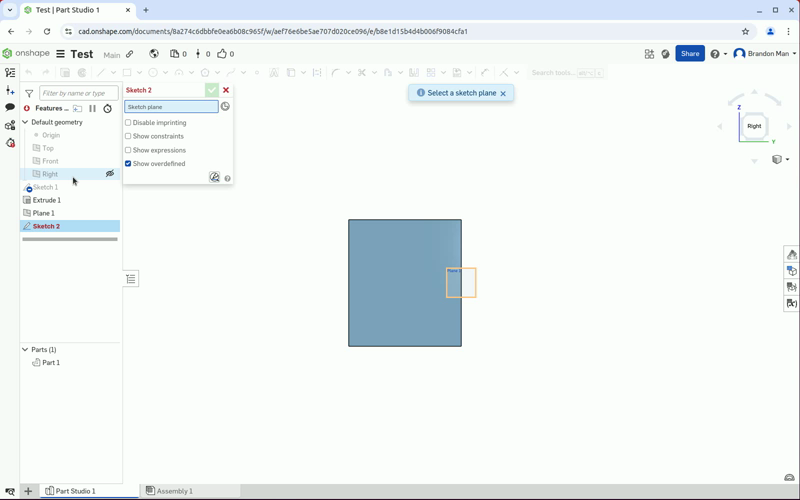
mouse_move(73, 215)
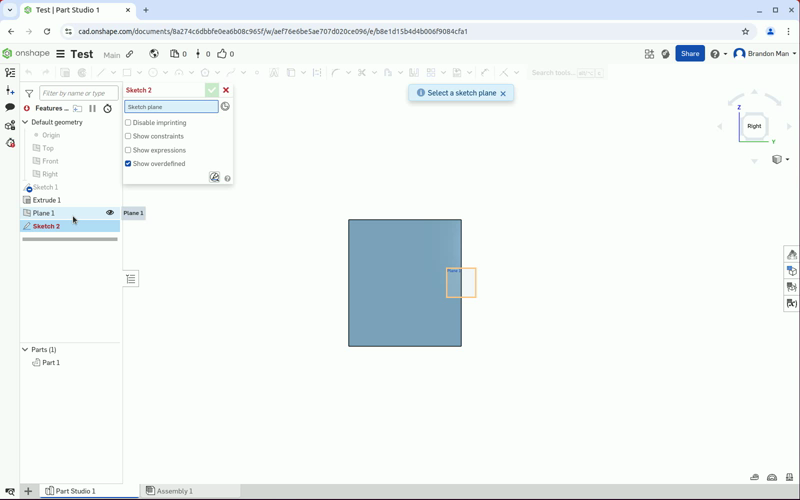
click(73, 215)
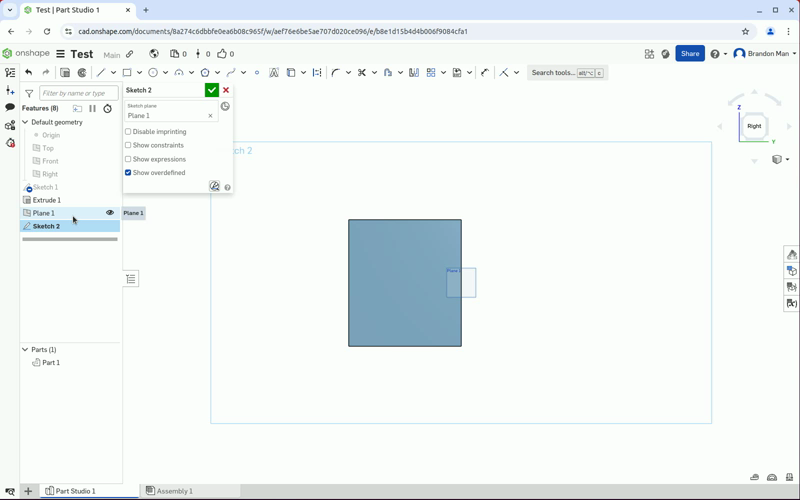
mouse_move(73, 352)
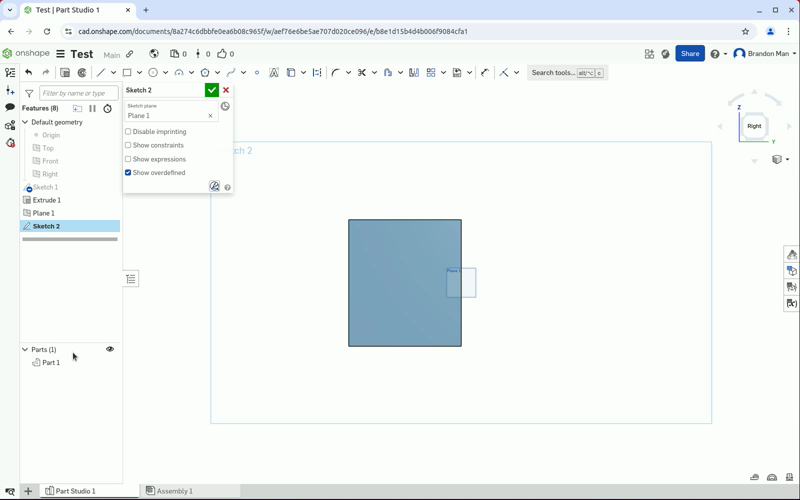
key(y)
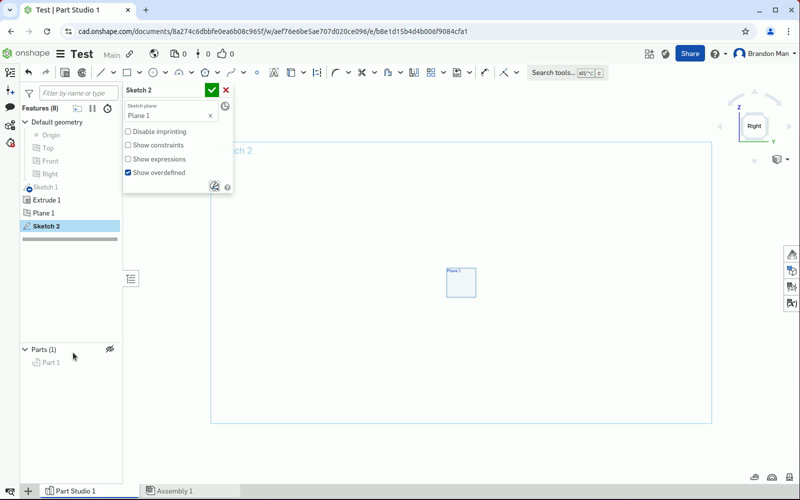
key(l)
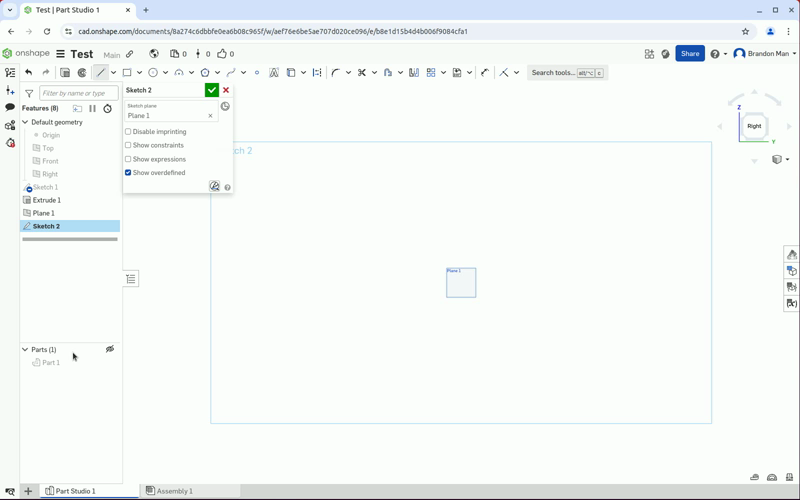
key_down(shift)
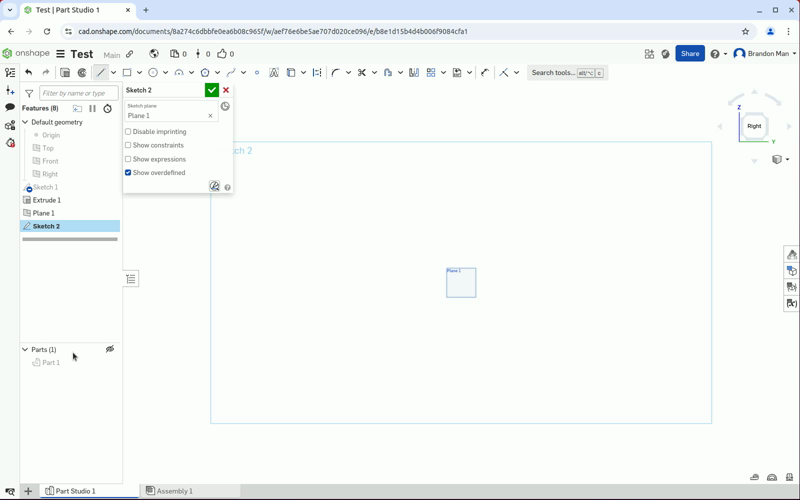
mouse_move(350, 345)
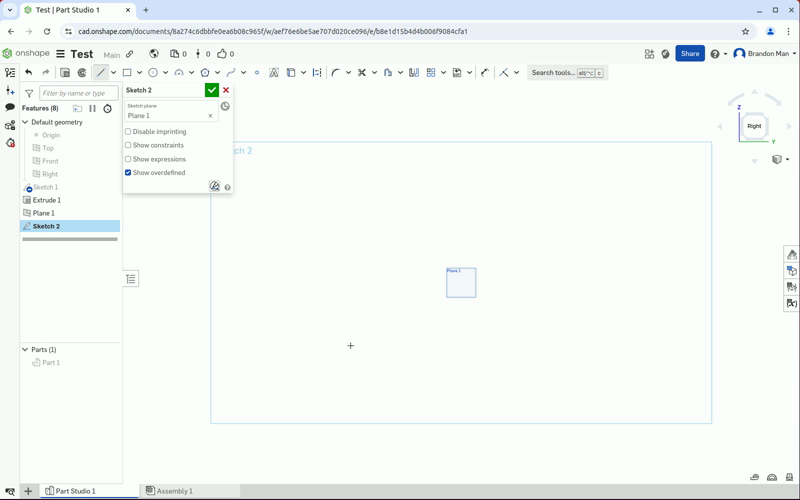
click(350, 345)
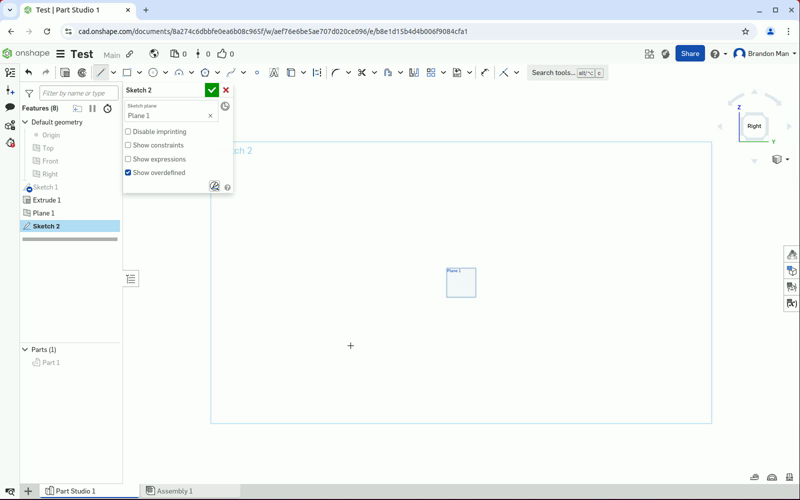
key_up(shift)
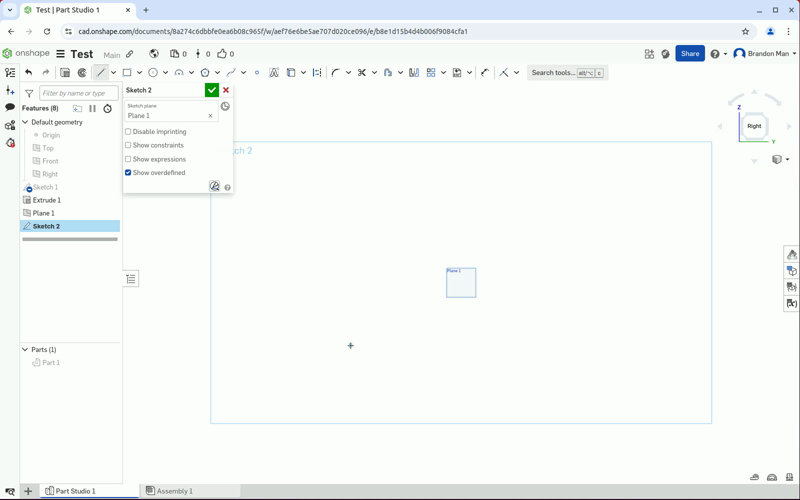
key_down(shift)
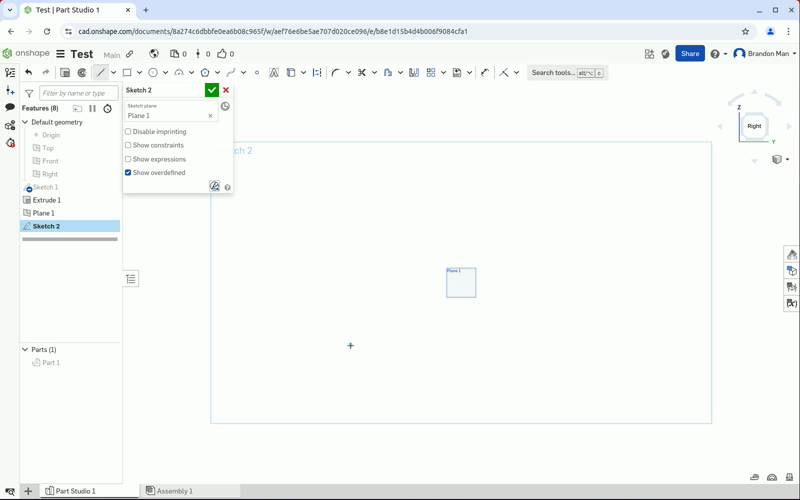
mouse_move(459, 345)
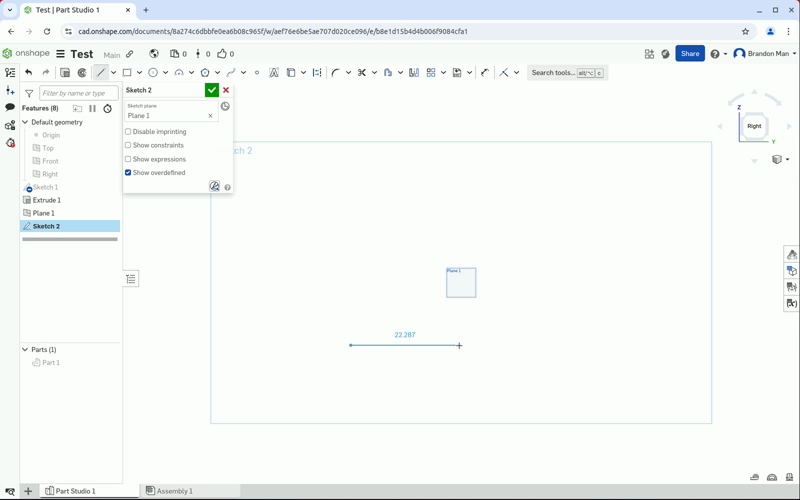
click(459, 345)
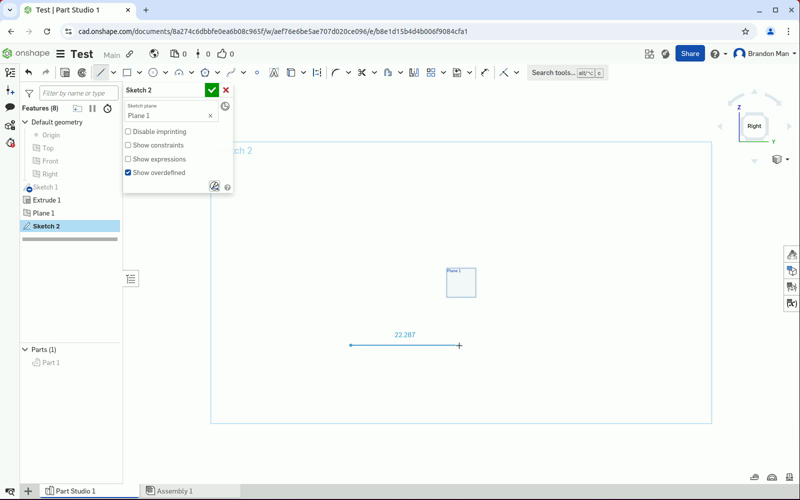
key_up(shift)
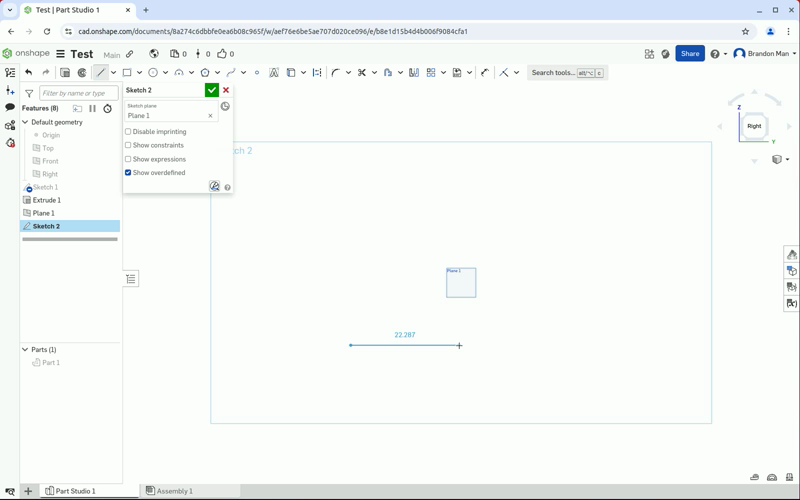
key_down(shift)
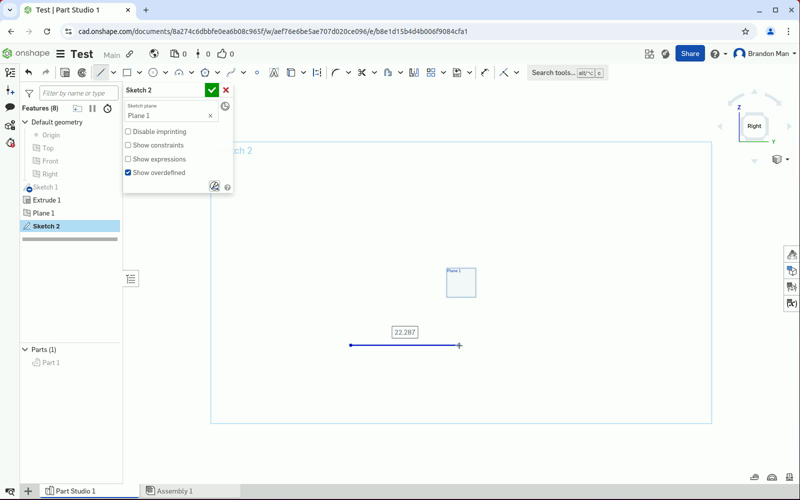
mouse_move(459, 222)
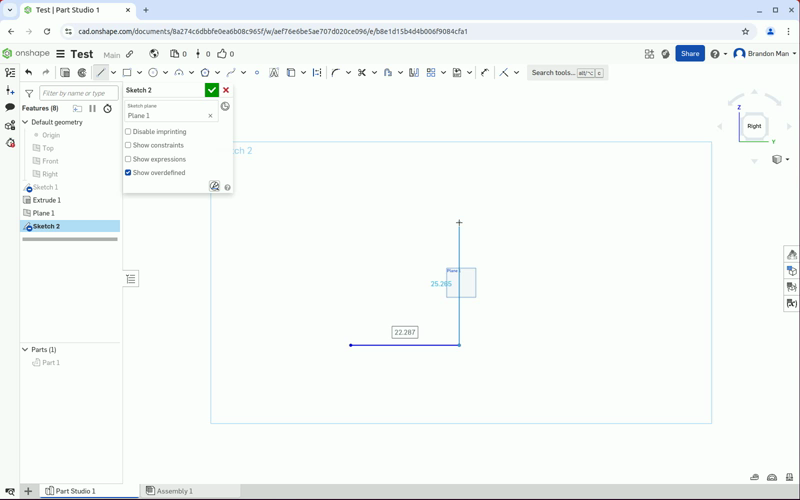
click(459, 222)
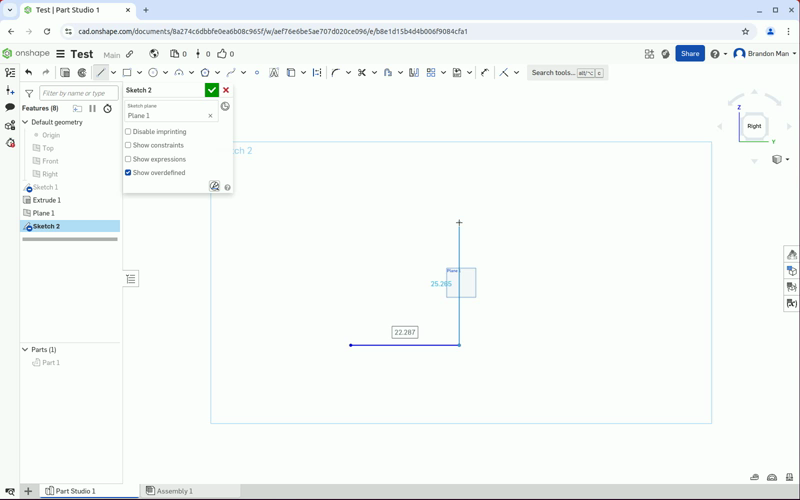
key_up(shift)
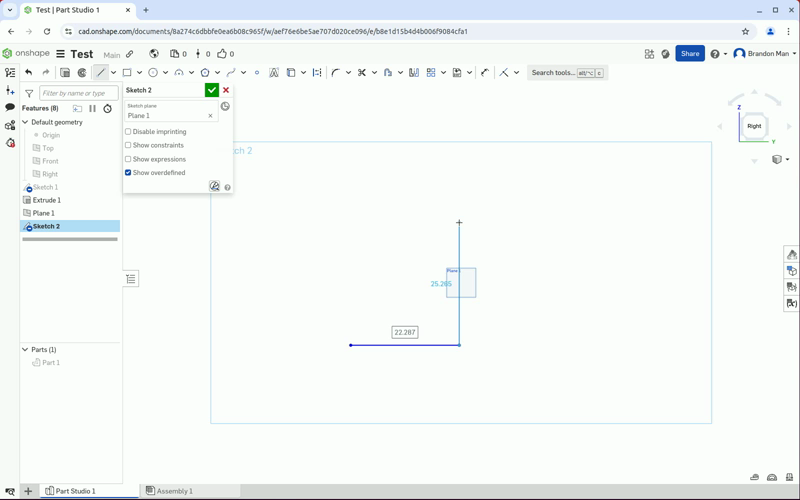
key_down(shift)
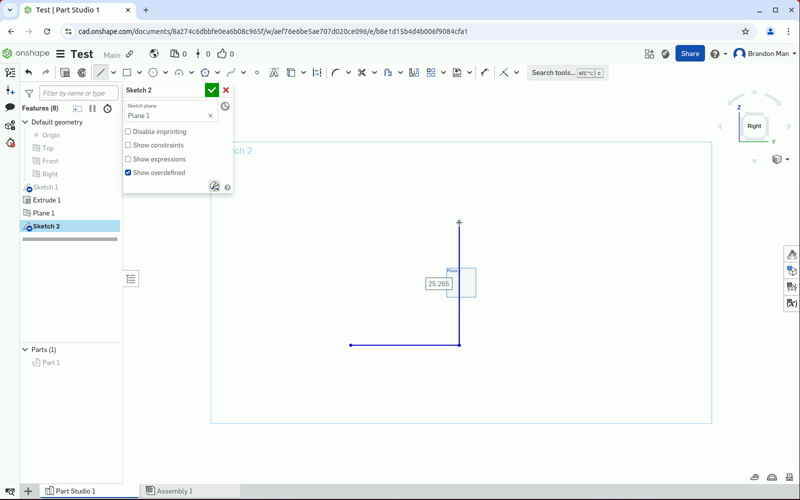
mouse_move(350, 222)
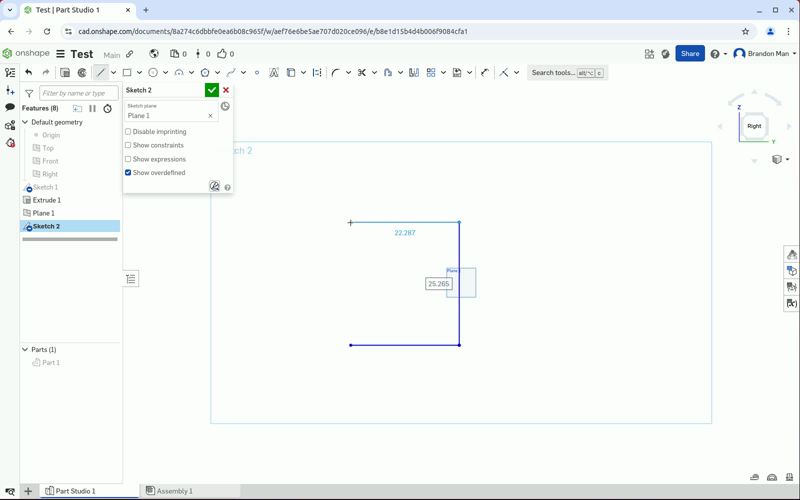
click(350, 222)
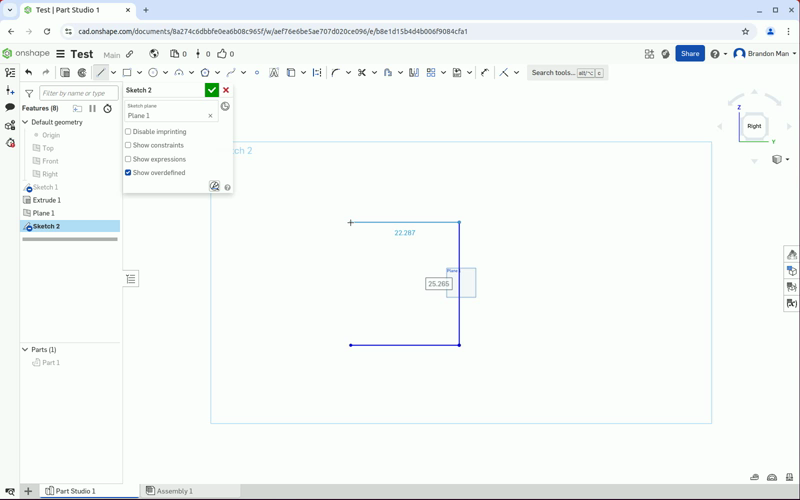
key_up(shift)
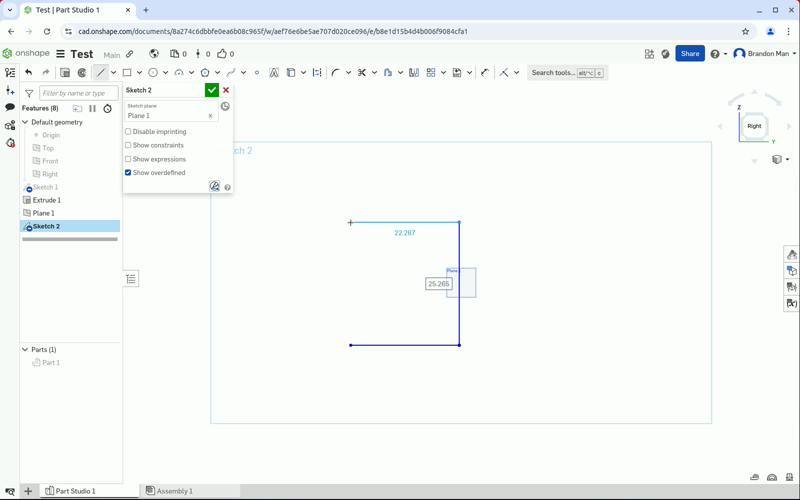
key_down(shift)
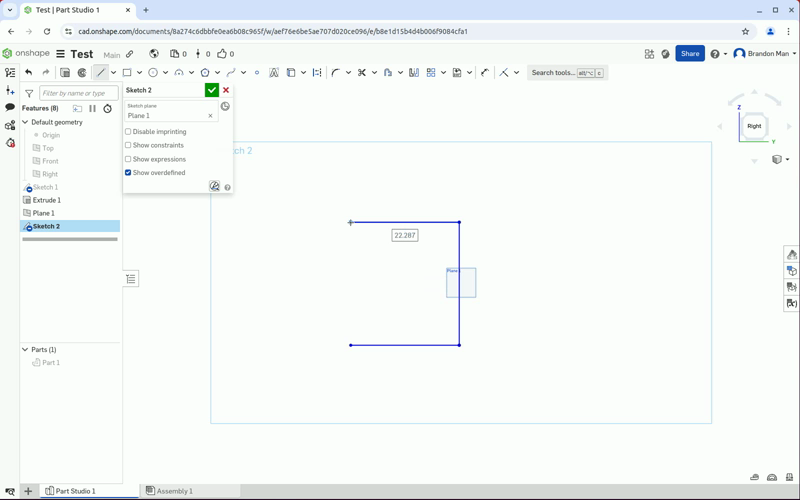
mouse_move(350, 345)
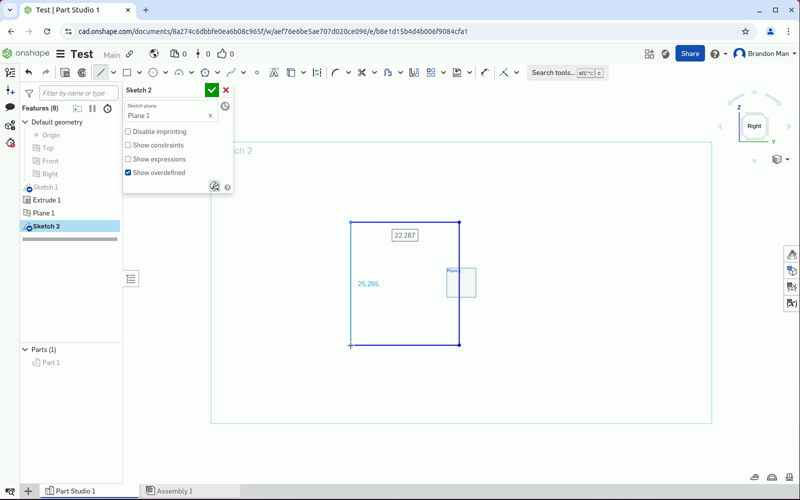
key_up(shift)
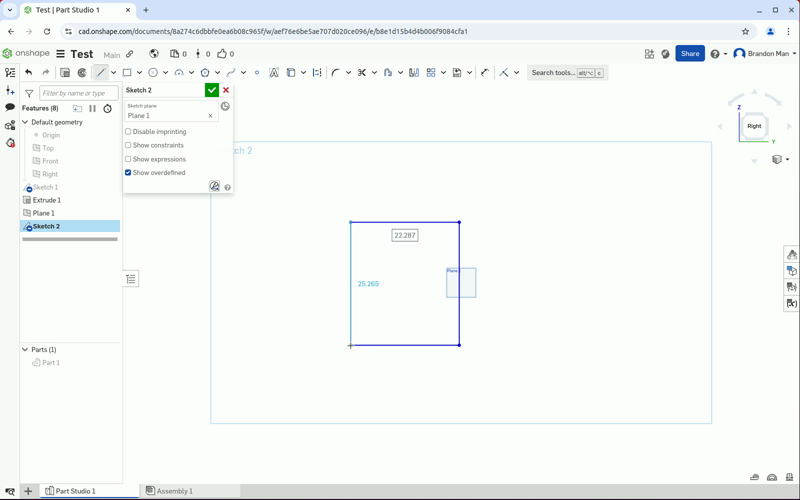
click(350, 345)
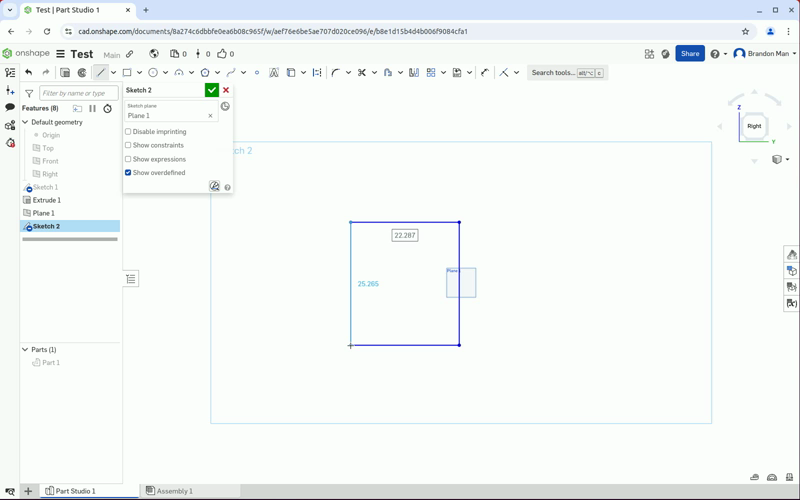
key(esc)
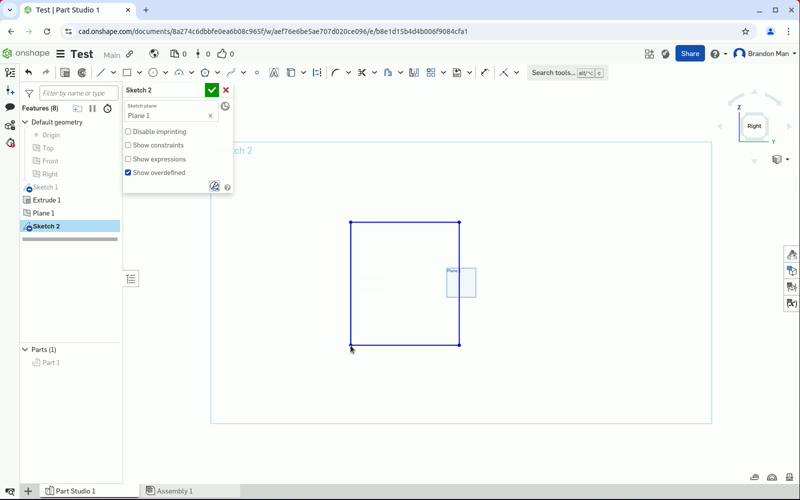
mouse_move(417, 319)
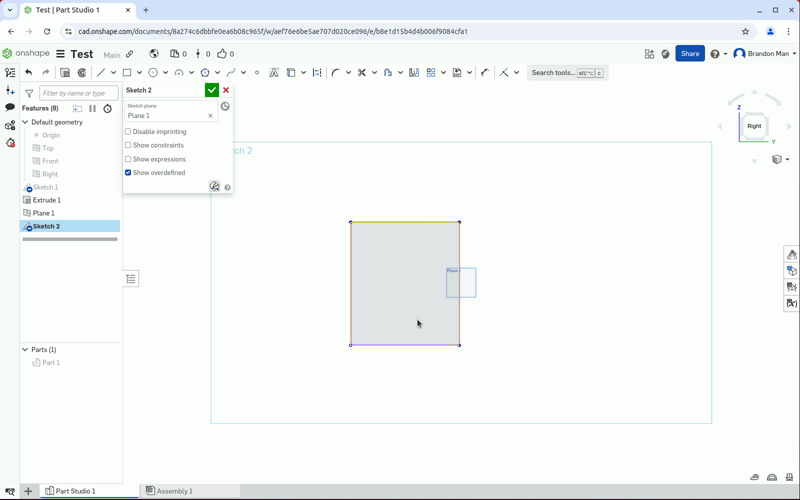
click(417, 319)
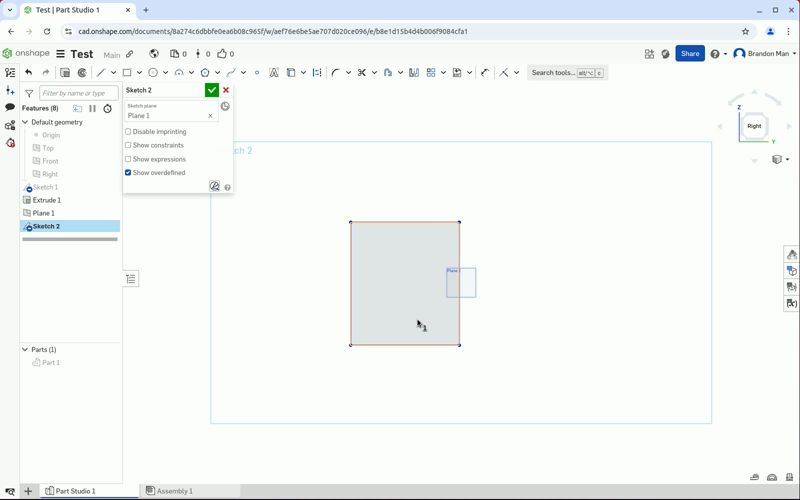
mouse_move(73, 352)
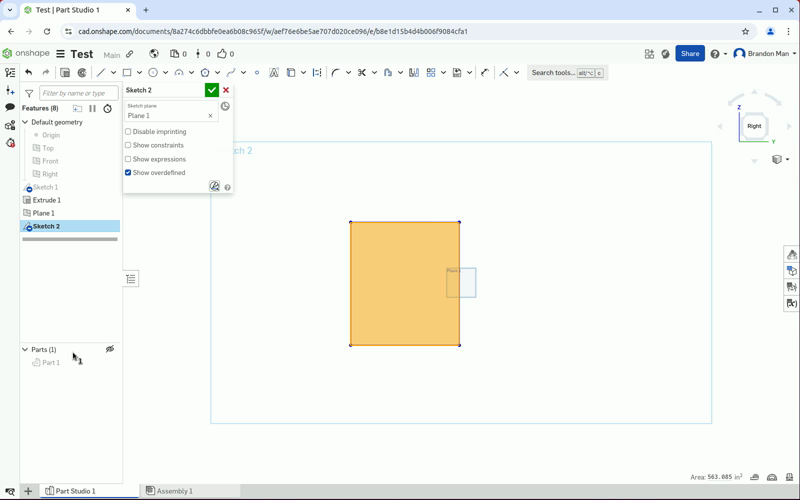
key(shift+y)
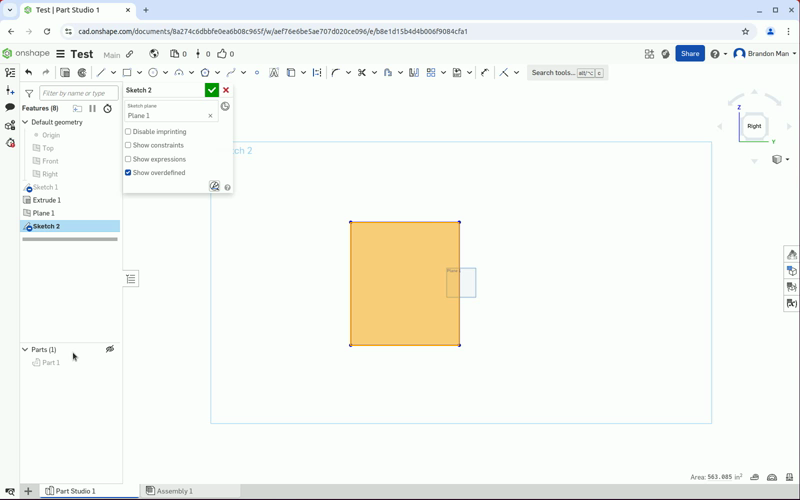
key(shift+e)
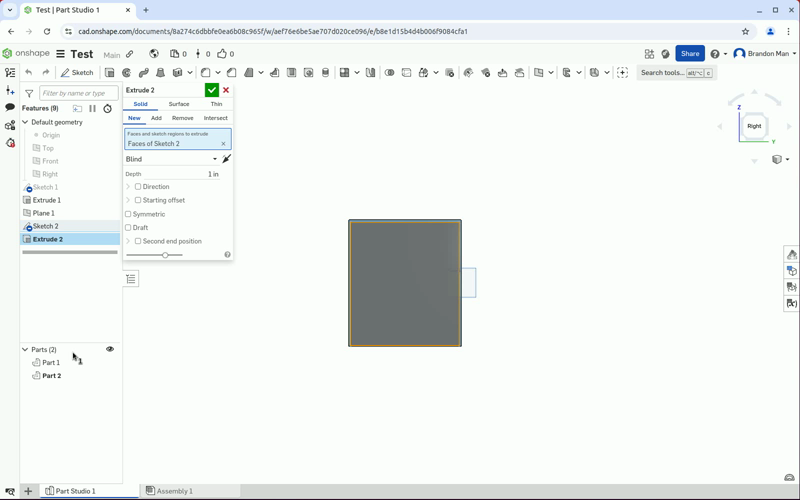
mouse_move(143, 106)
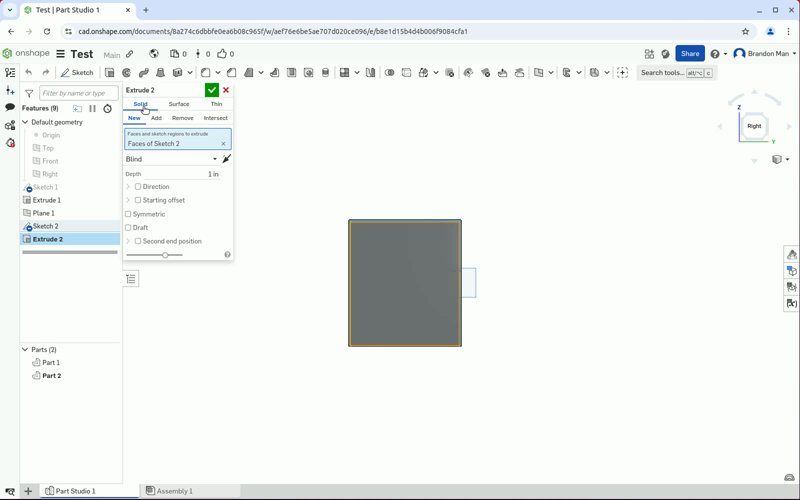
click(143, 106)
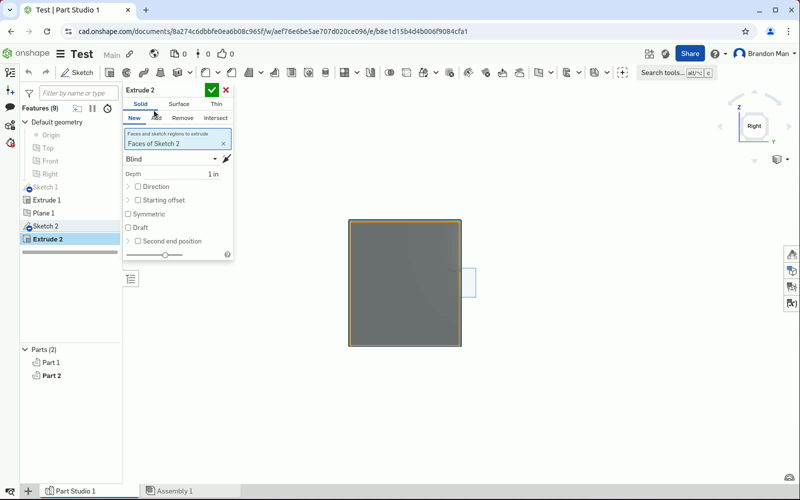
mouse_move(186, 120)
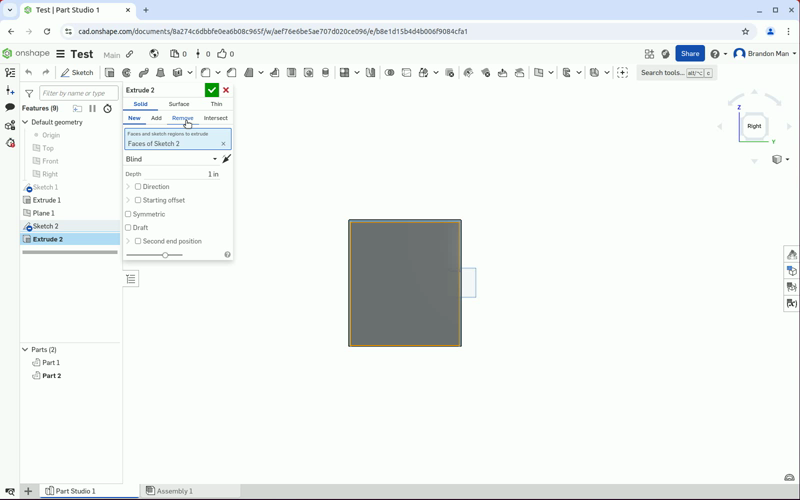
click(186, 120)
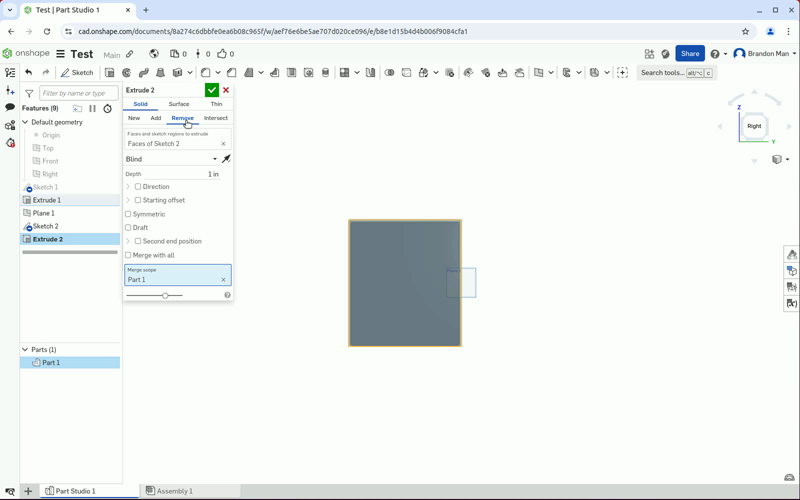
key(tab, 4)
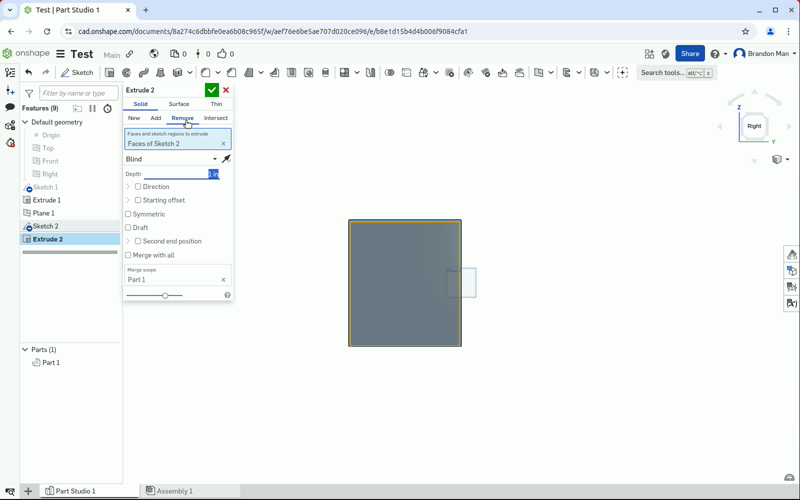
text(0.481)
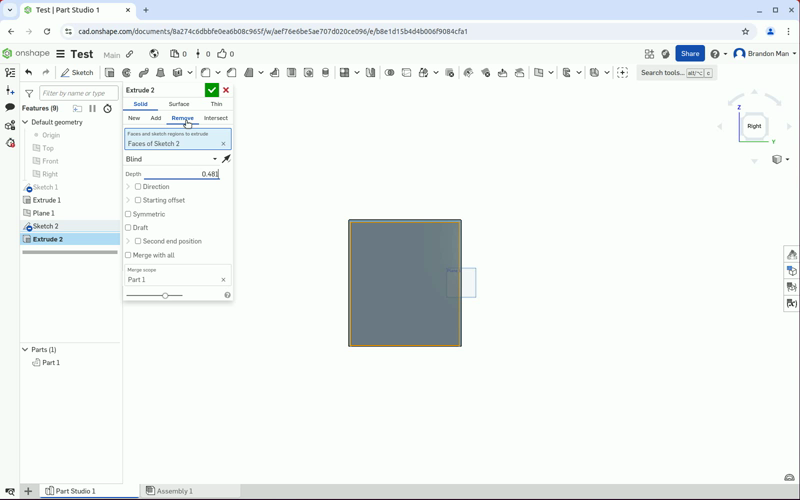
key(tab, 6)
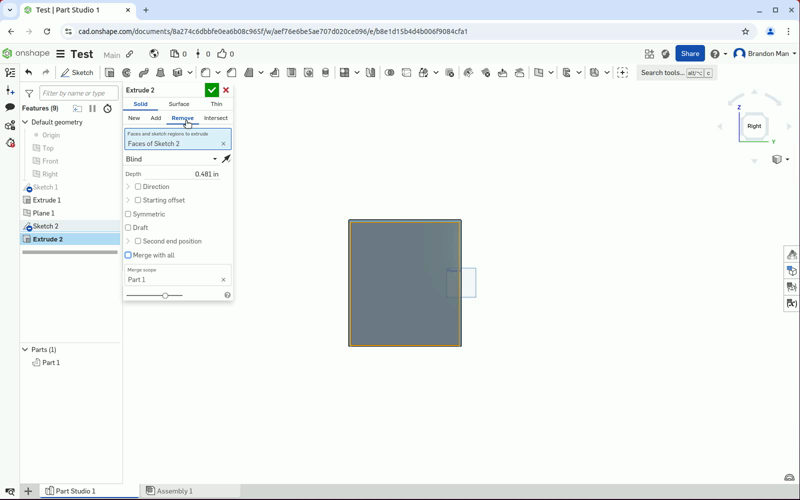
key(space)
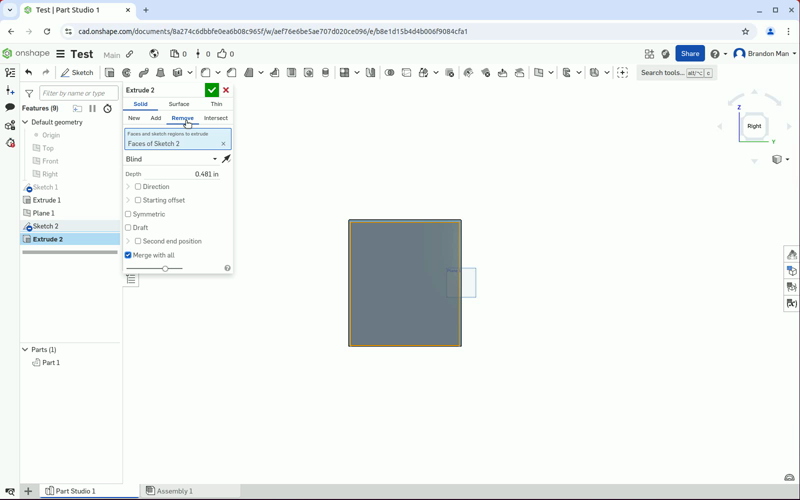
key(enter)
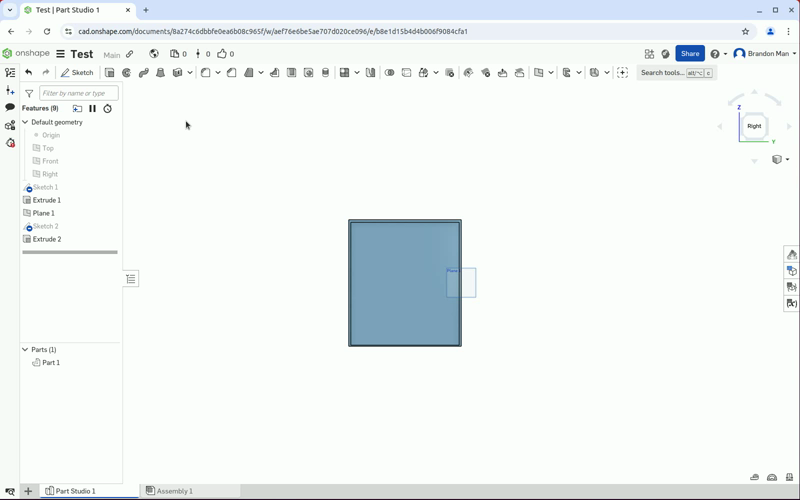
key(shift+h)
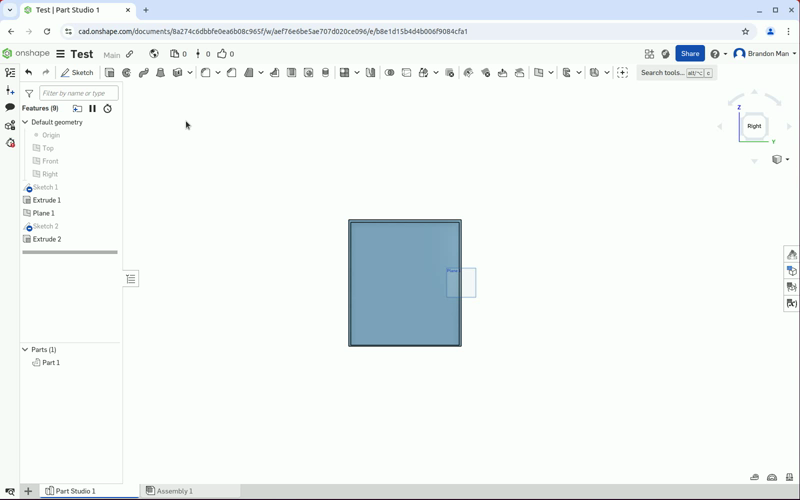
key(shift+h)
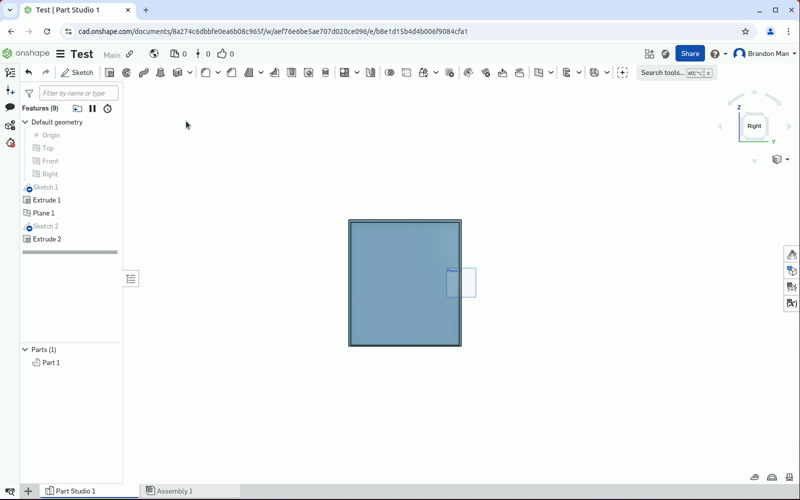
mouse_move(73, 189)
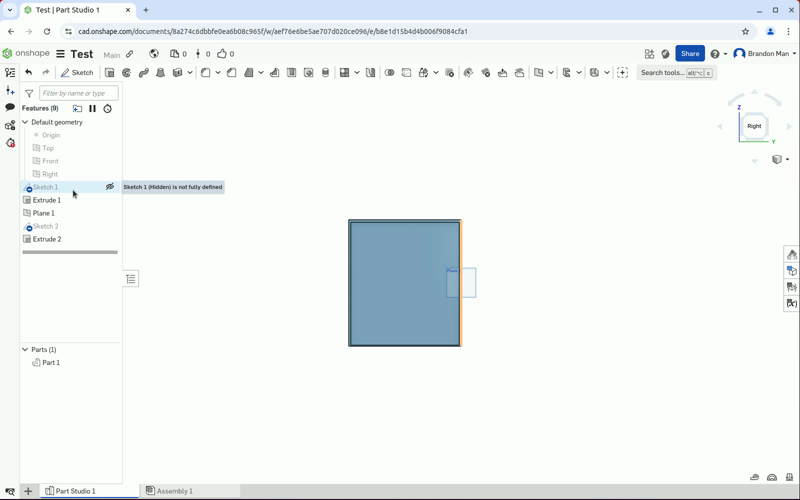
click(73, 189)
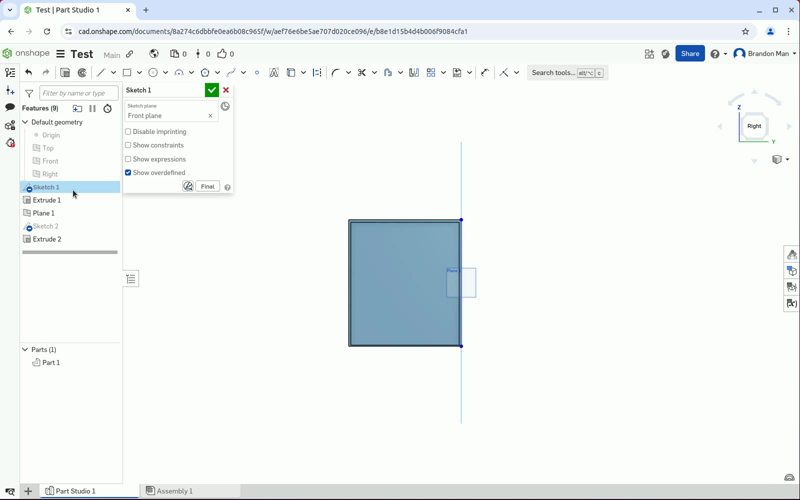
mouse_move(229, 92)
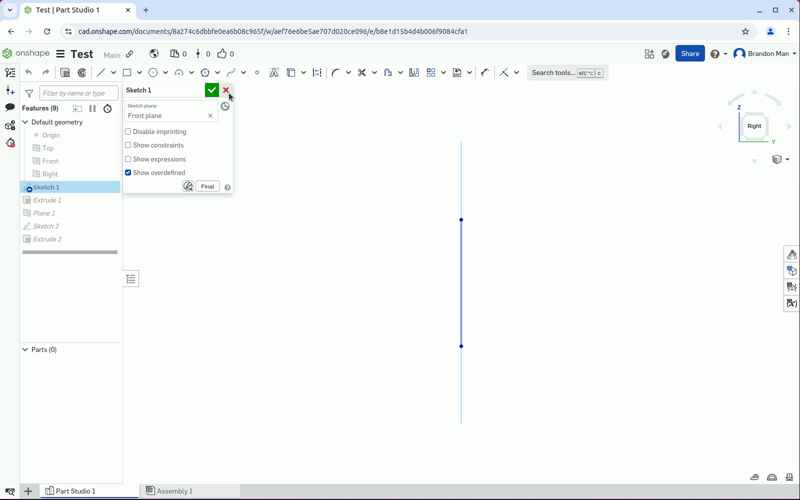
click(229, 92)
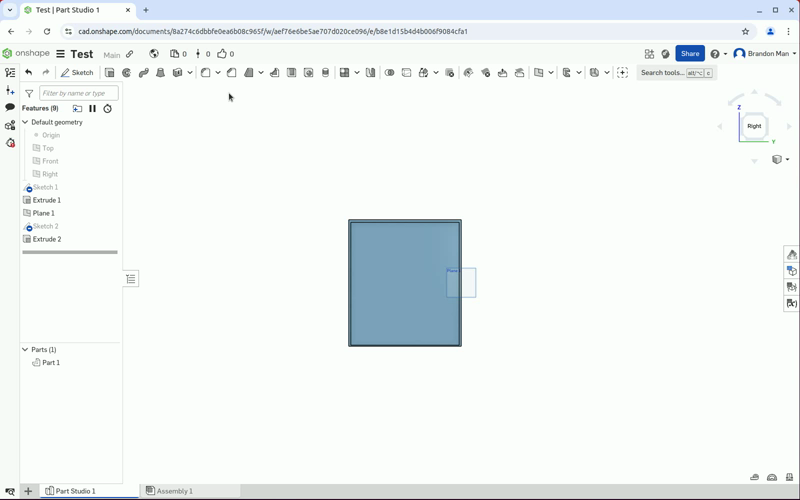
mouse_move(73, 352)
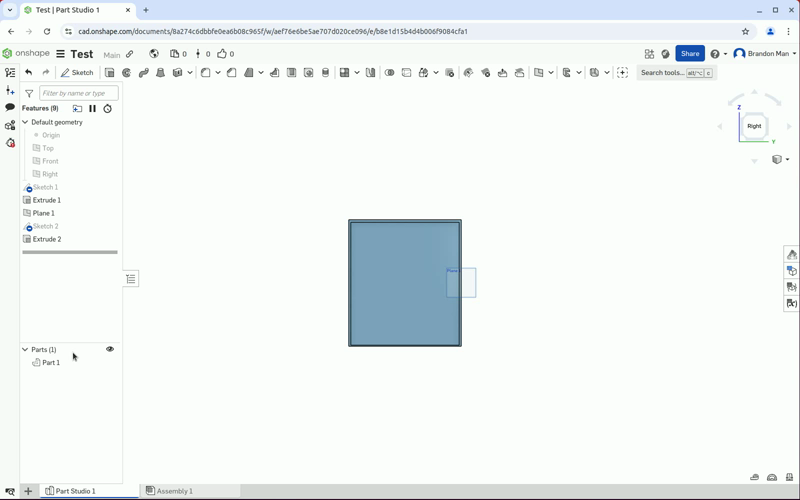
key(y)
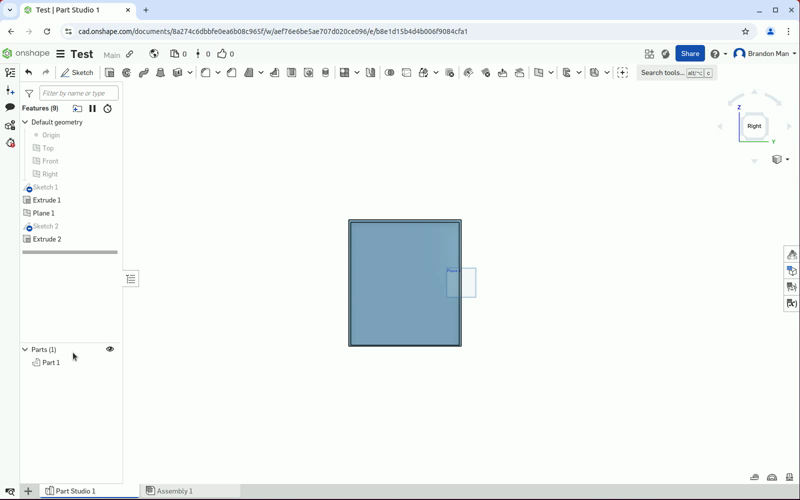
key(shift+p)
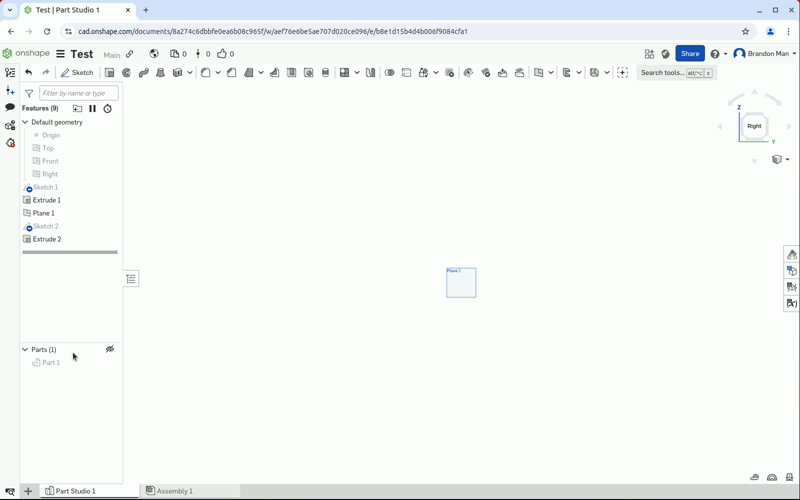
key(space)
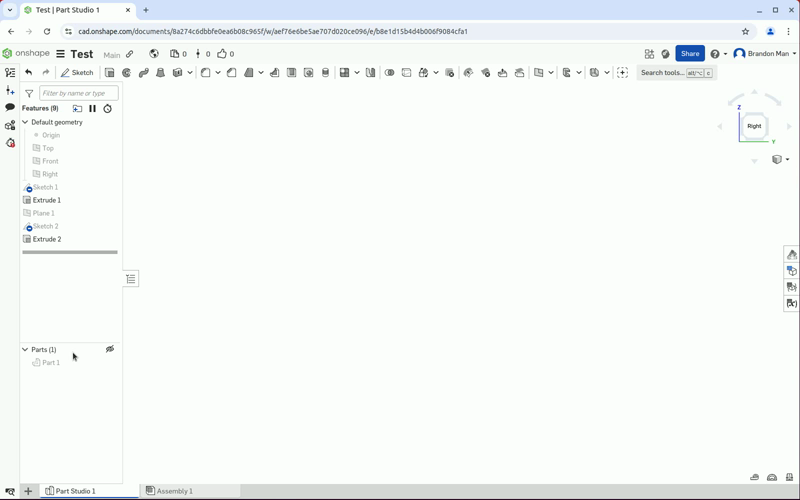
key_down(shift)
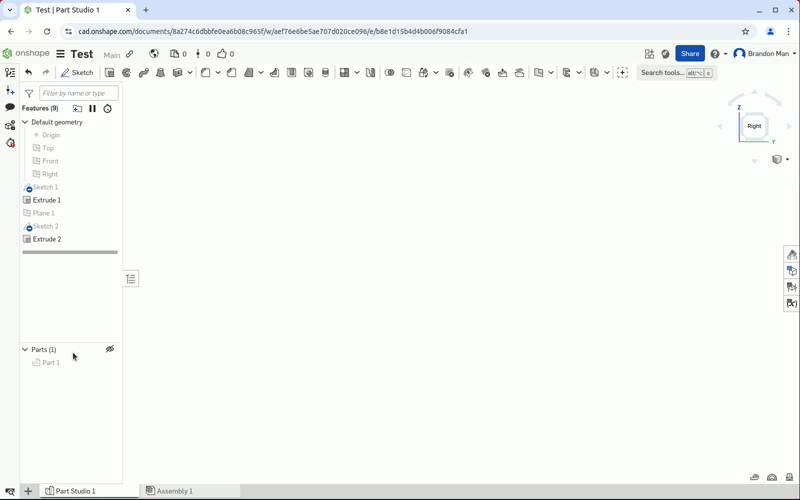
key(right)
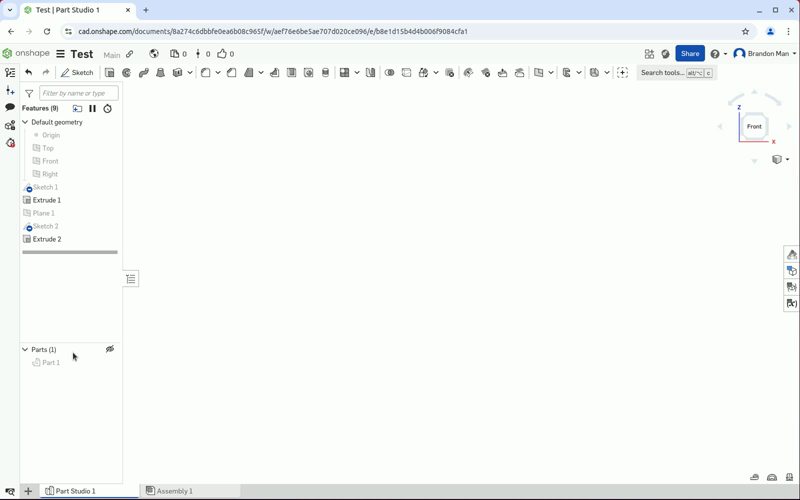
key_up(shift)
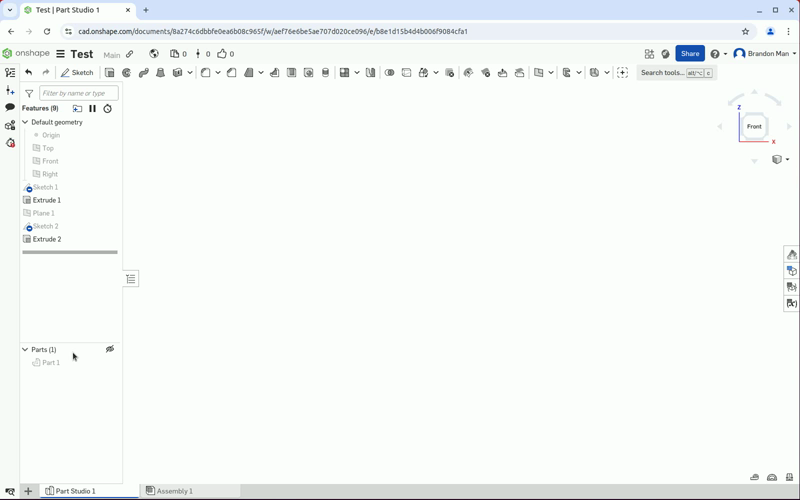
mouse_move(73, 352)
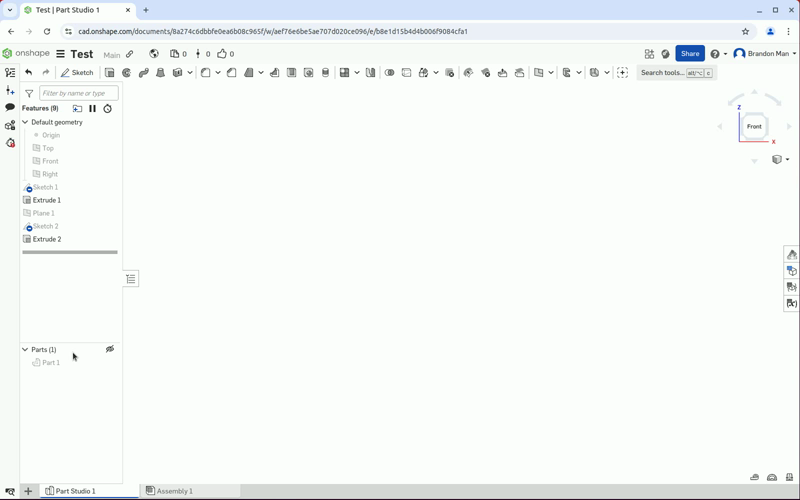
key(shift+y)
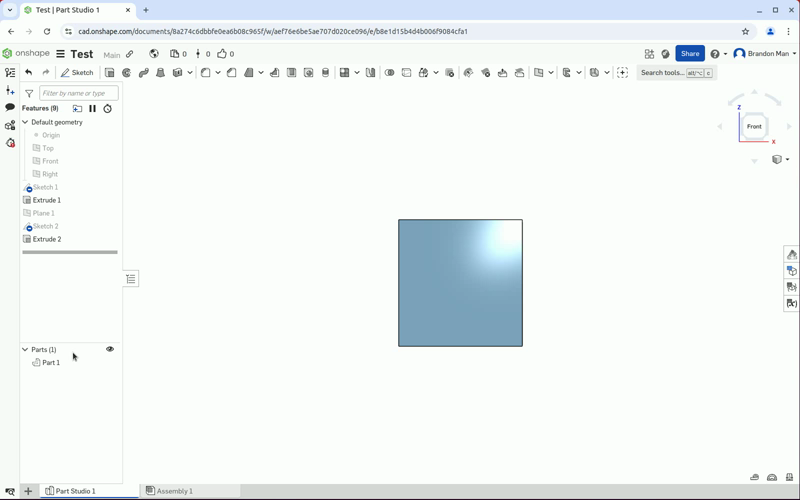
mouse_move(541, 75)
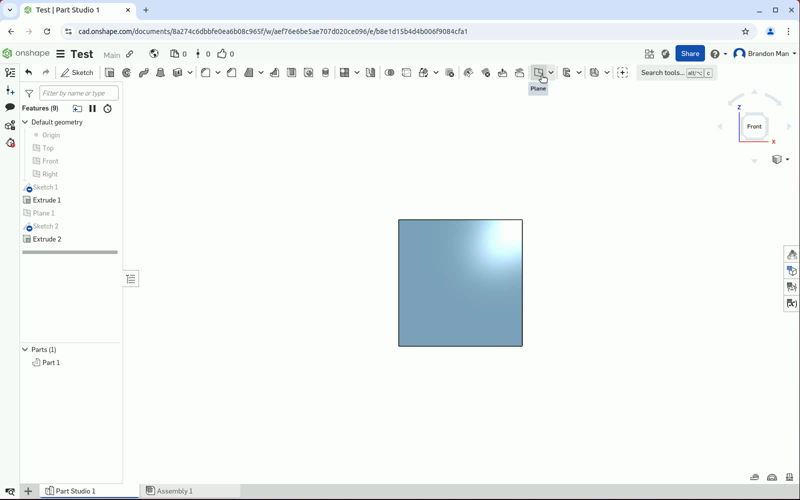
click(541, 75)
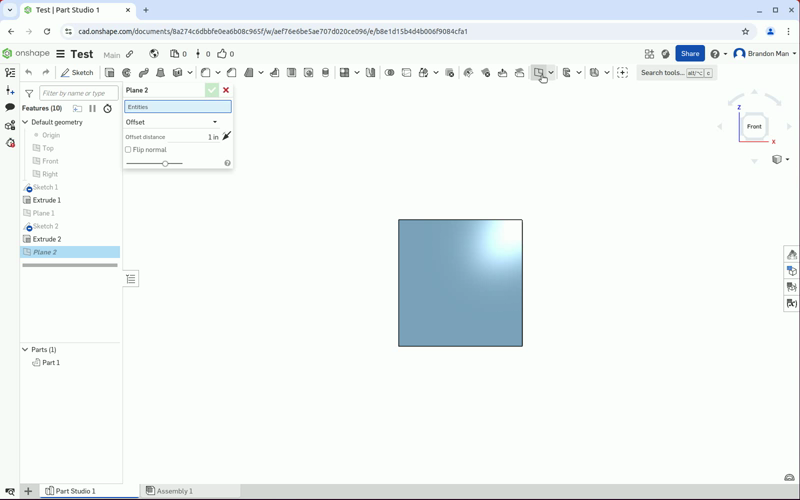
mouse_move(73, 163)
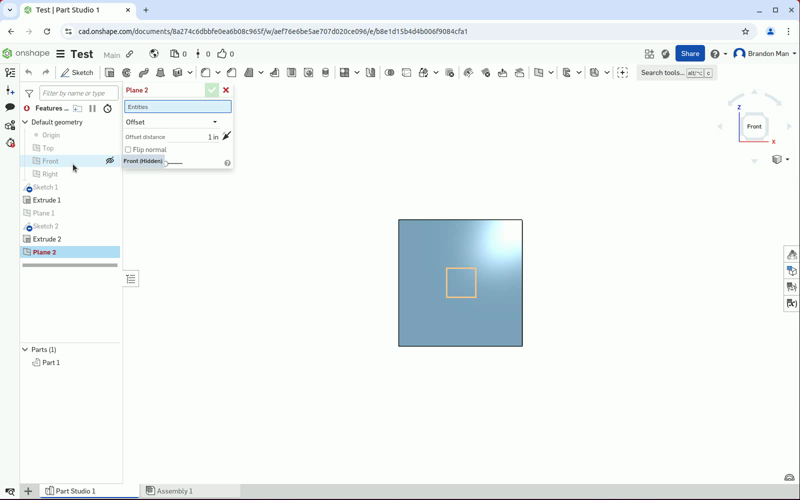
click(73, 163)
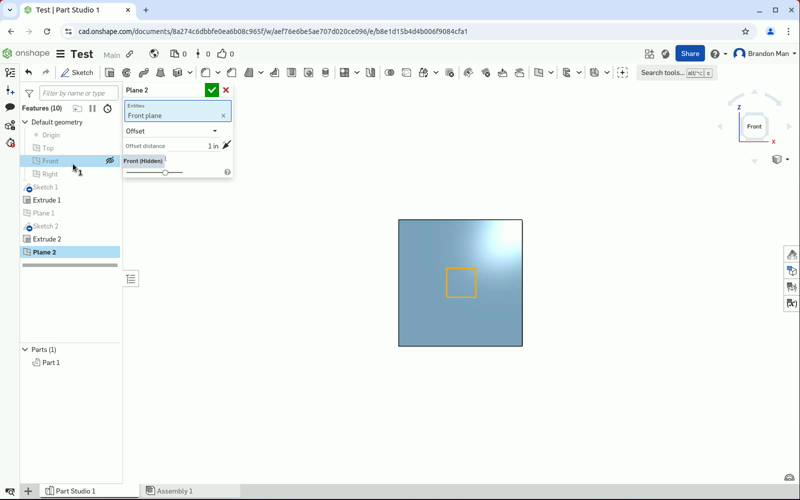
key(tab, 2)
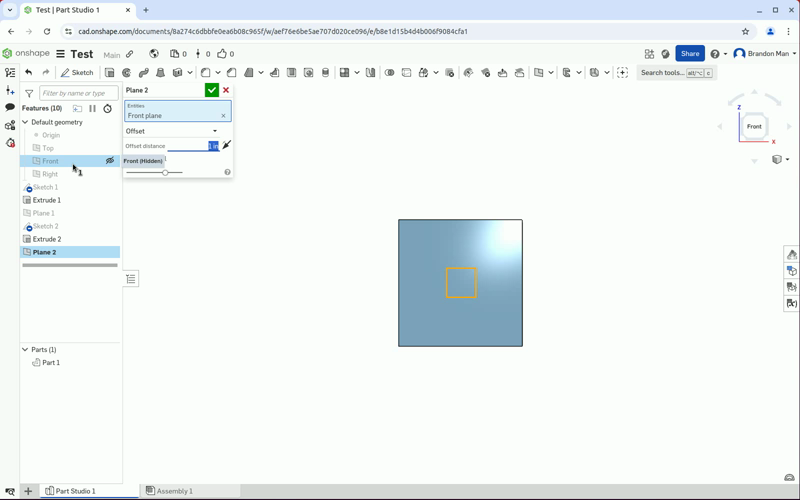
text(23.108)
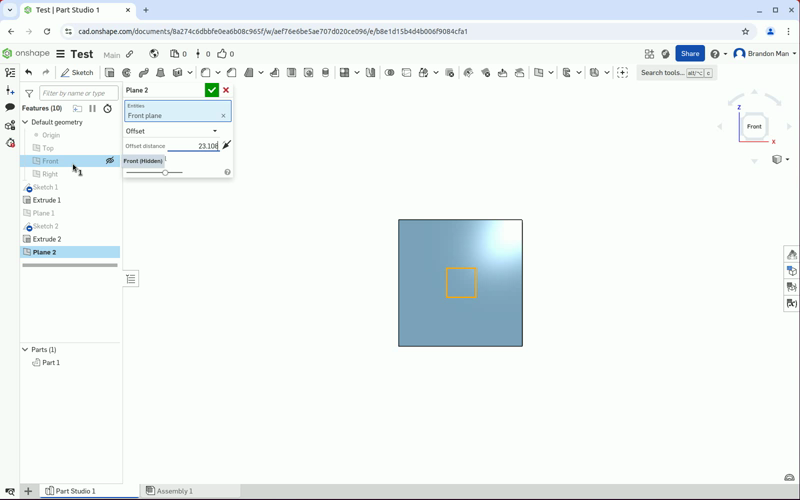
key(enter, 2)
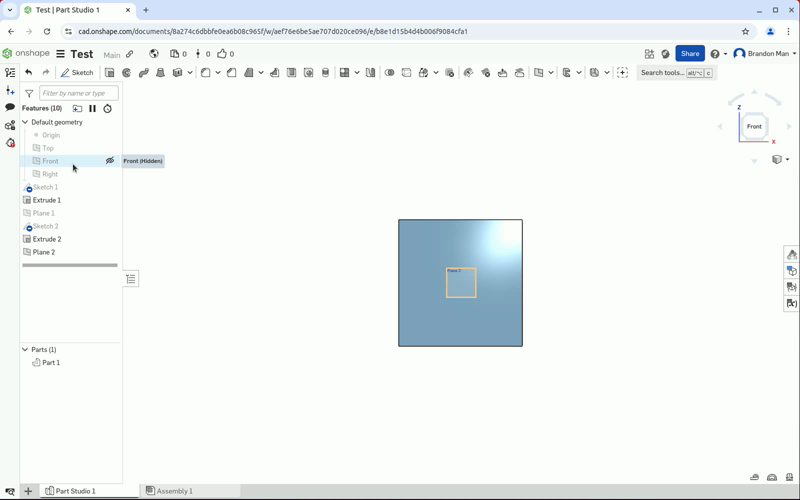
key(shift+s)
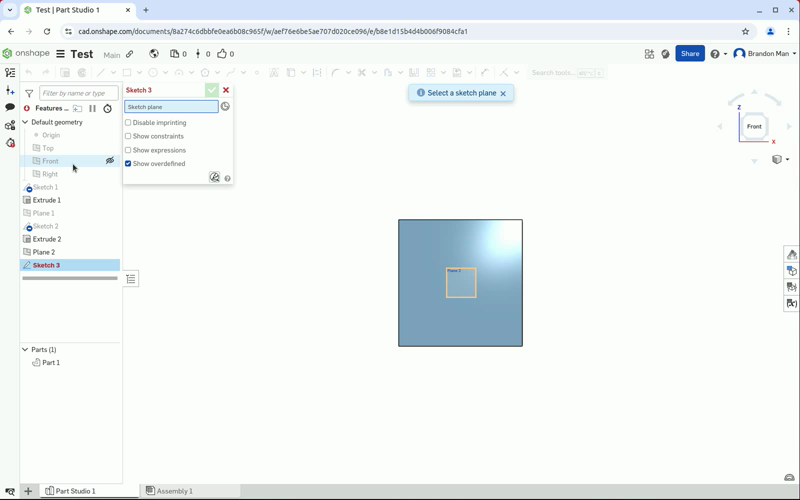
mouse_move(73, 254)
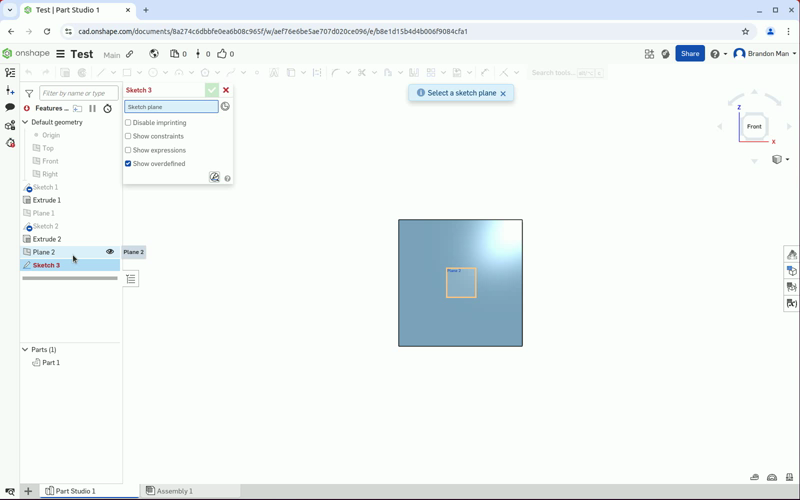
click(73, 254)
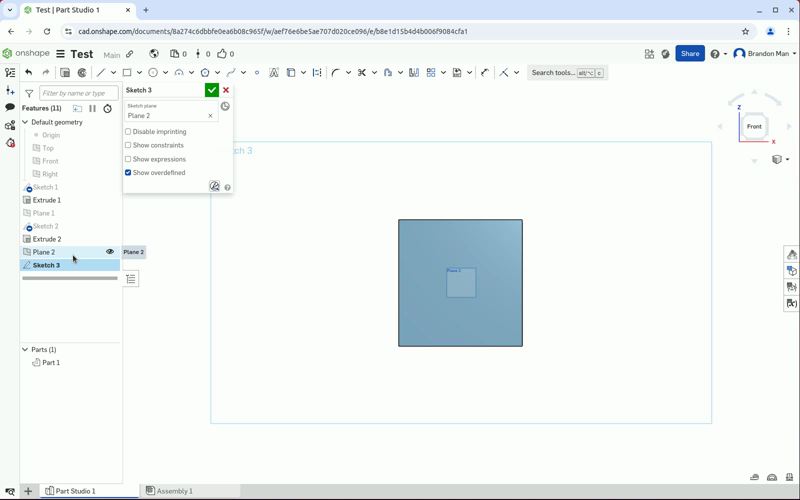
mouse_move(73, 352)
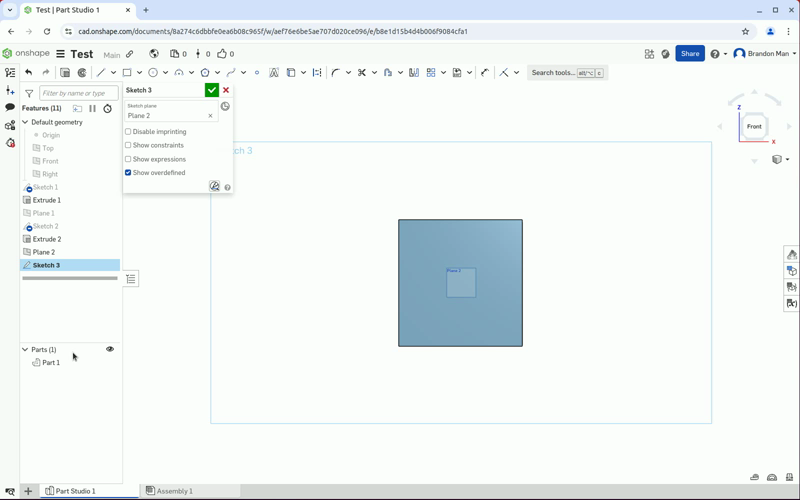
key(y)
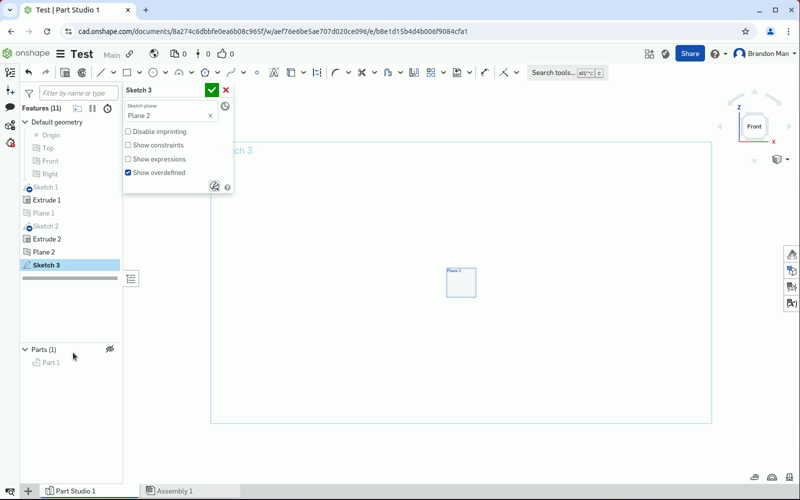
key(l)
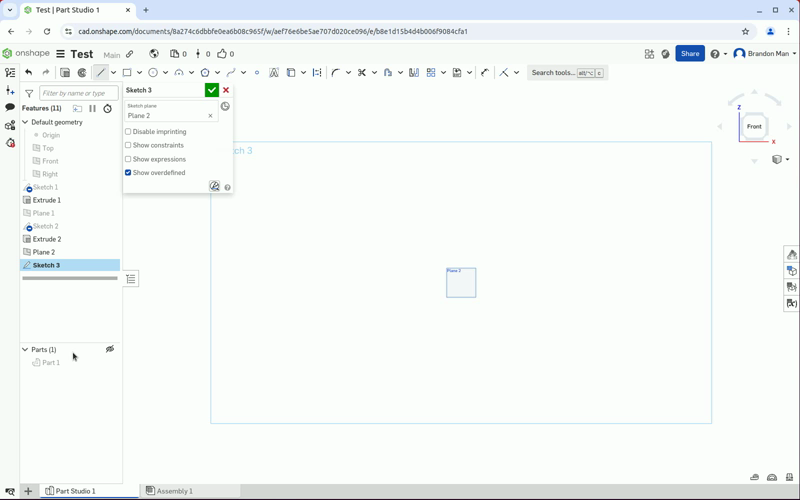
key_down(shift)
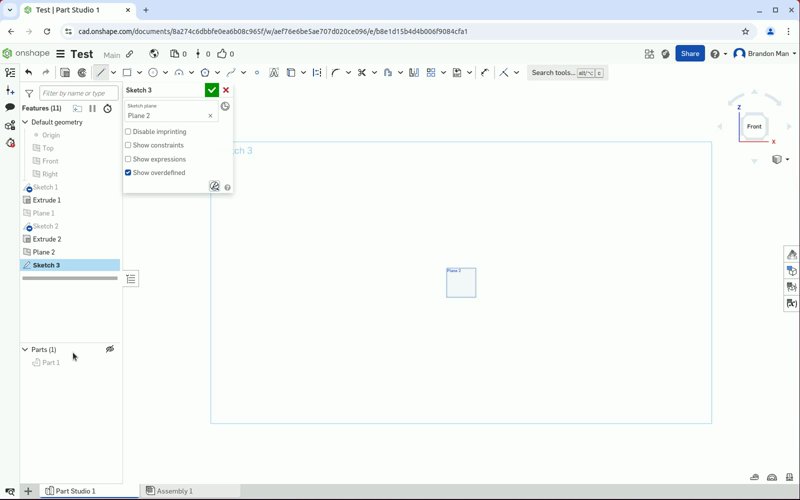
mouse_move(401, 343)
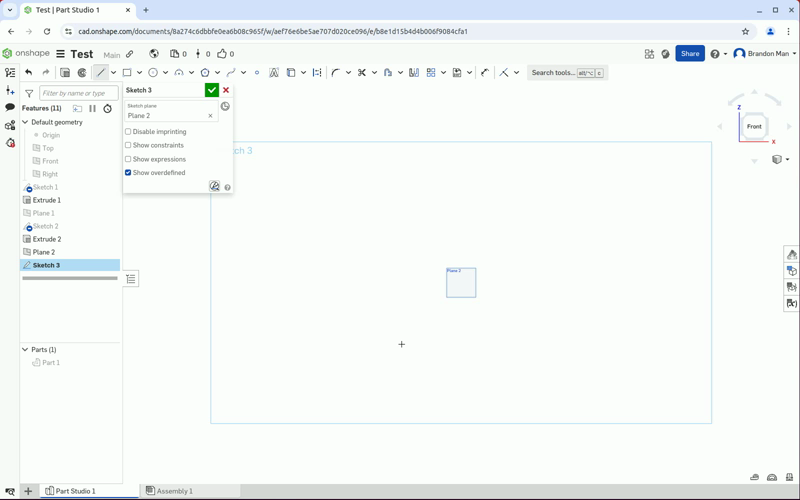
click(401, 343)
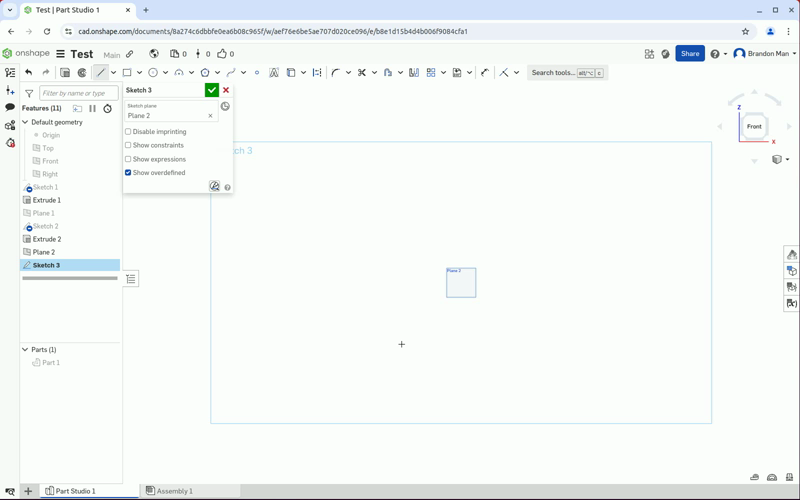
key_up(shift)
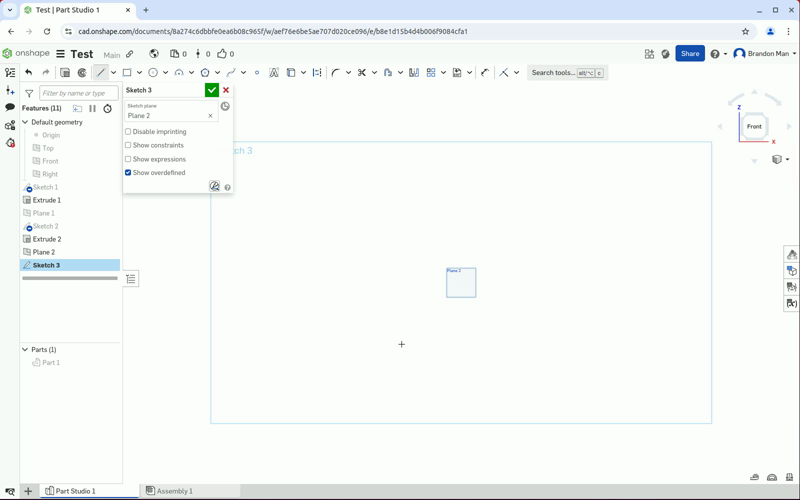
key_down(shift)
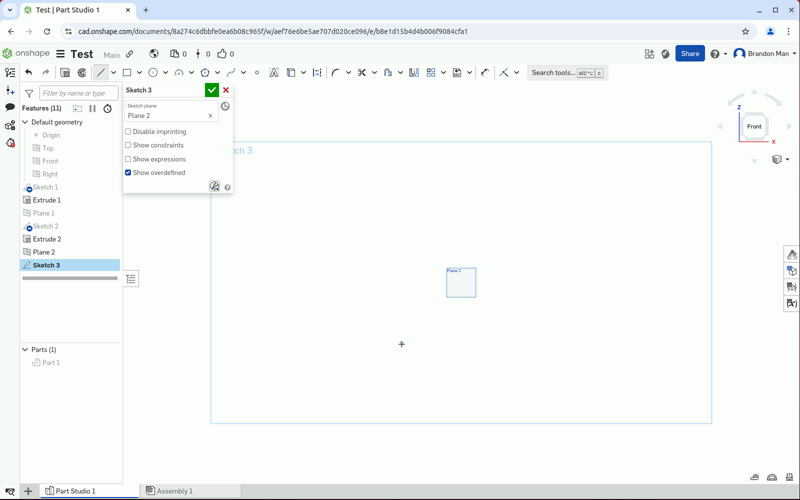
mouse_move(521, 343)
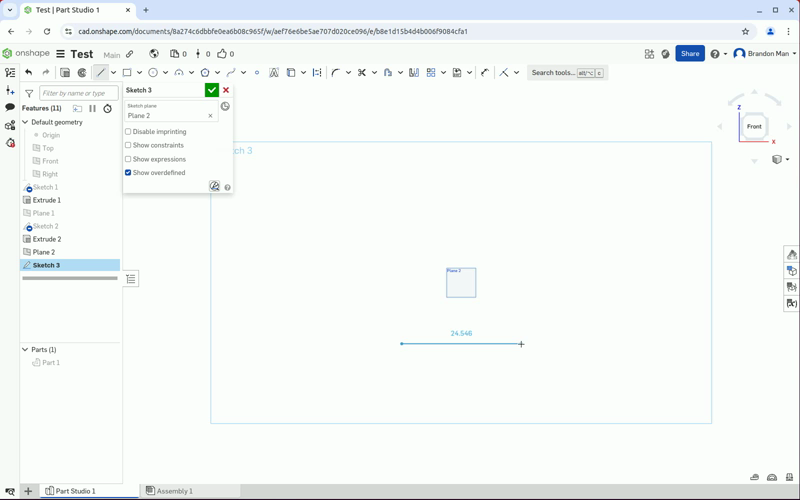
click(521, 343)
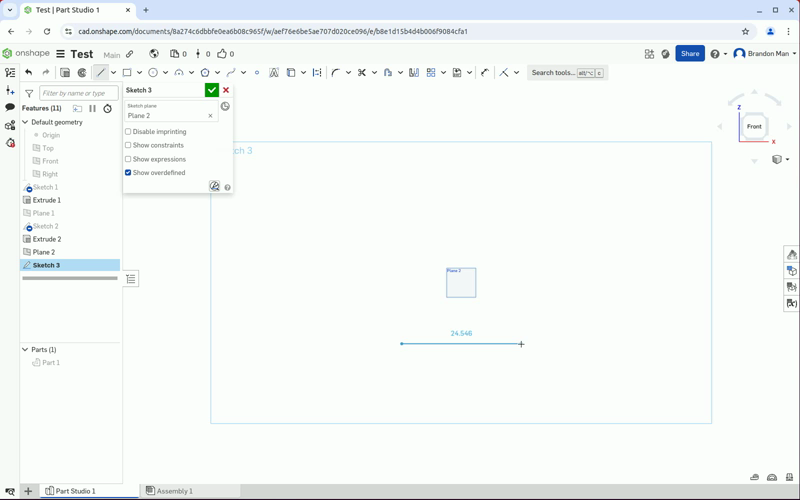
key_up(shift)
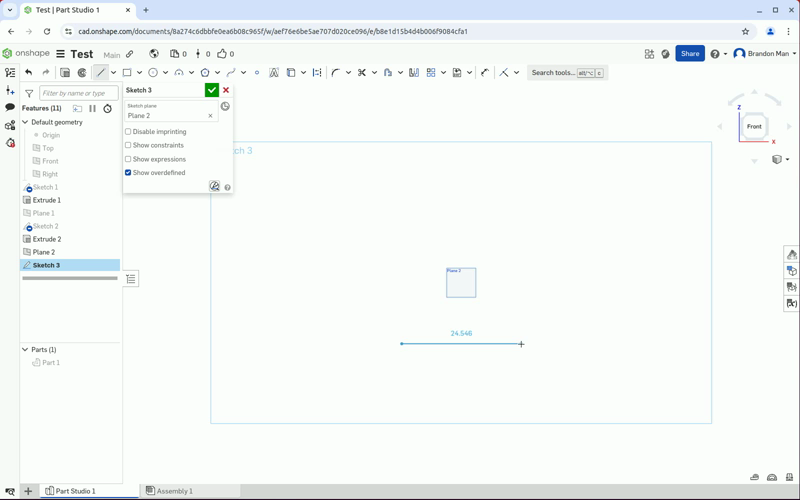
key_down(shift)
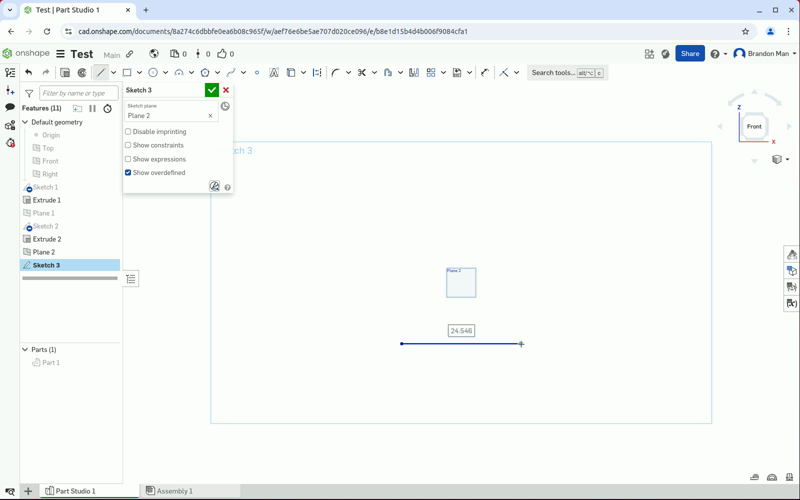
mouse_move(521, 222)
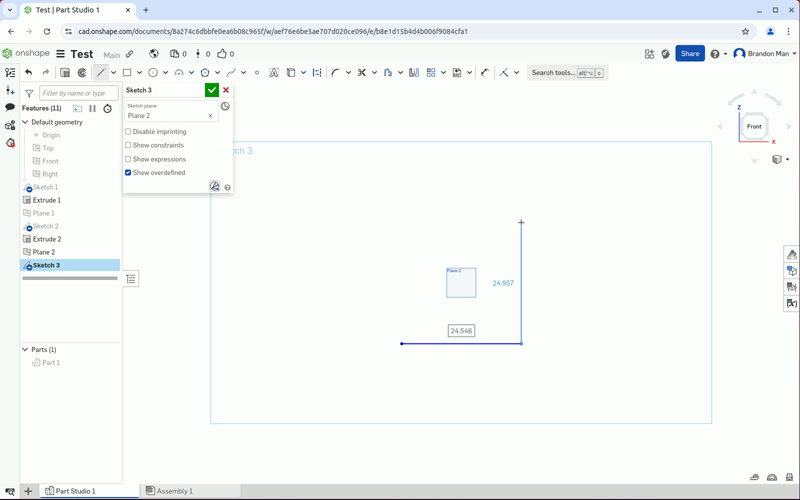
click(521, 222)
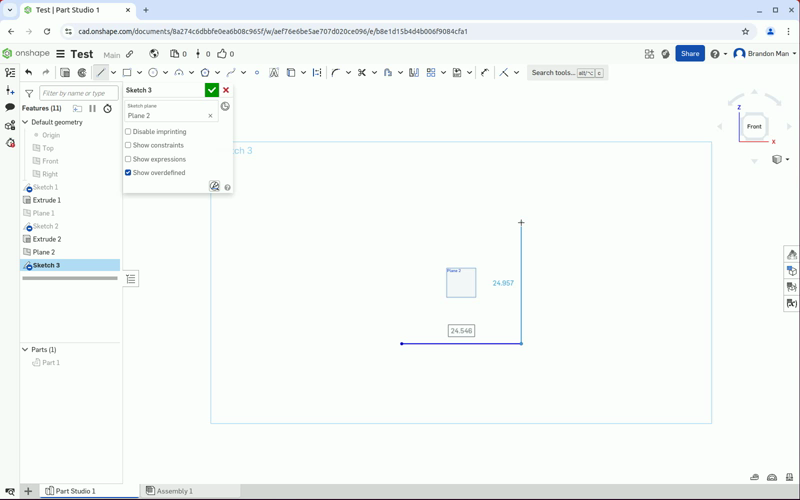
key_up(shift)
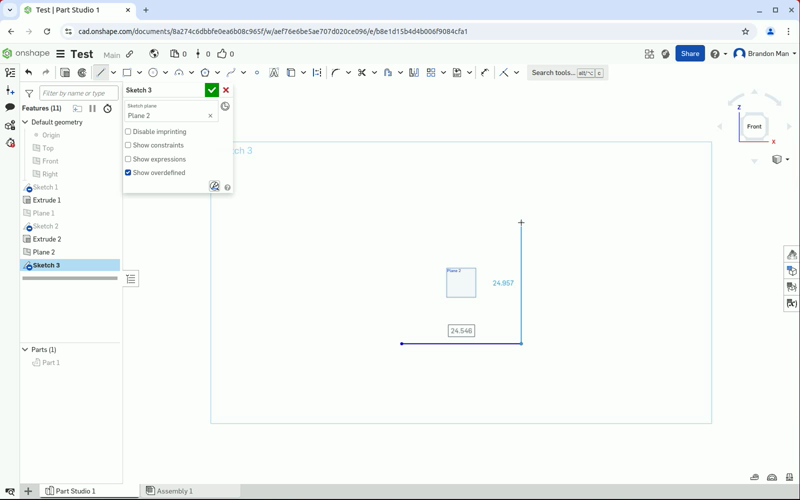
key_down(shift)
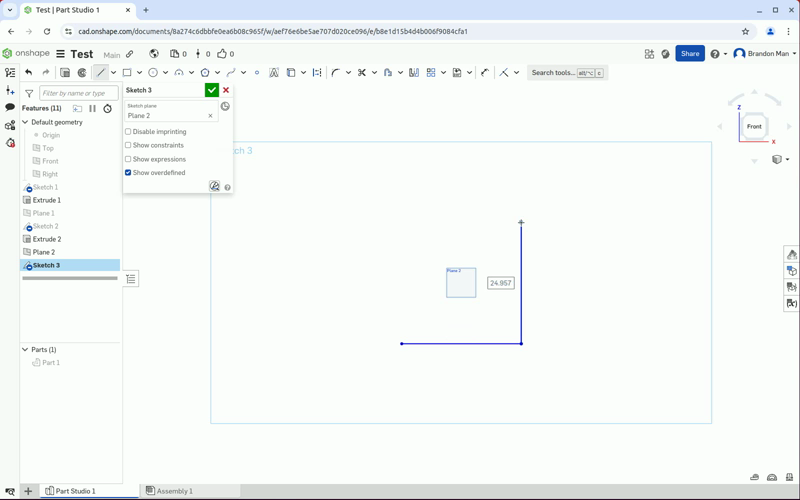
mouse_move(401, 222)
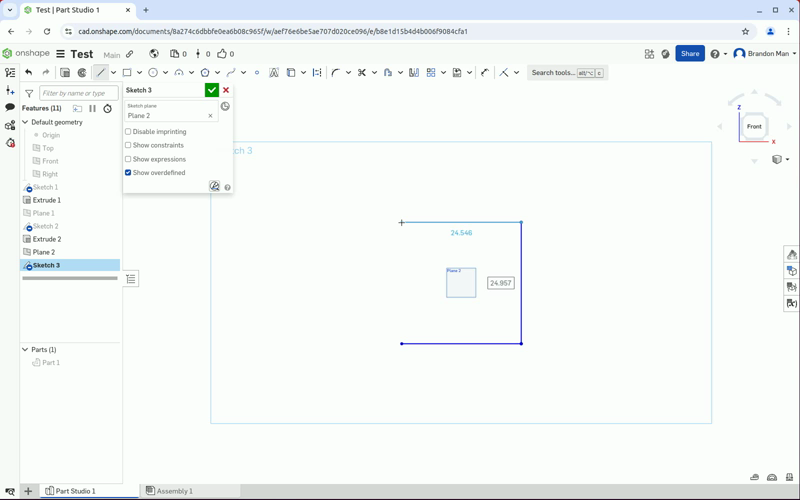
click(401, 222)
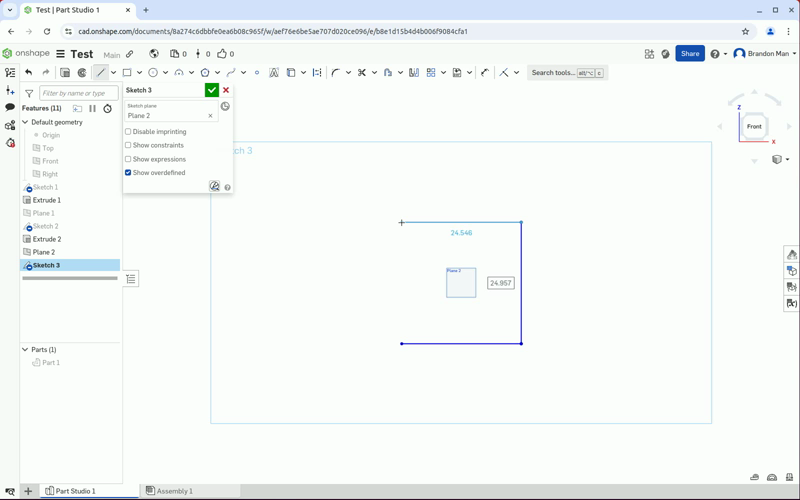
key_up(shift)
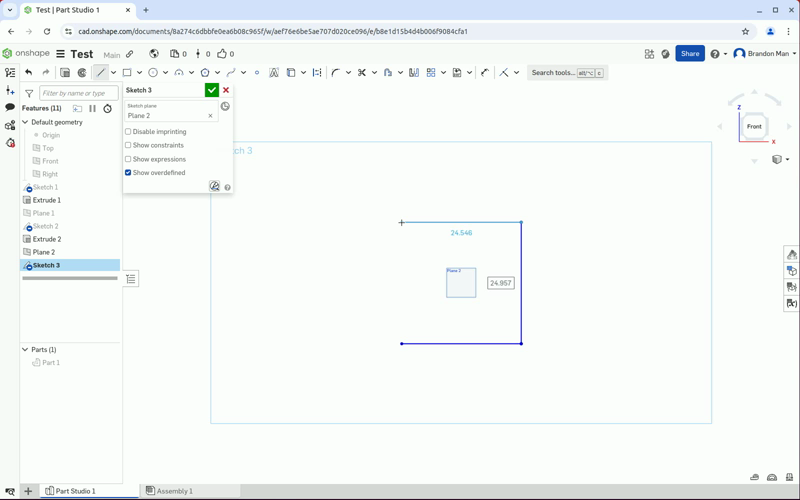
key_down(shift)
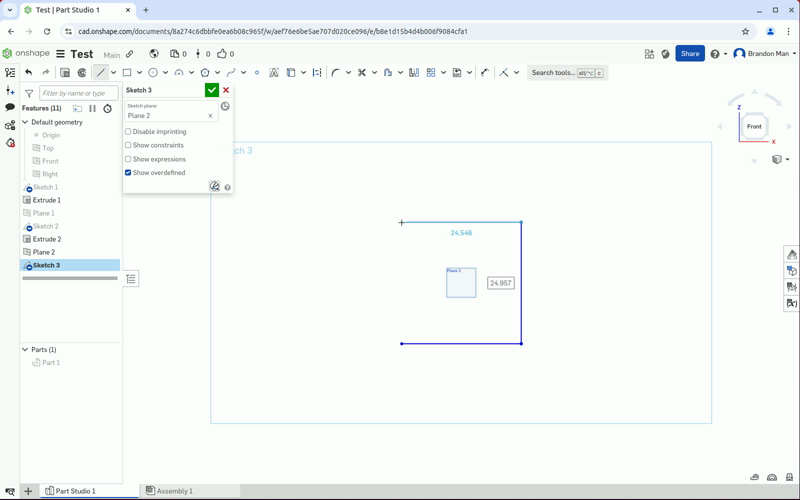
mouse_move(401, 343)
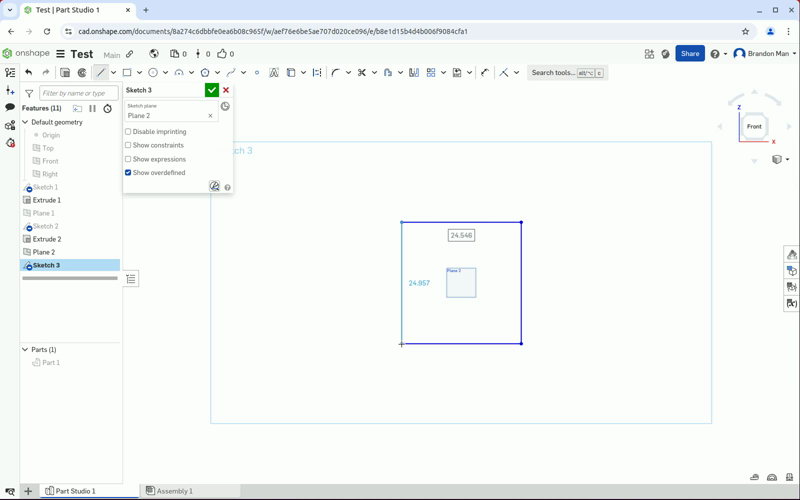
key_up(shift)
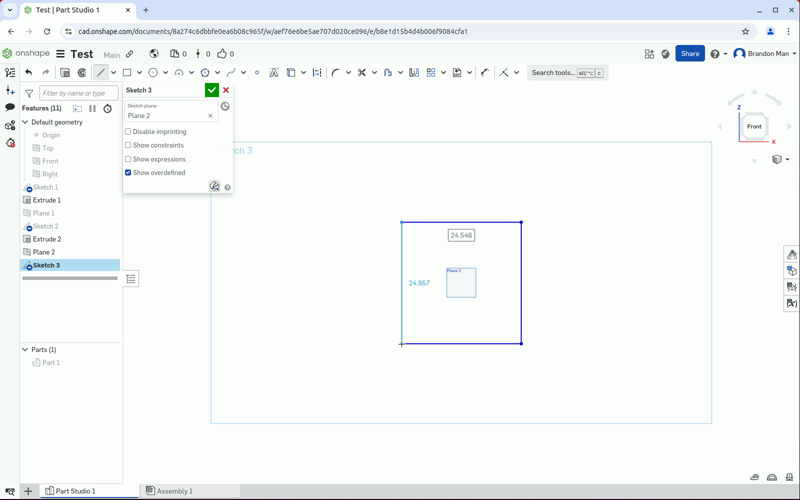
click(401, 343)
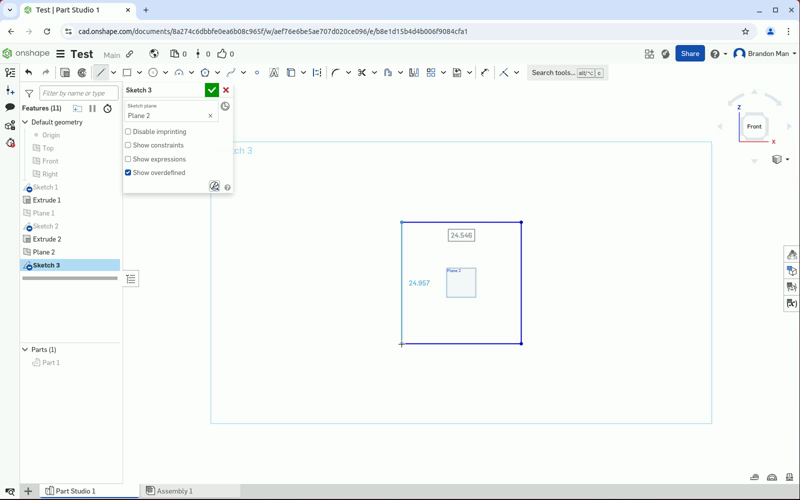
key(esc)
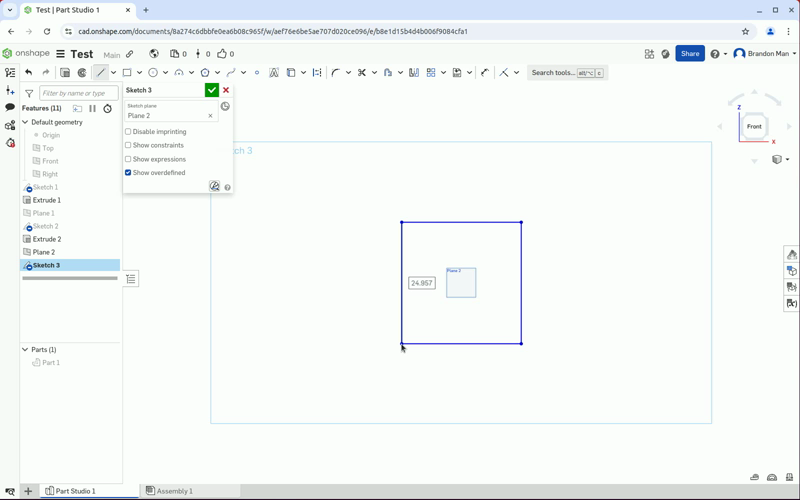
mouse_move(452, 333)
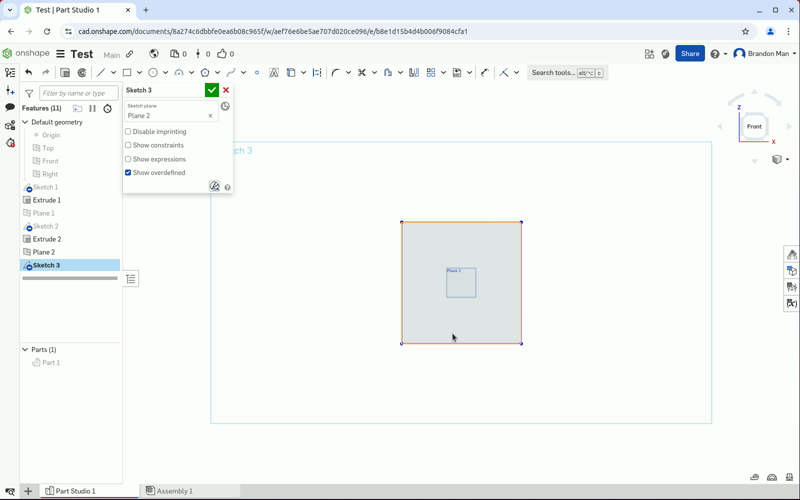
click(452, 333)
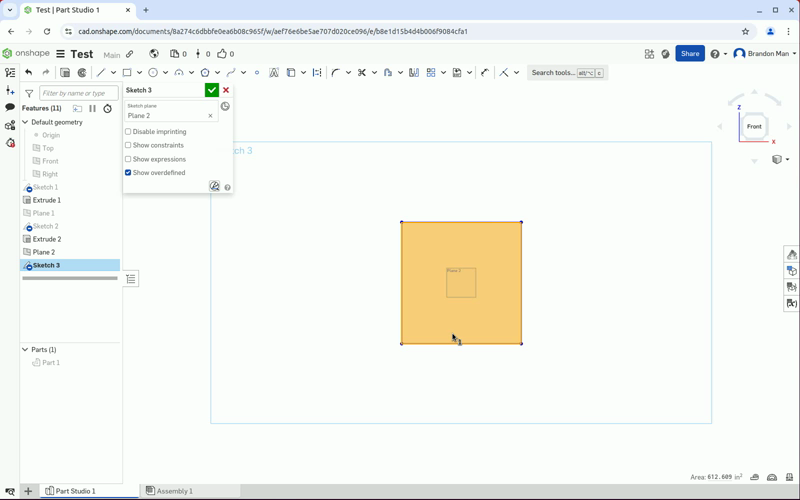
mouse_move(73, 352)
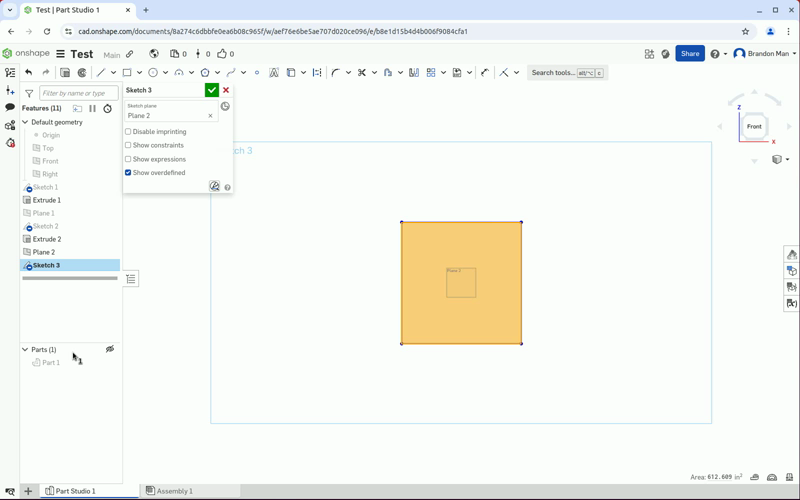
key(shift+y)
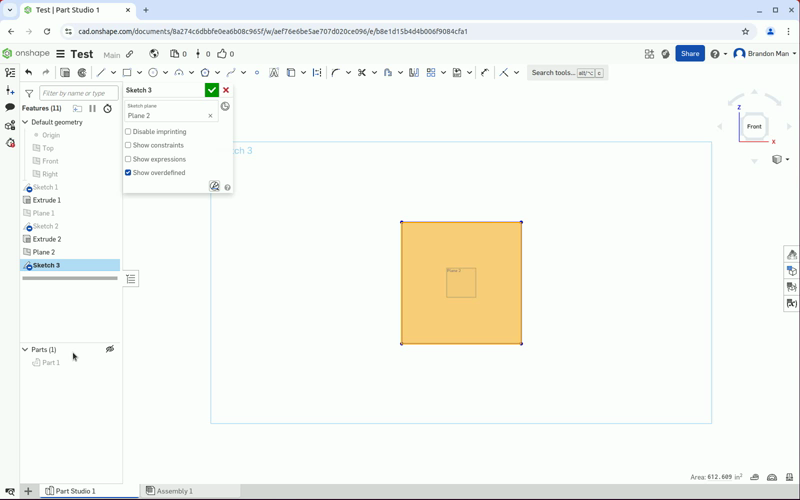
key(shift+e)
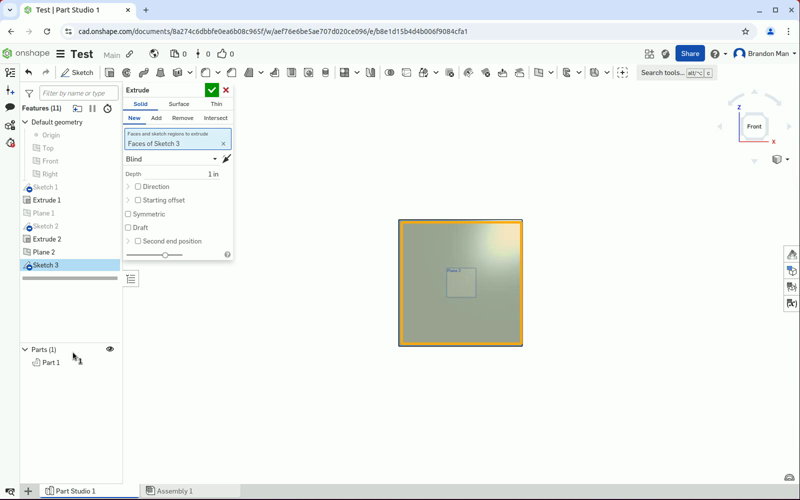
mouse_move(143, 106)
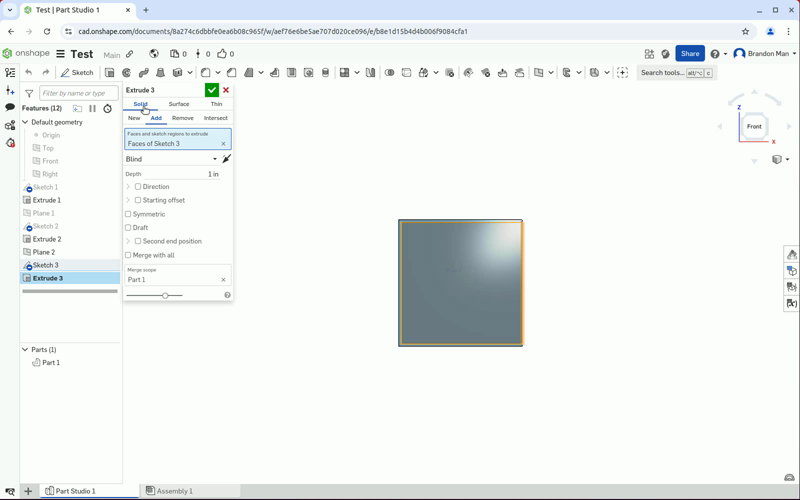
click(143, 106)
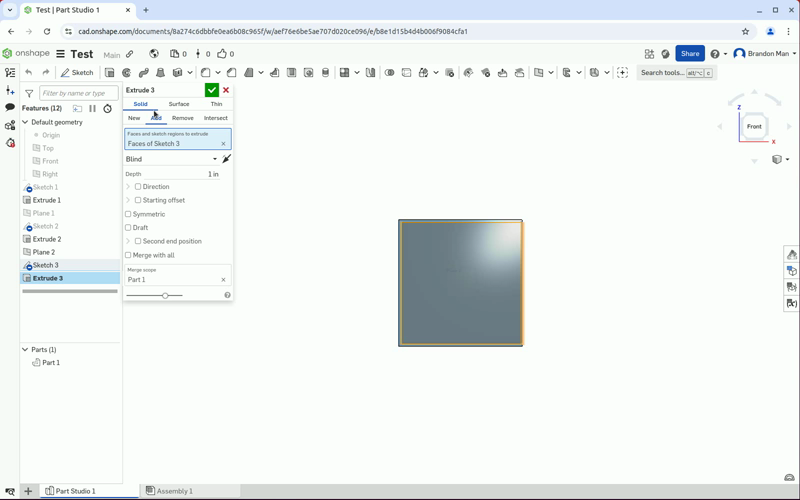
mouse_move(186, 120)
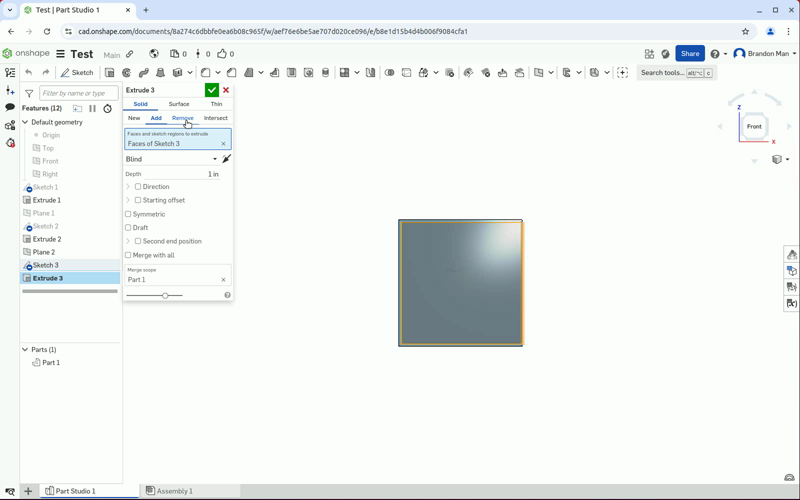
click(186, 120)
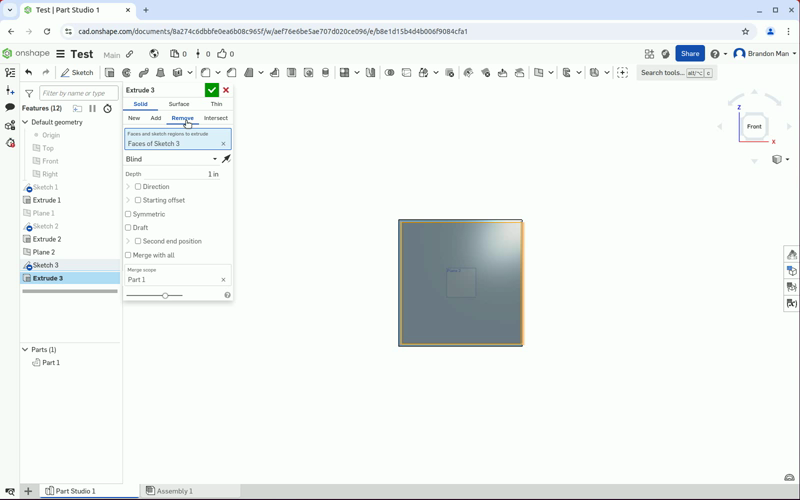
key(tab, 4)
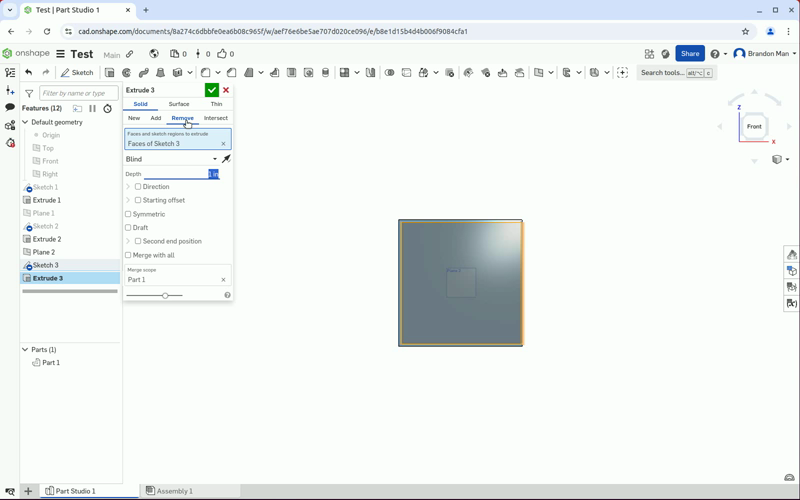
text(0.481)
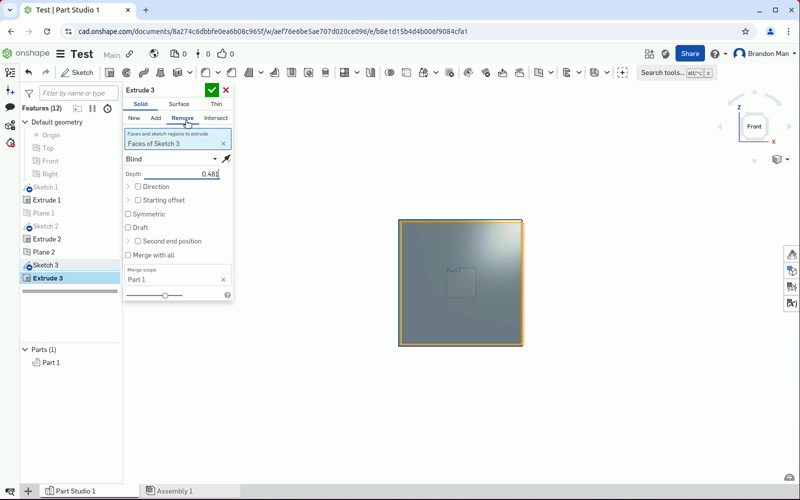
key(tab, 6)
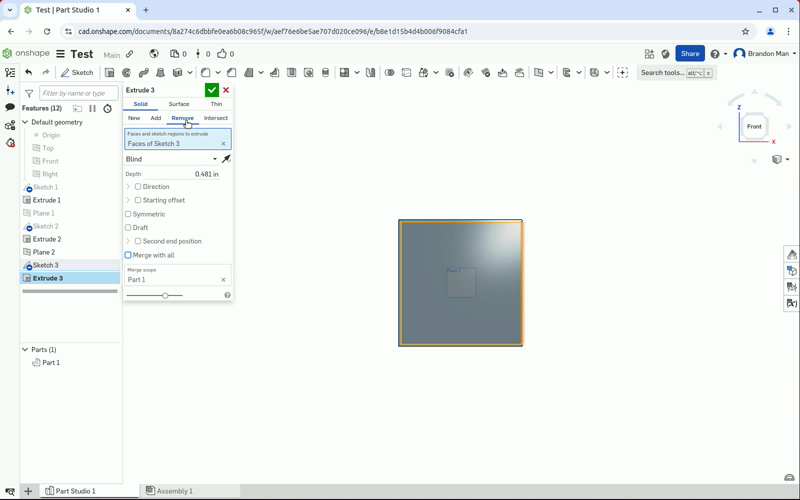
key(space)
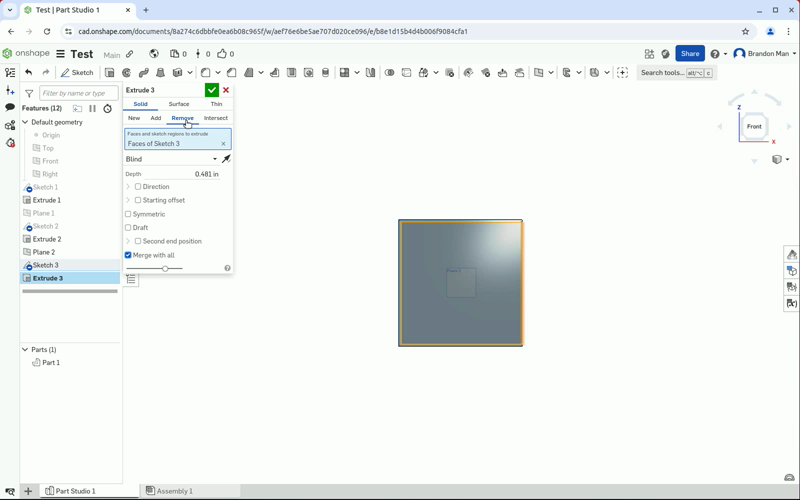
key(enter)
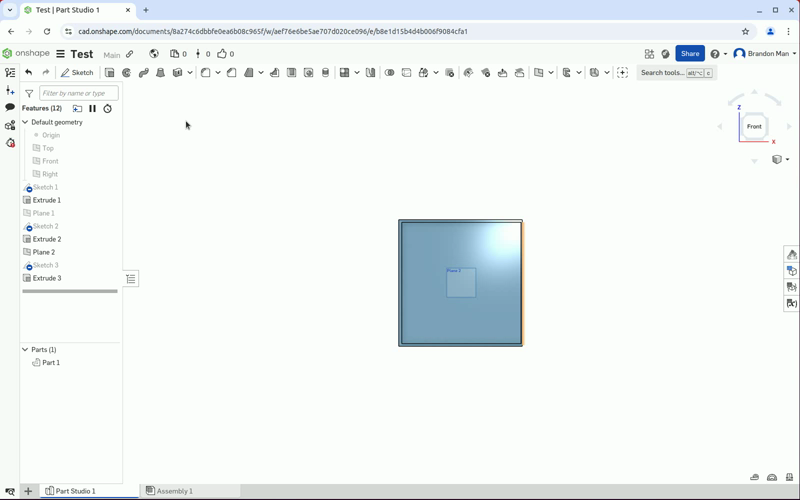
key(shift+h)
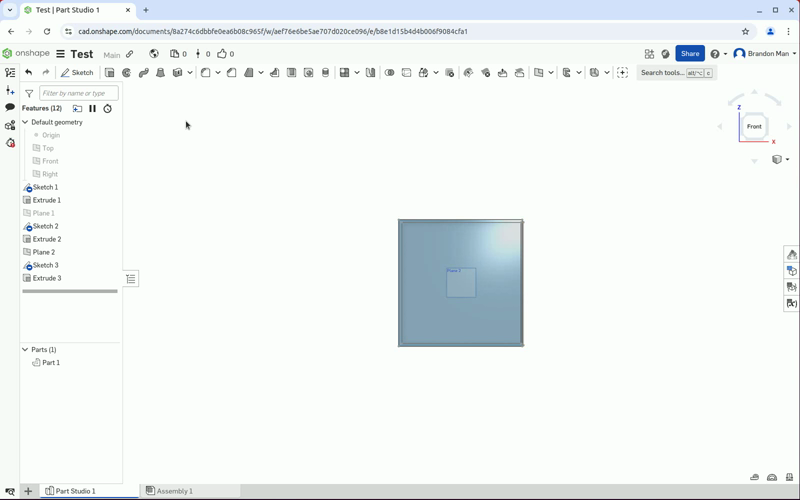
key(shift+h)
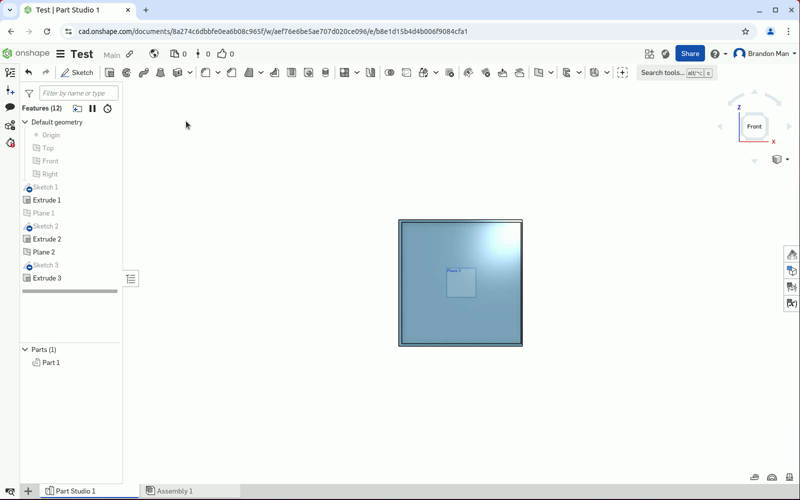
mouse_move(73, 189)
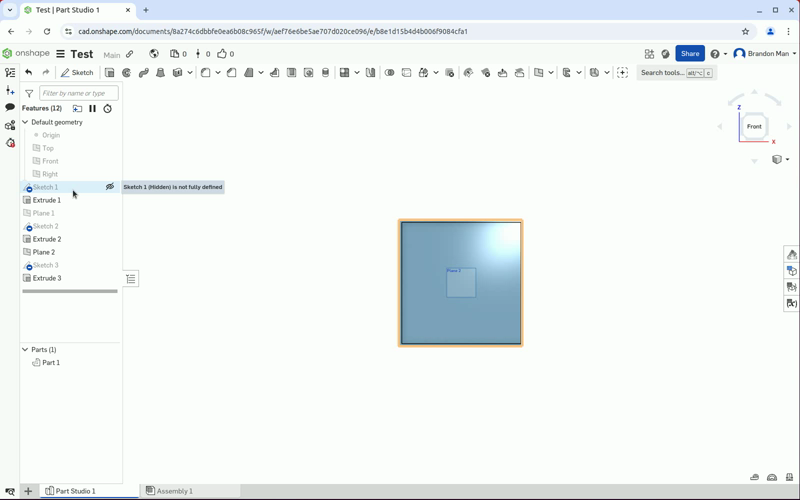
click(73, 189)
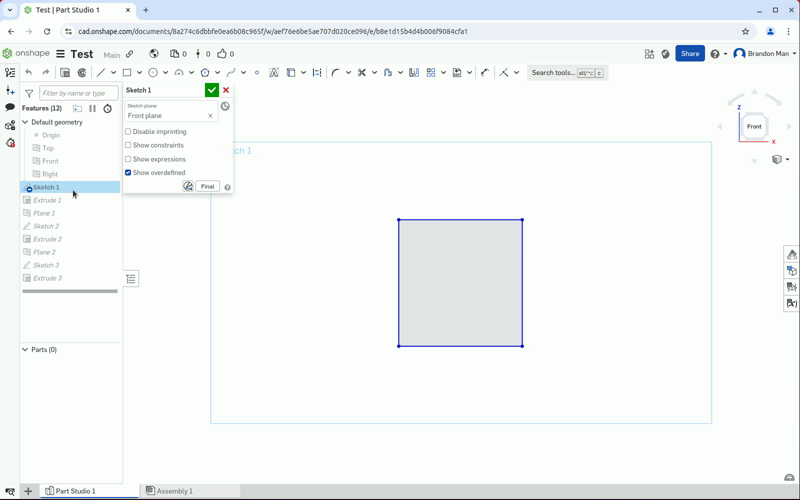
mouse_move(229, 92)
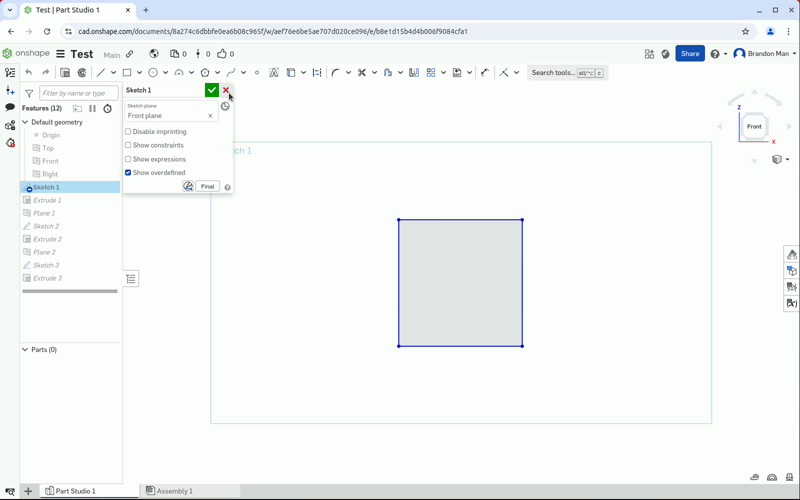
click(229, 92)
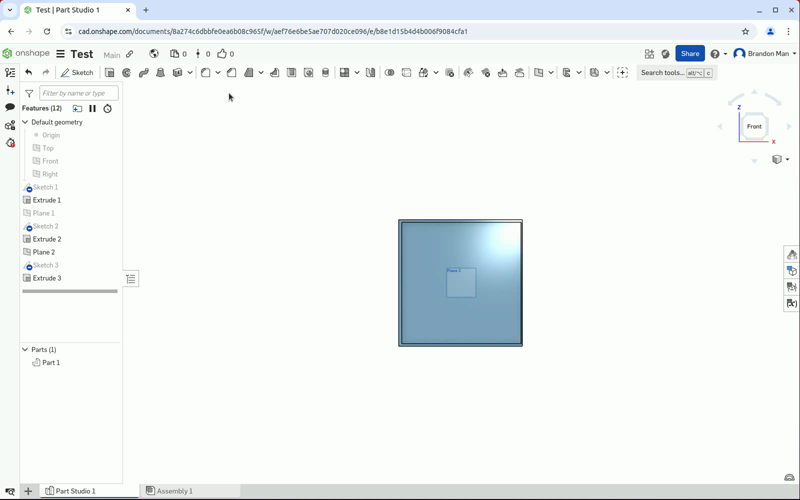
mouse_move(73, 352)
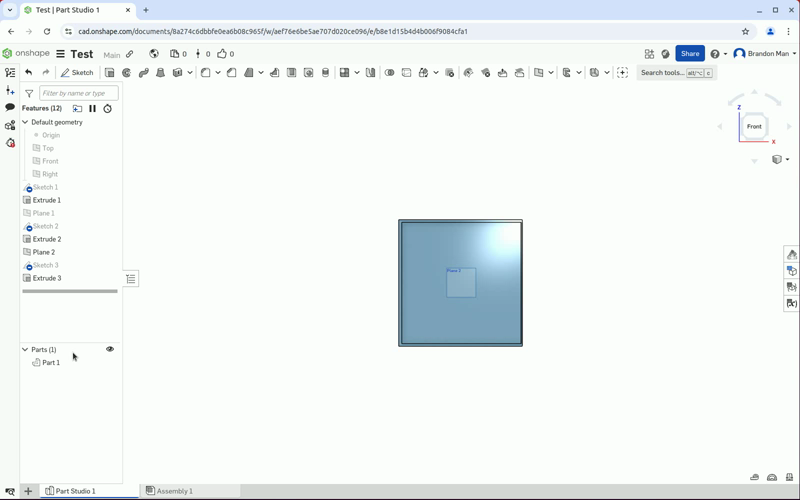
key(y)
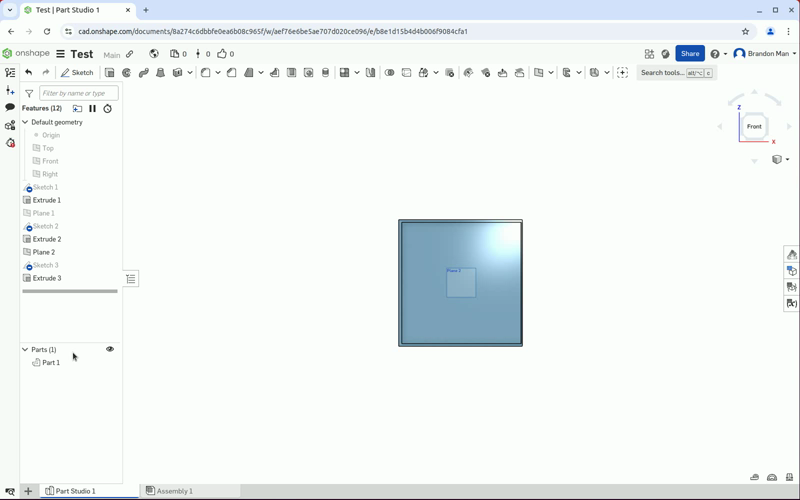
key(shift+p)
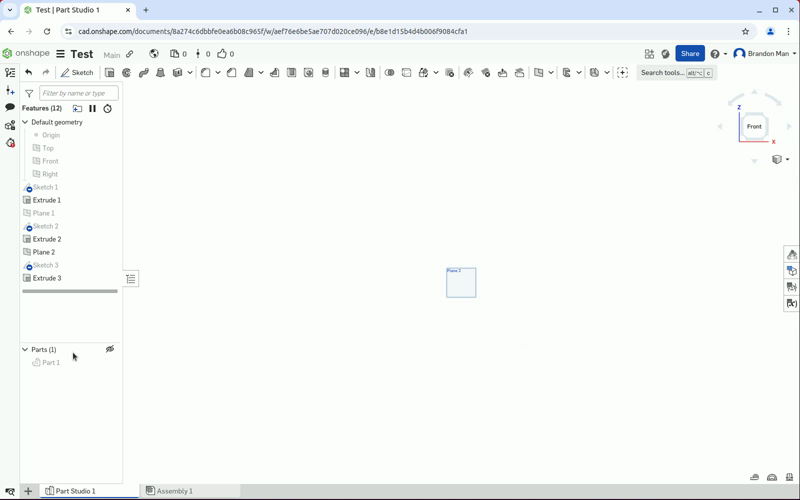
key(space)
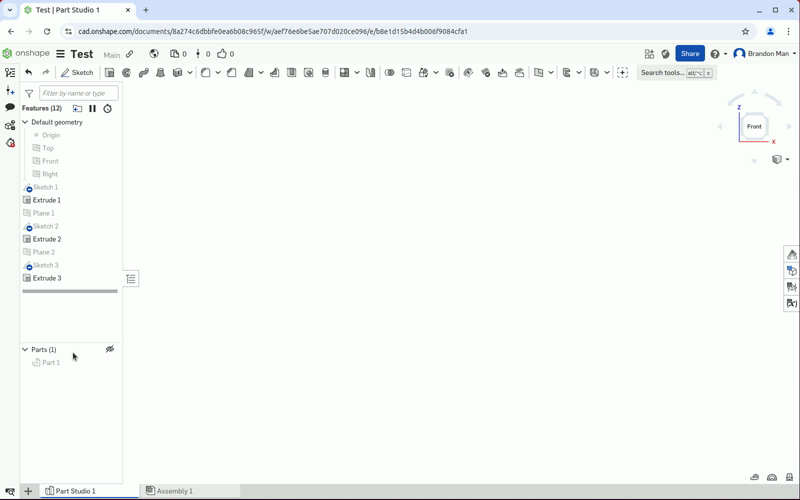
key_down(shift)
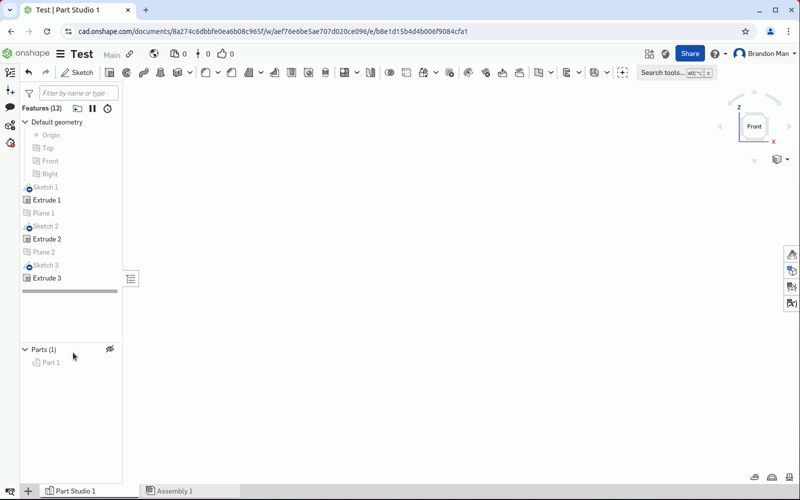
key(down)
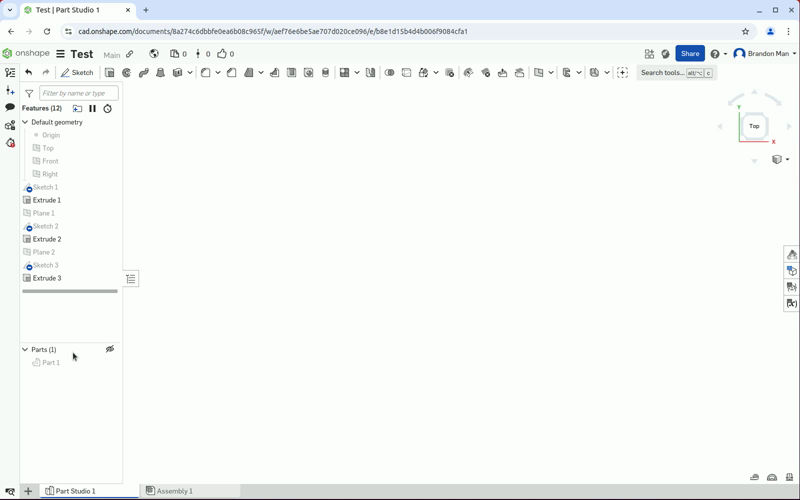
key_up(shift)
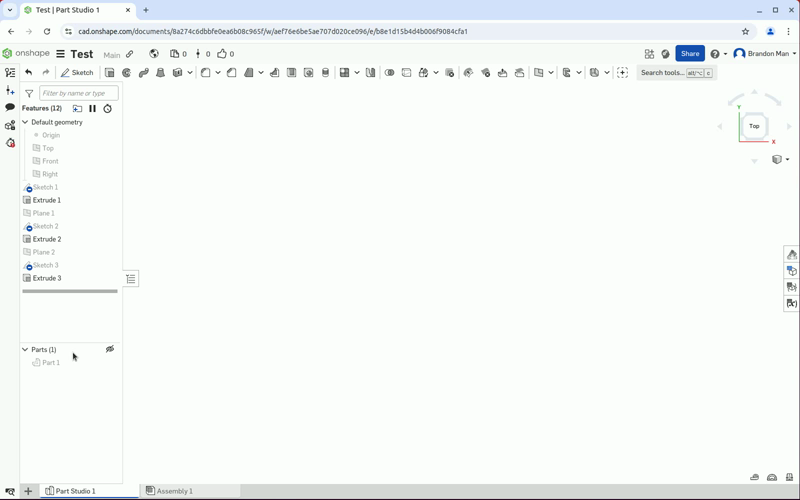
mouse_move(73, 352)
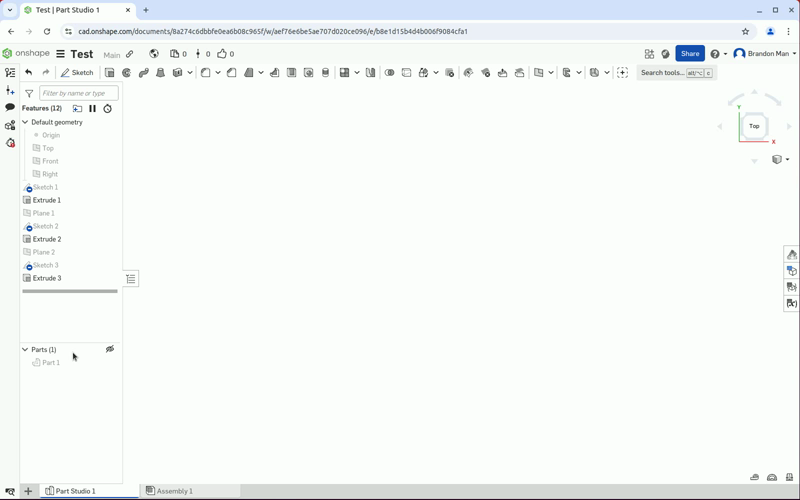
key(shift+y)
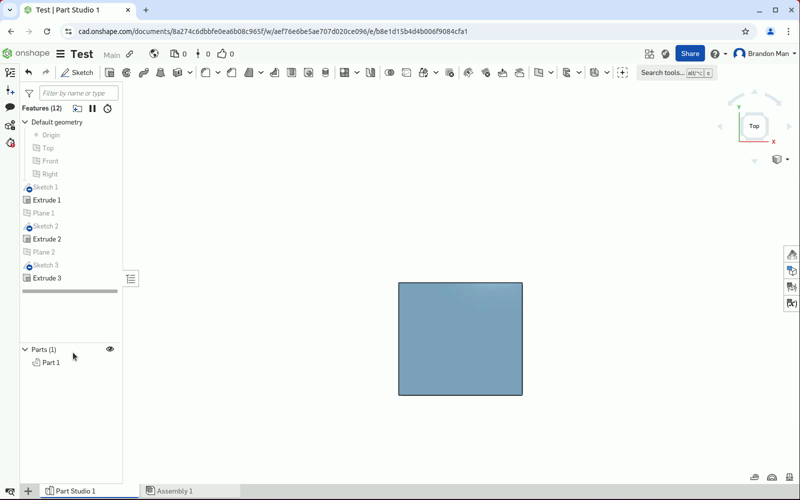
mouse_move(541, 75)
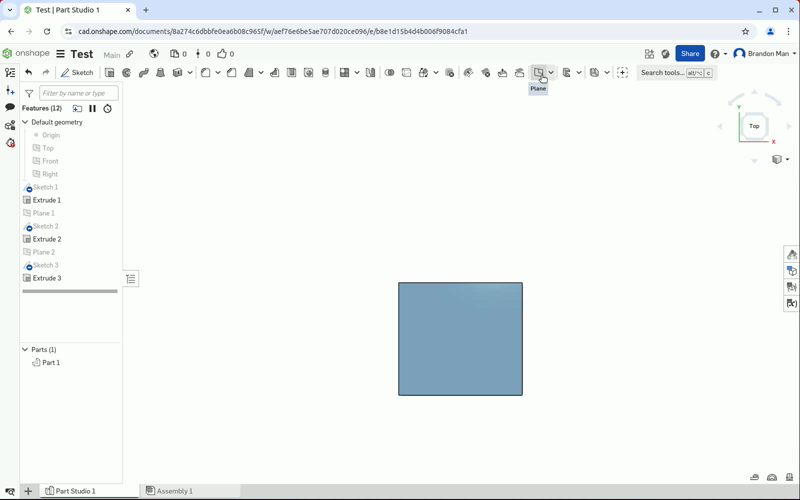
click(541, 75)
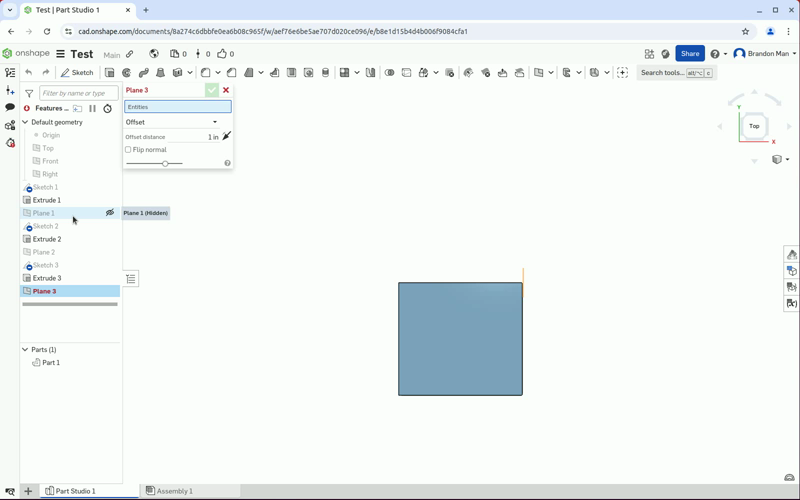
scroll(3)
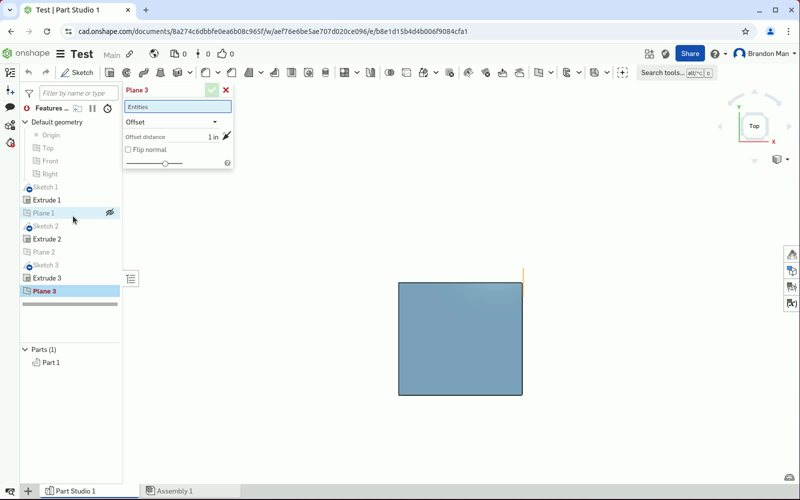
mouse_move(73, 150)
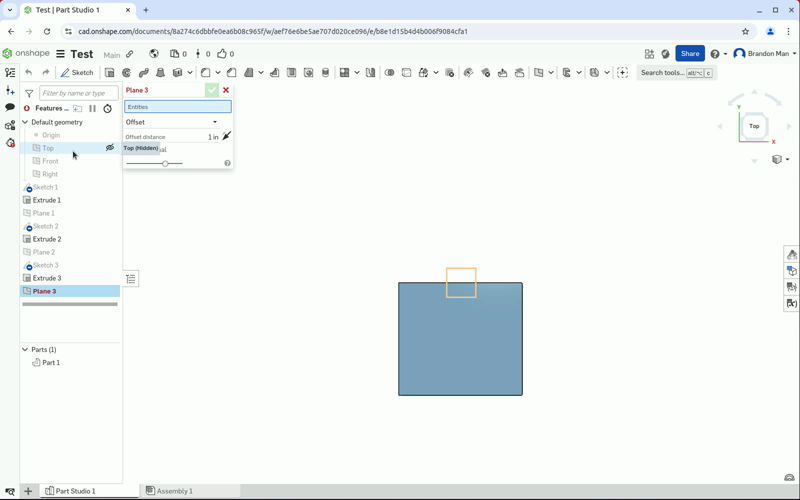
click(73, 150)
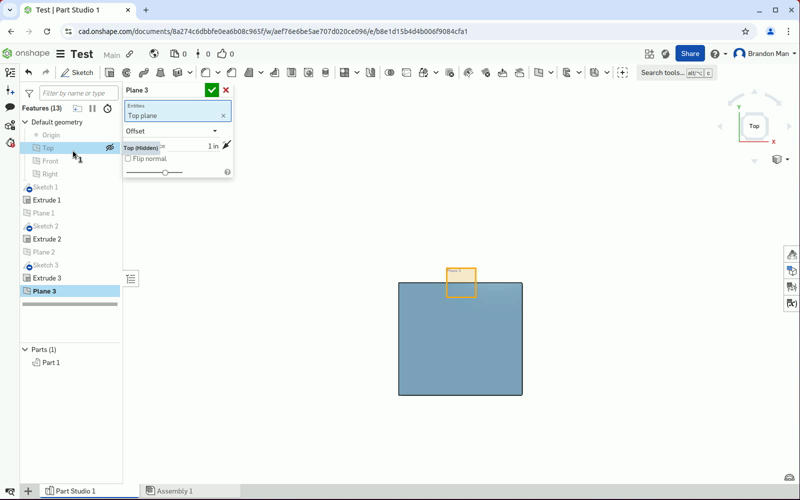
key(tab, 2)
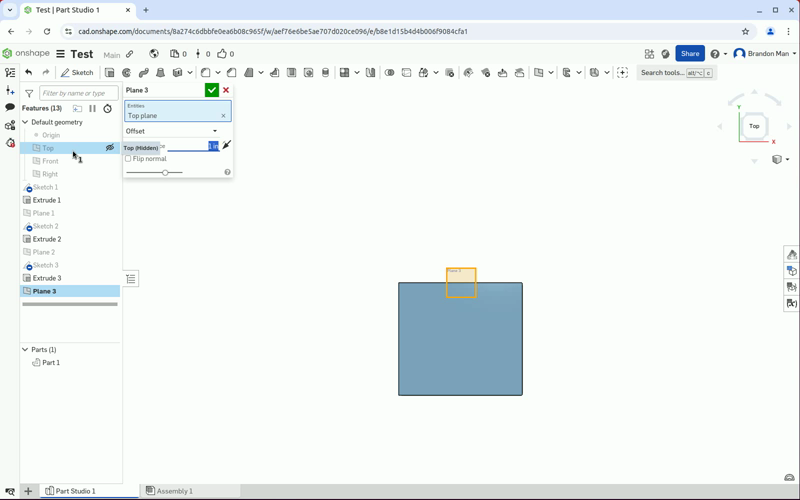
text(13.002)
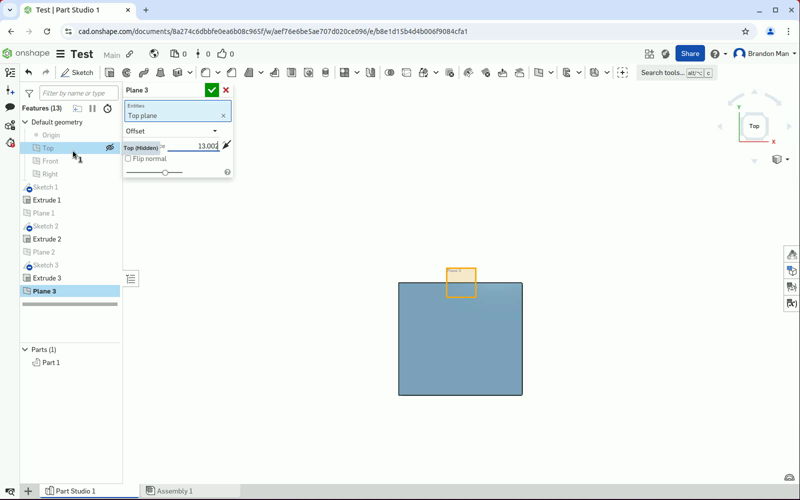
key(enter, 2)
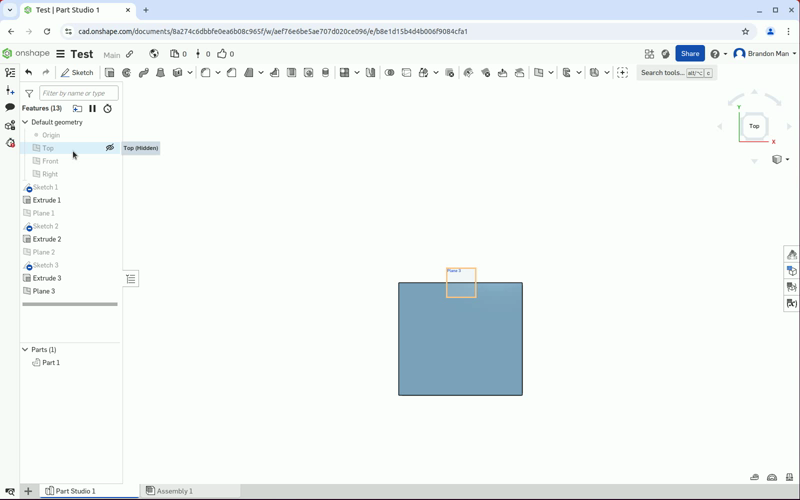
key(shift+s)
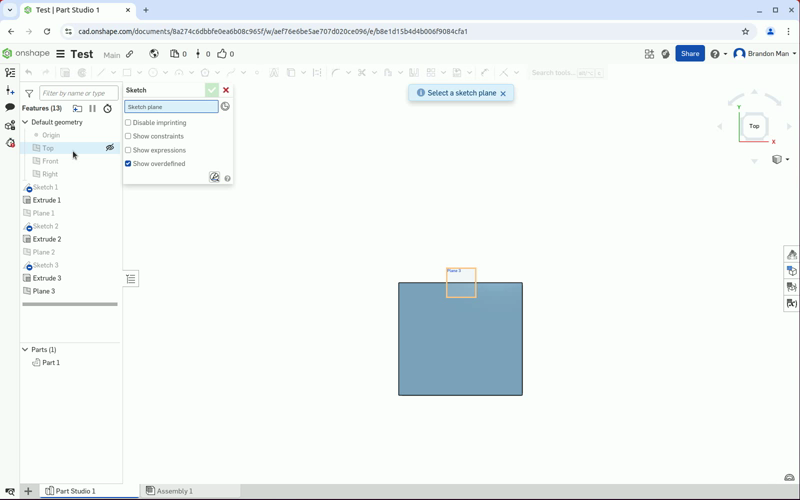
mouse_move(73, 293)
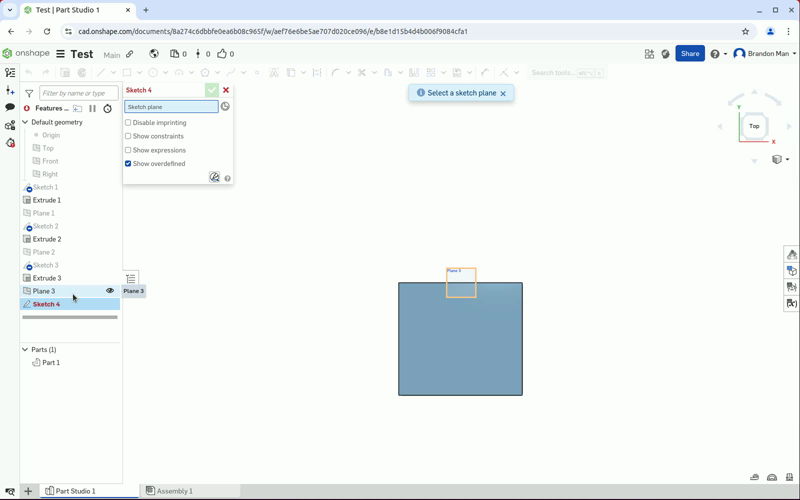
click(73, 293)
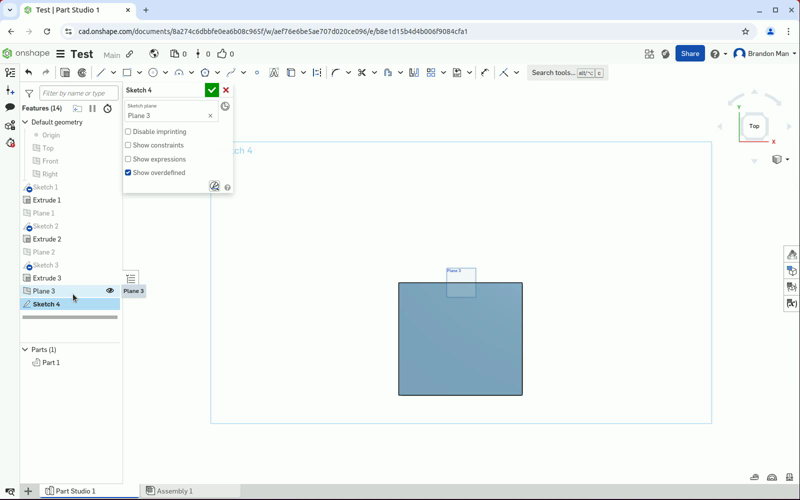
mouse_move(73, 352)
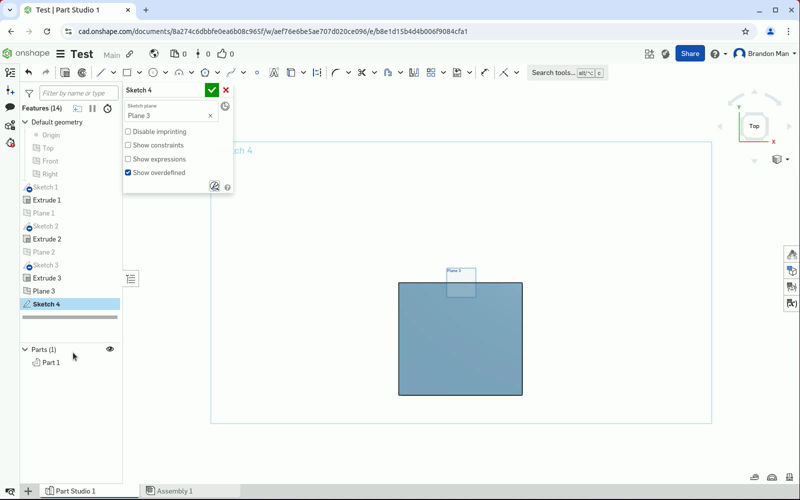
key(y)
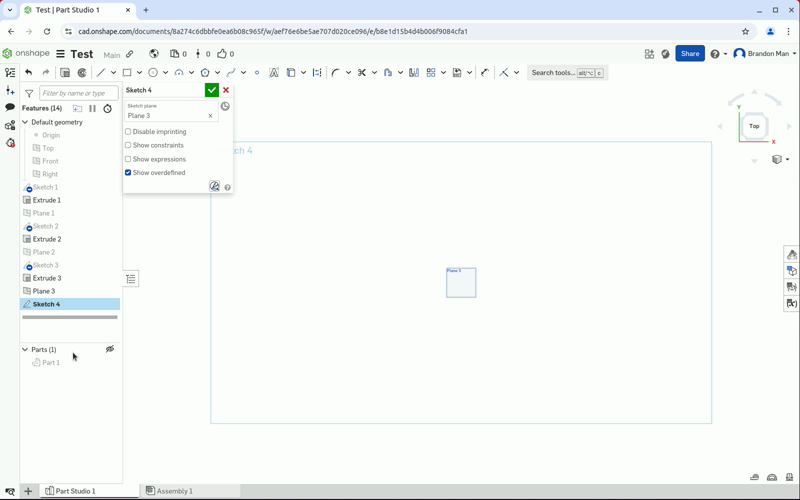
key(l)
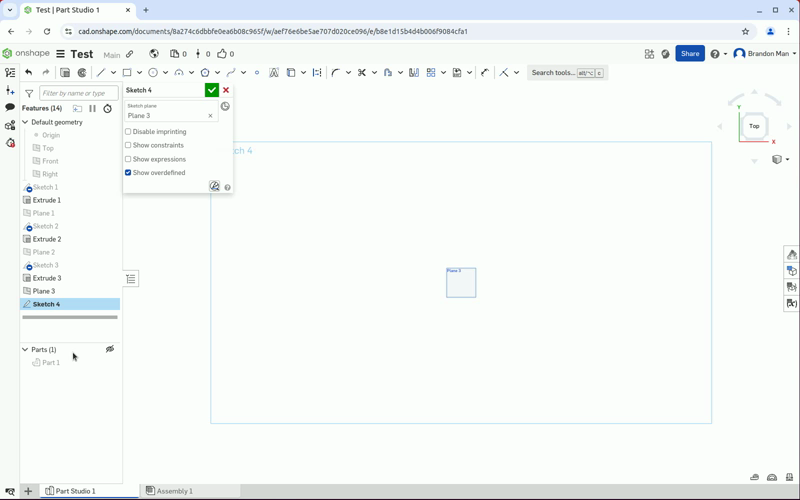
key_down(shift)
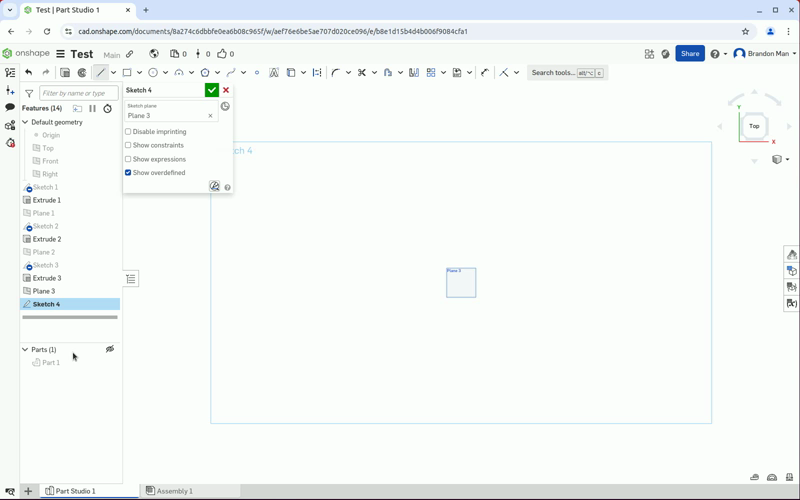
mouse_move(401, 393)
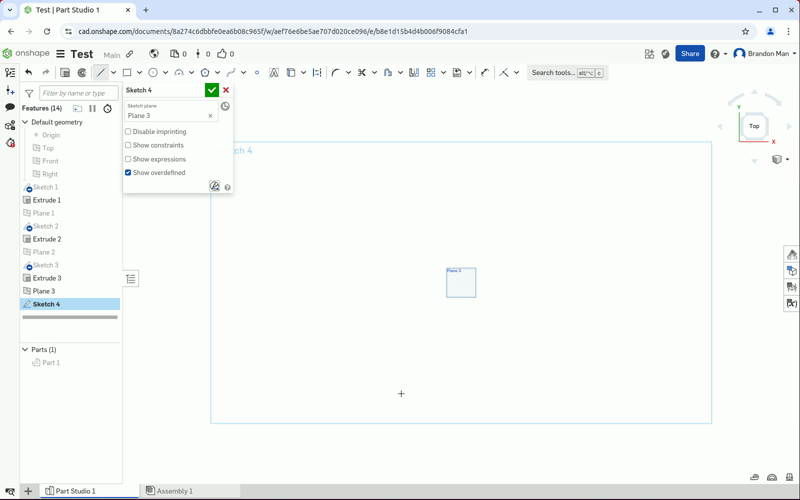
click(401, 393)
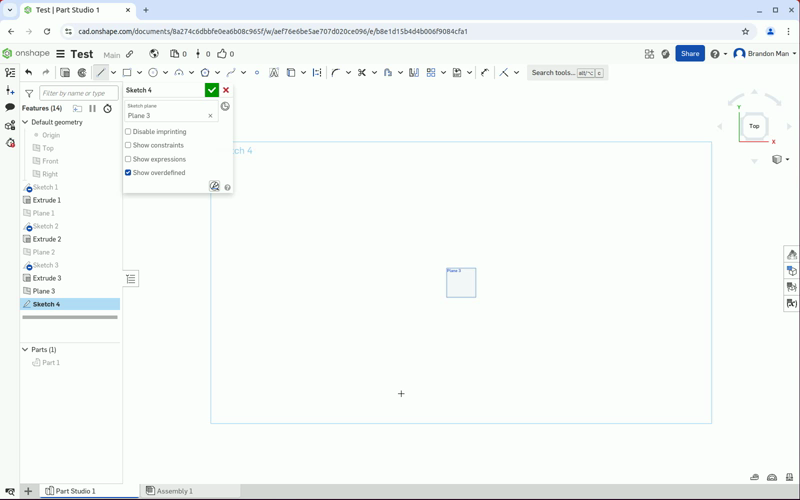
key_up(shift)
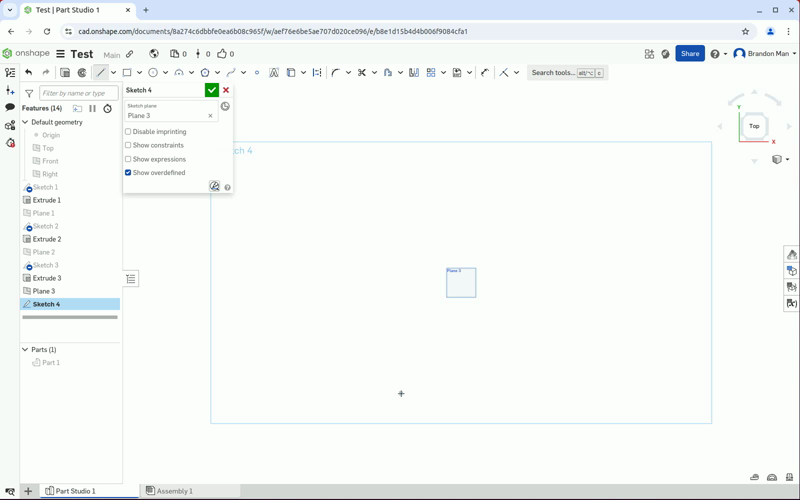
key_down(shift)
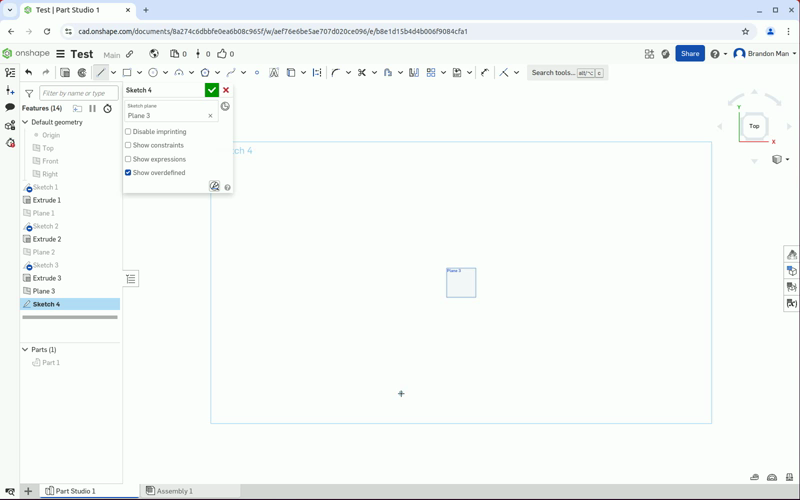
mouse_move(520, 393)
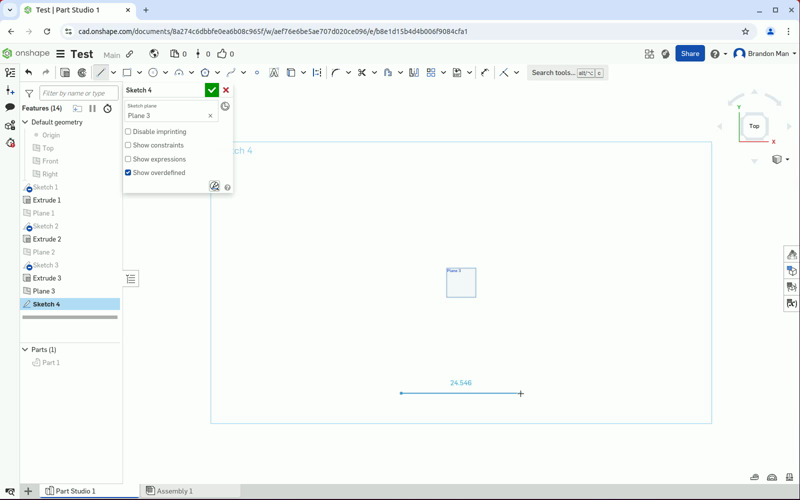
click(520, 393)
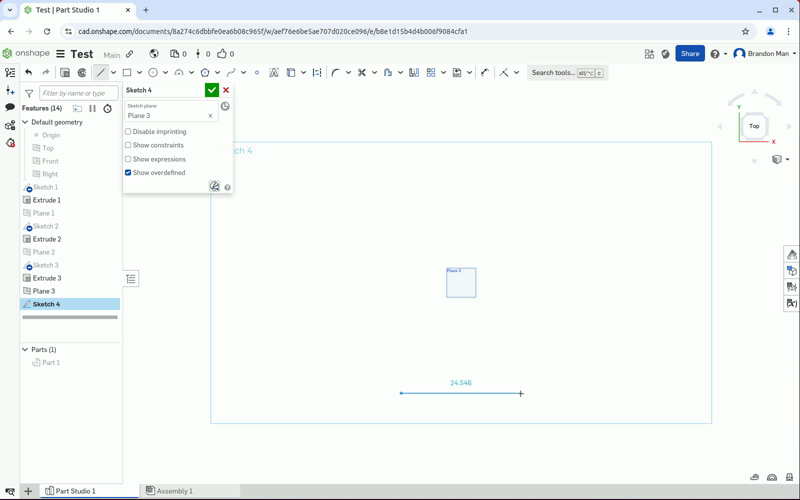
key_up(shift)
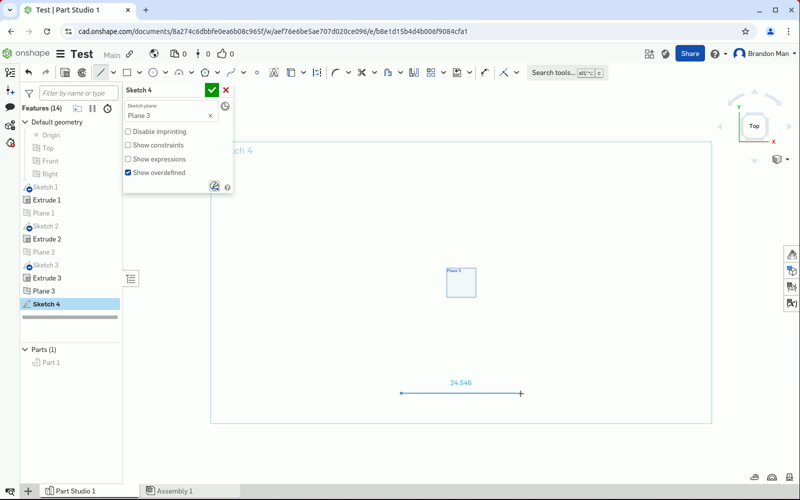
key_down(shift)
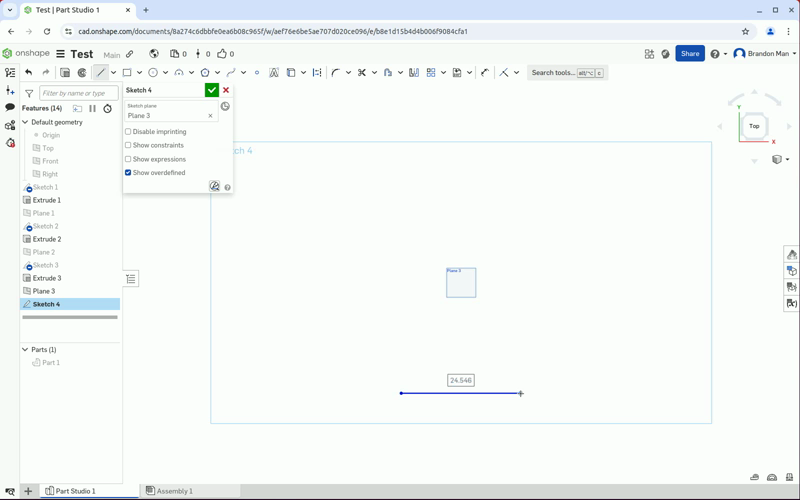
mouse_move(520, 286)
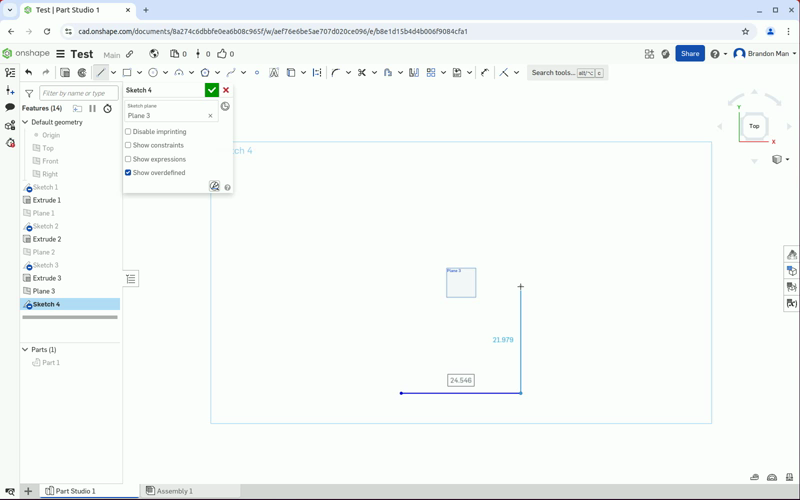
click(520, 286)
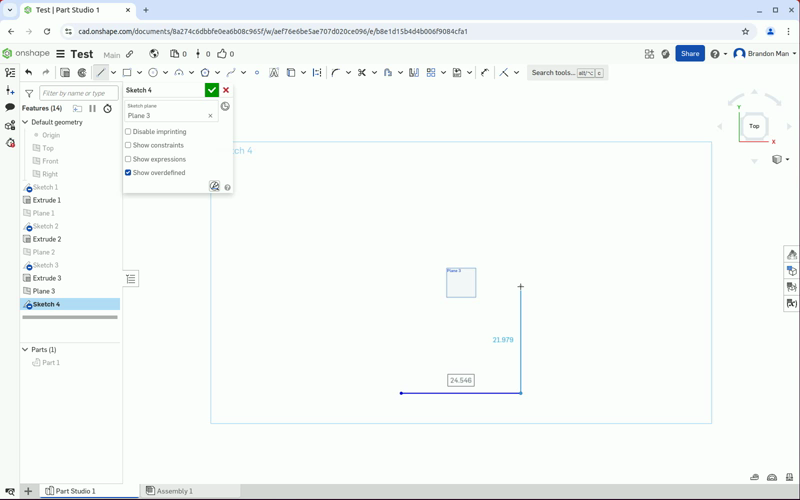
key_up(shift)
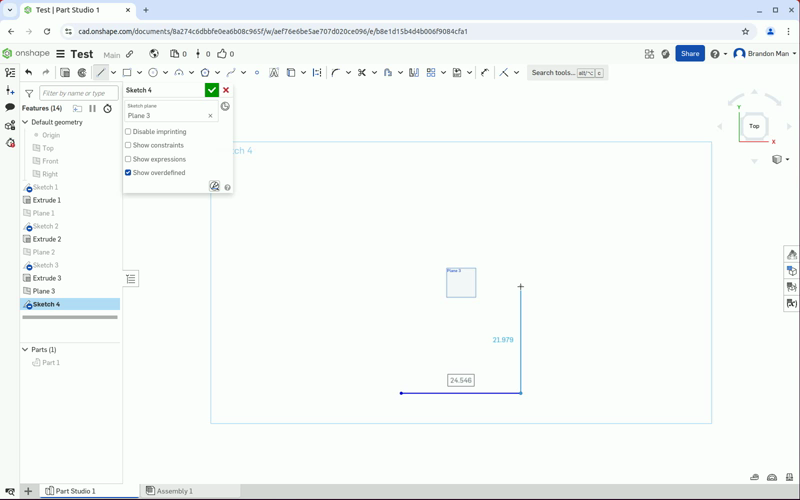
key_down(shift)
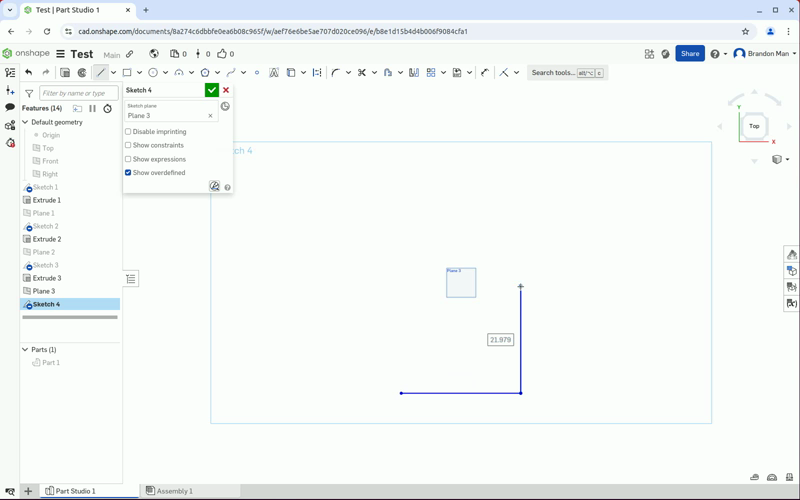
mouse_move(401, 286)
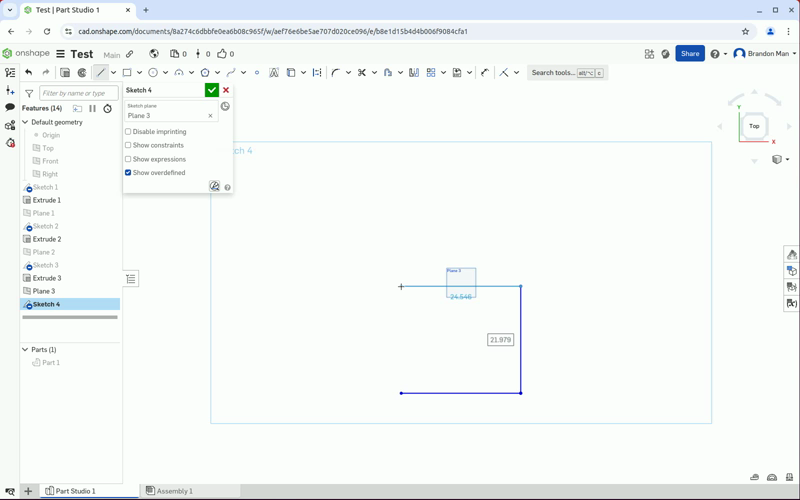
click(401, 286)
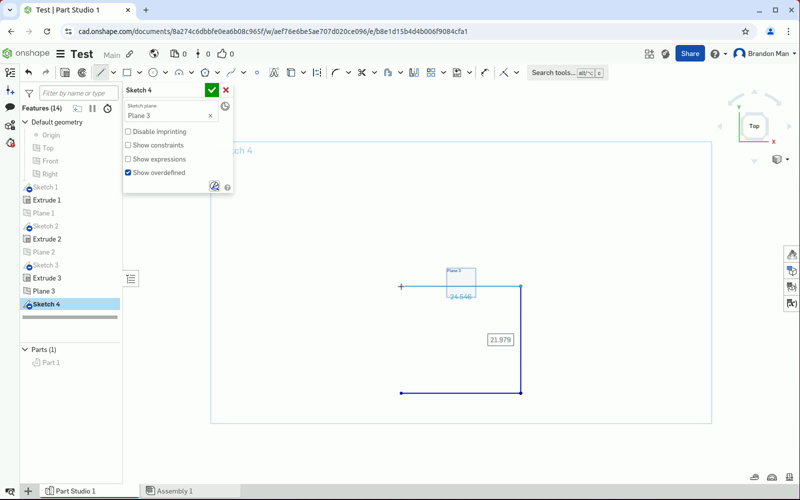
key_up(shift)
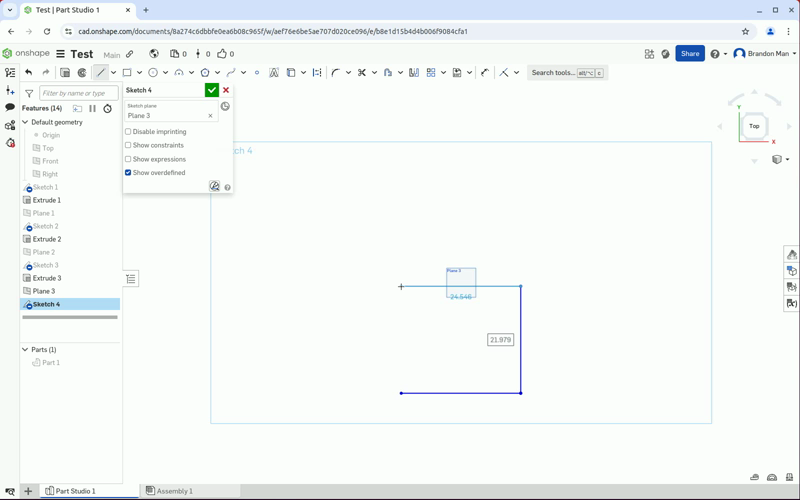
key_down(shift)
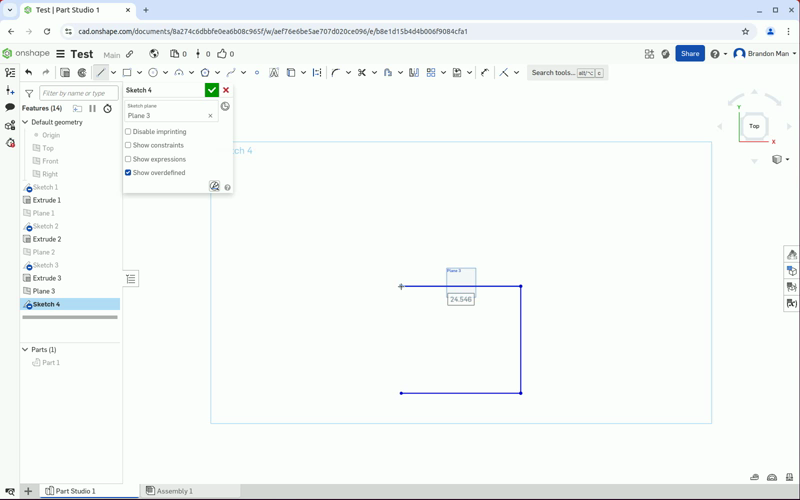
mouse_move(401, 393)
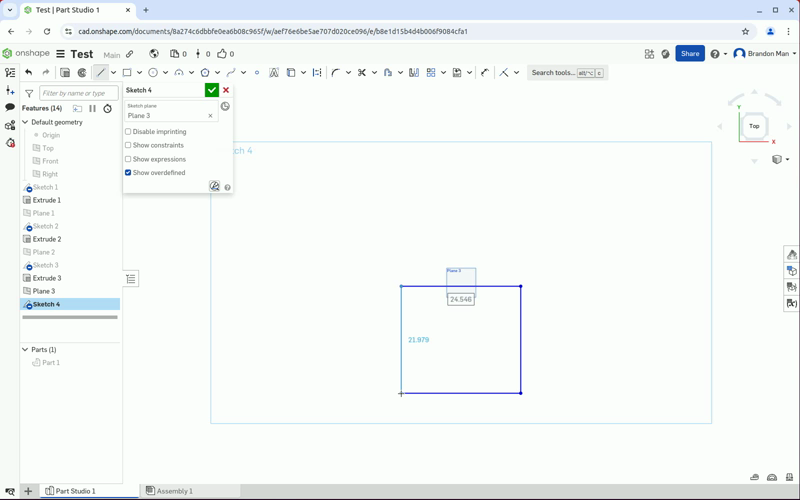
key_up(shift)
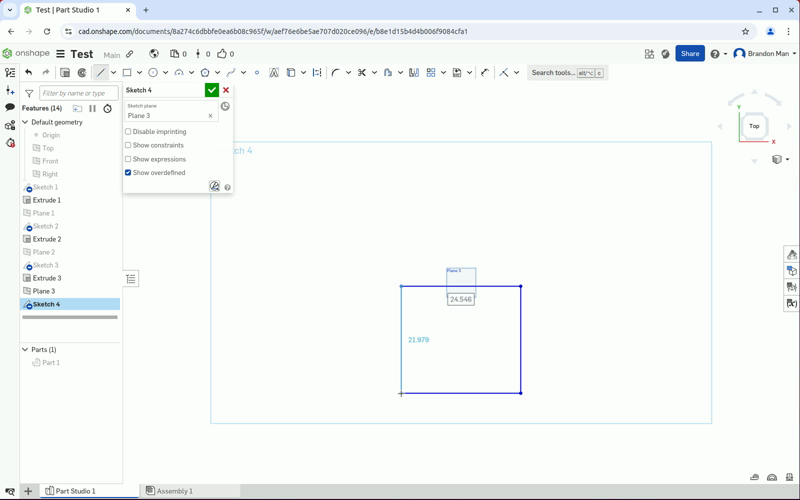
click(401, 393)
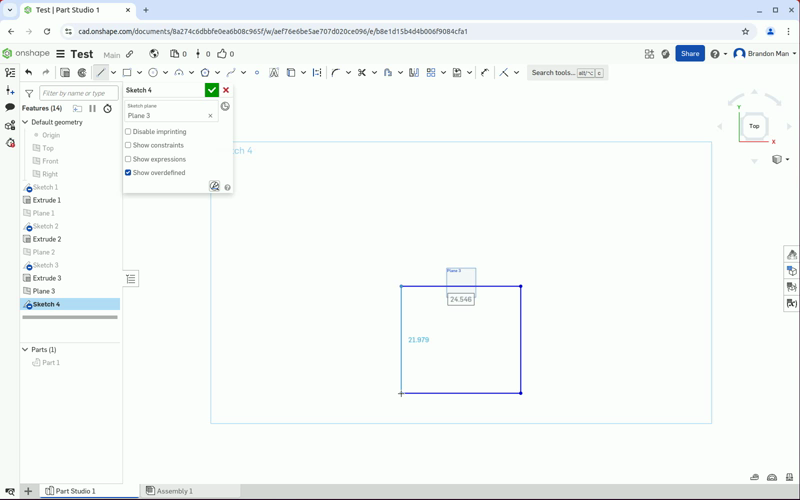
key(esc)
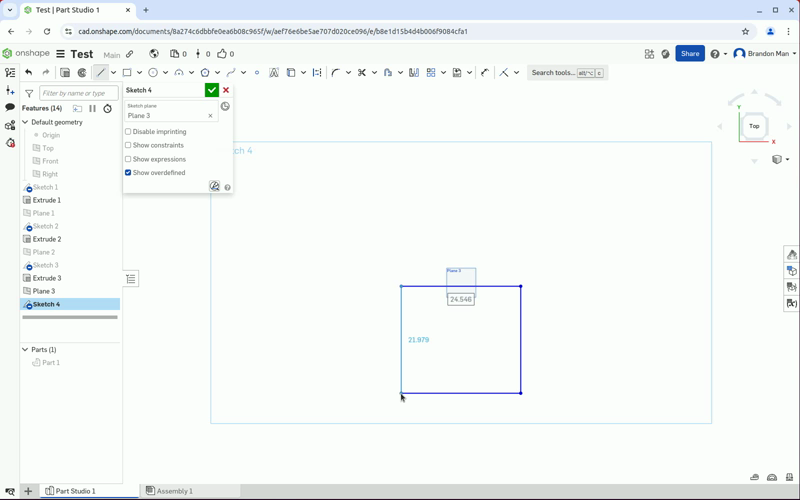
mouse_move(454, 299)
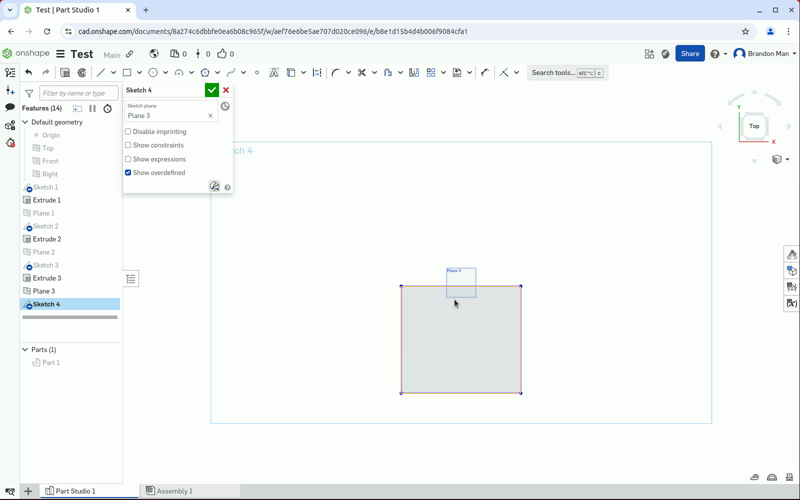
click(454, 299)
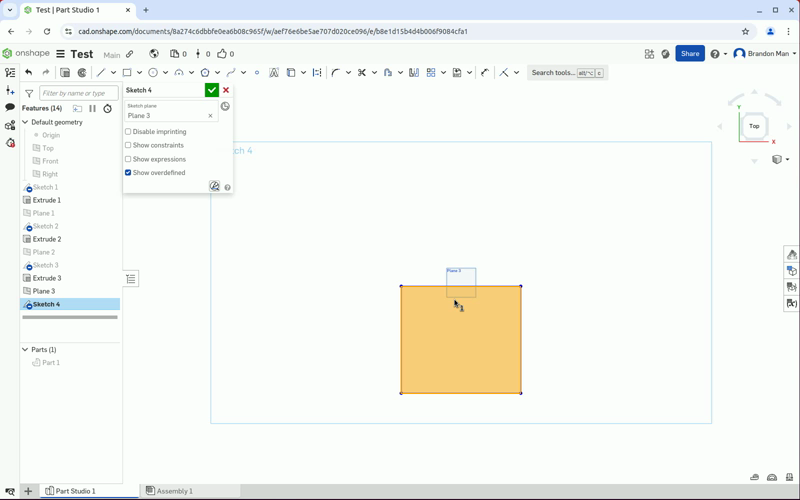
mouse_move(73, 352)
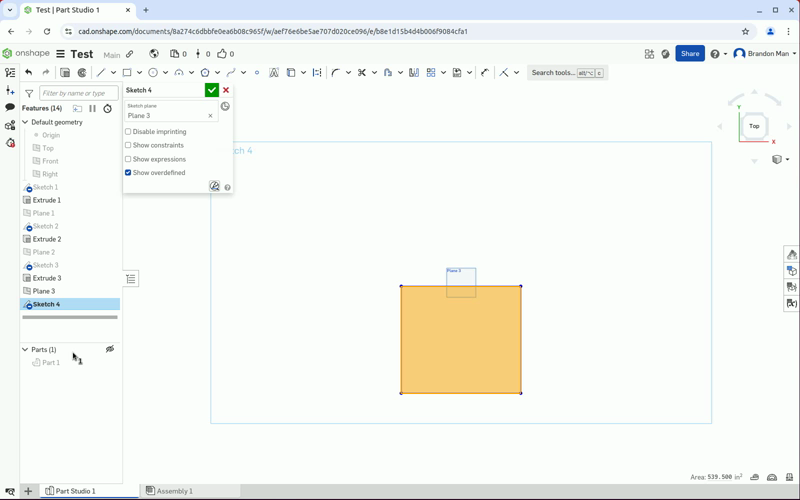
key(shift+y)
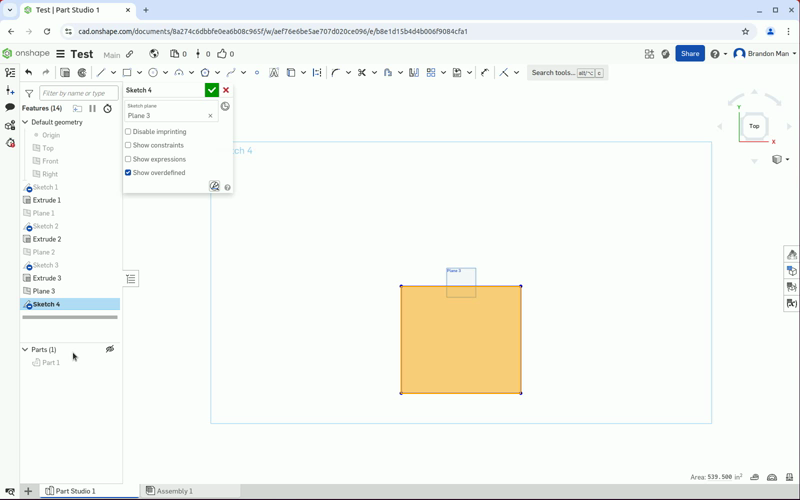
key(shift+e)
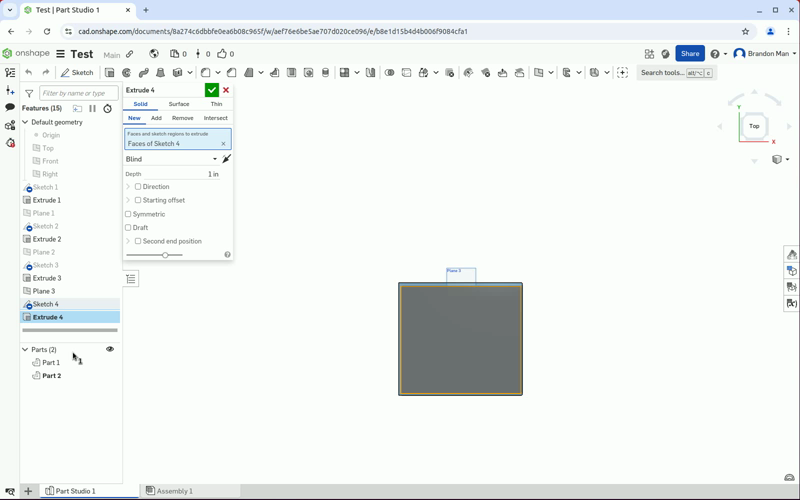
mouse_move(143, 106)
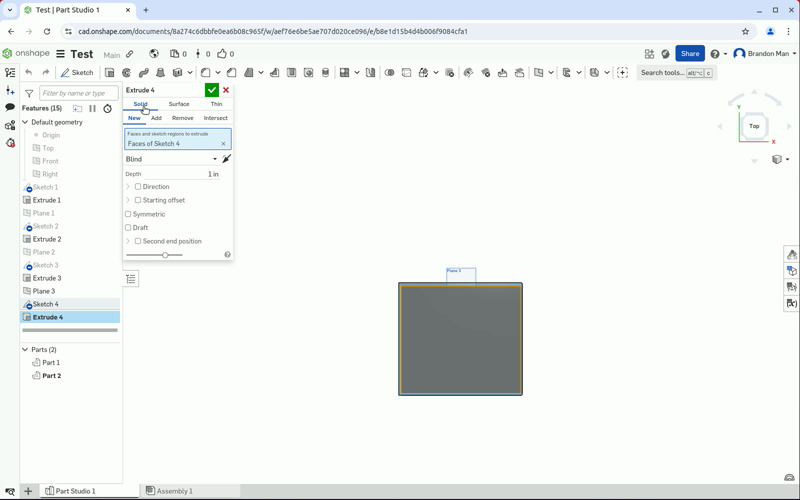
click(143, 106)
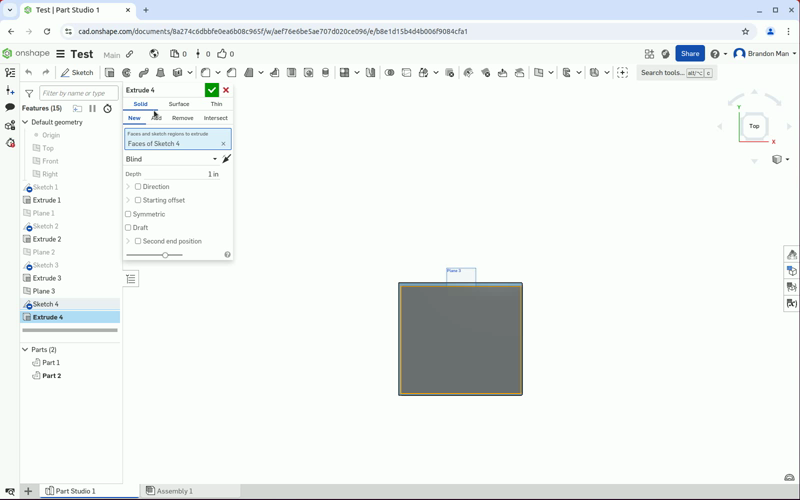
mouse_move(186, 120)
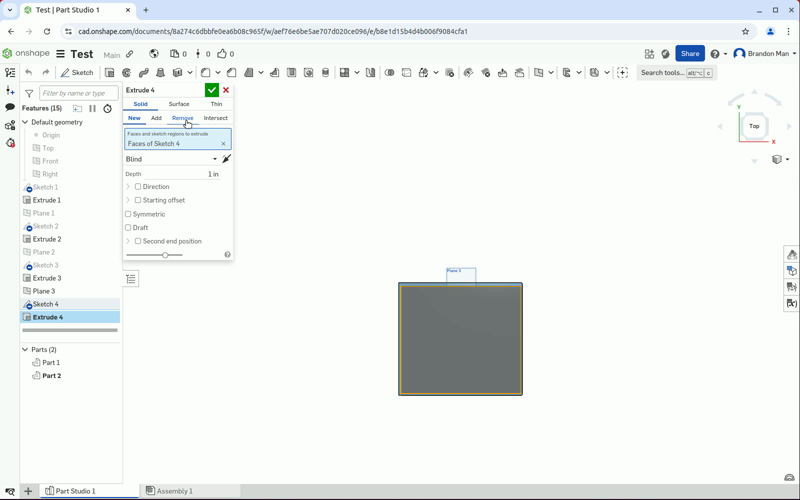
click(186, 120)
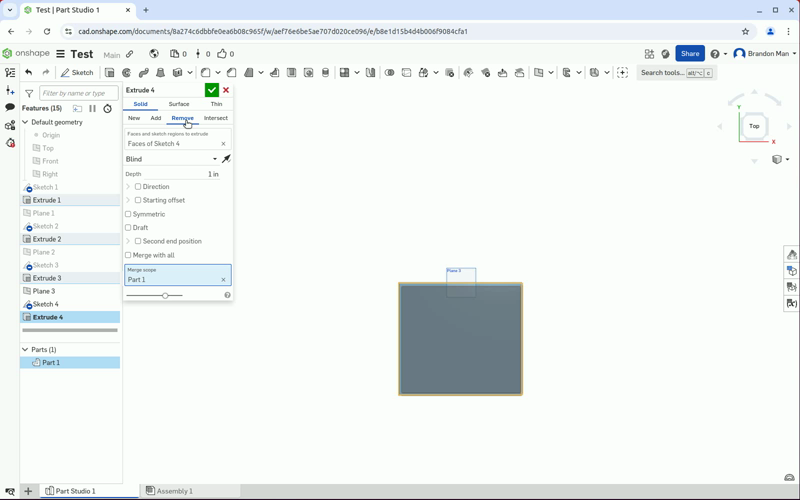
key(tab, 4)
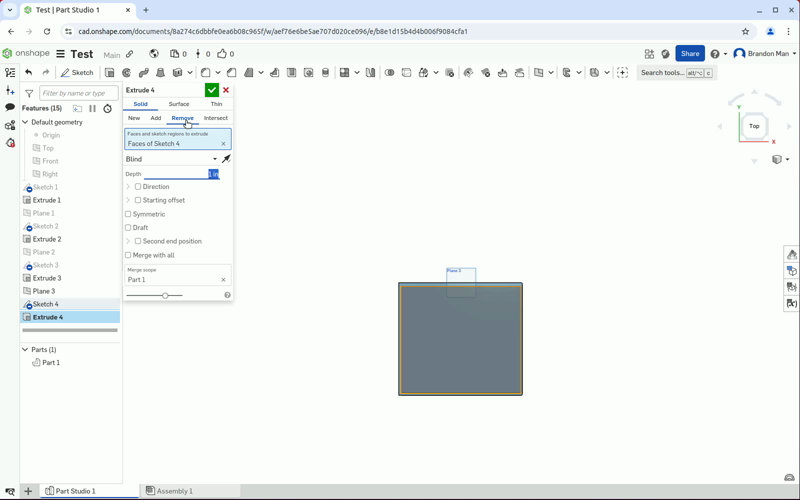
text(0.481)
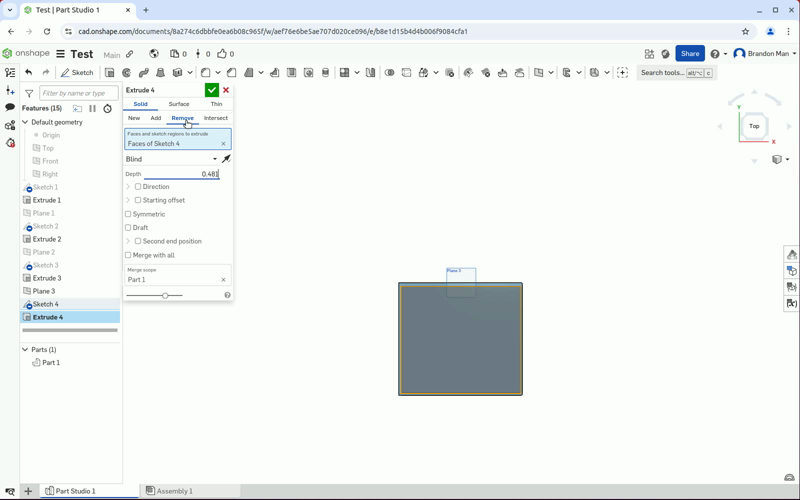
key(tab, 6)
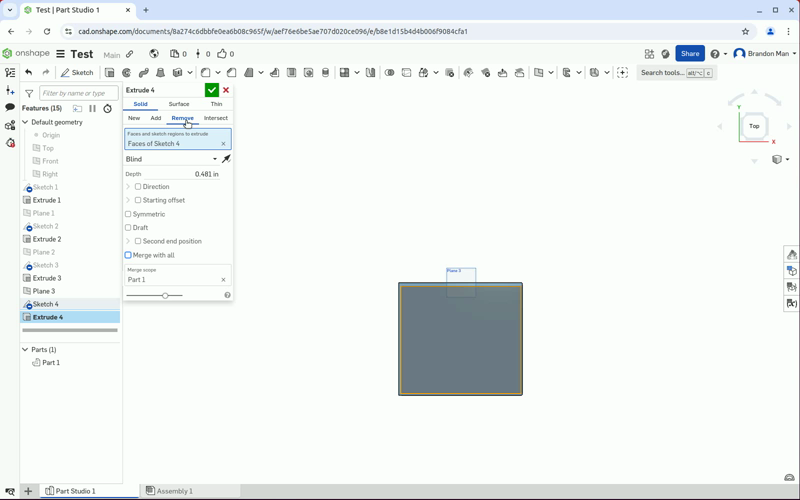
key(space)
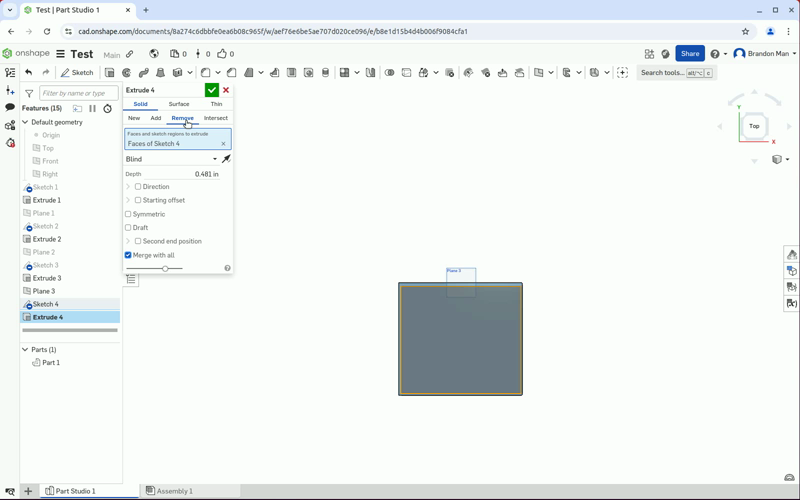
key(enter)
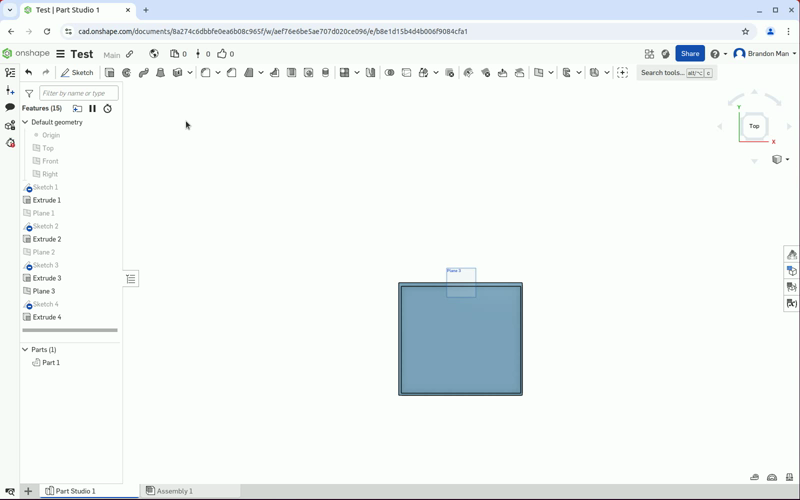
key(shift+h)
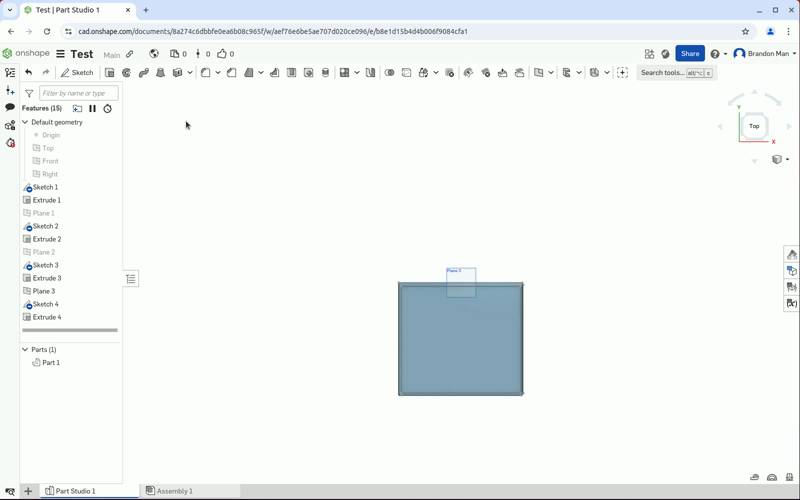
key(shift+h)
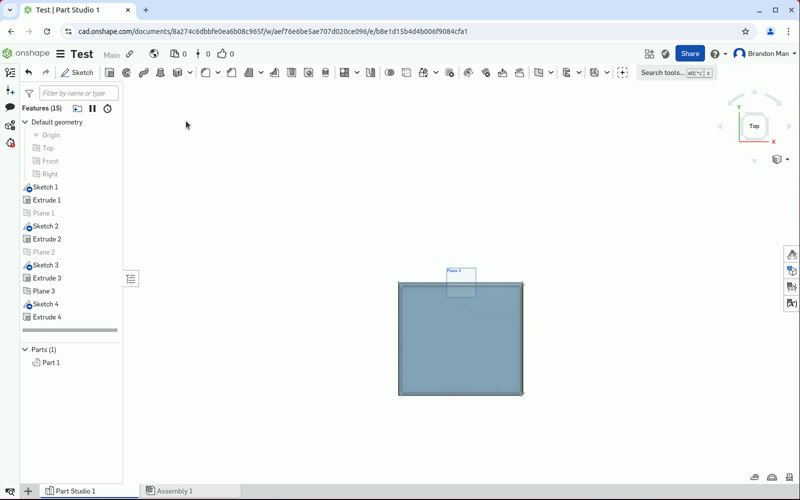
key(shift+7)
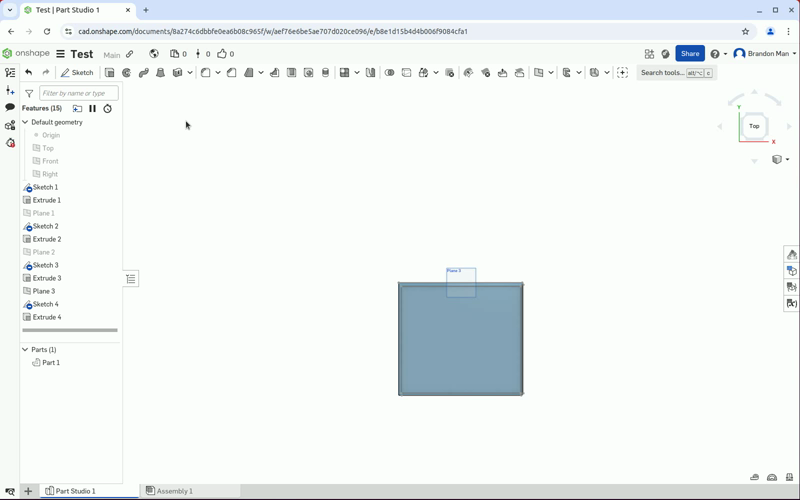
key(up, 3)
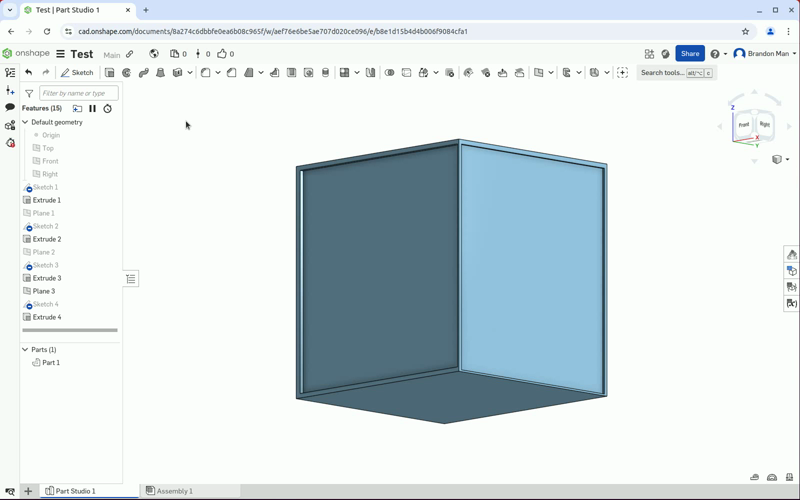
key(left, 3)
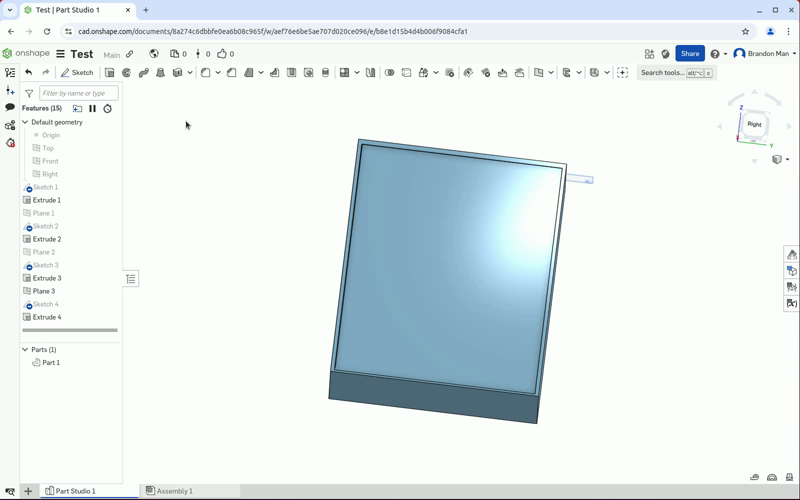
key(right, 3)
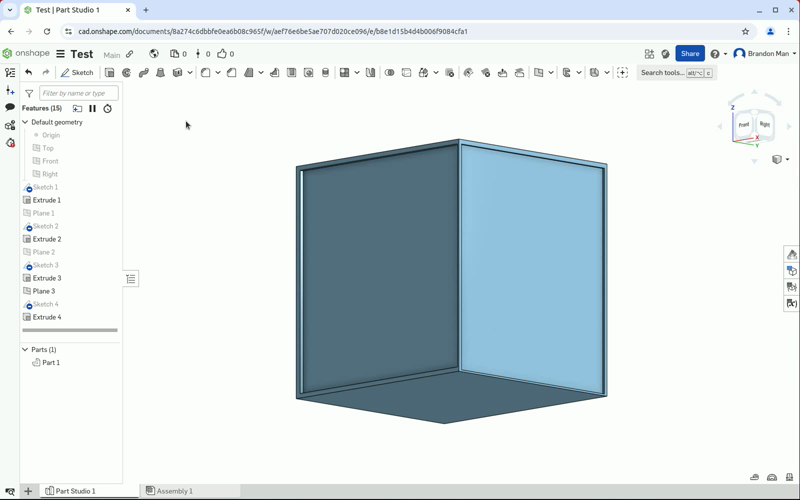
key(down, 3)
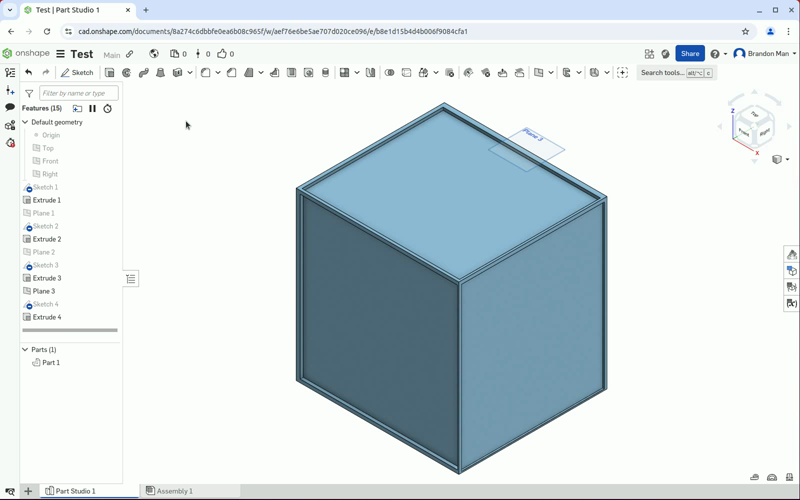
mouse_move(73, 189)
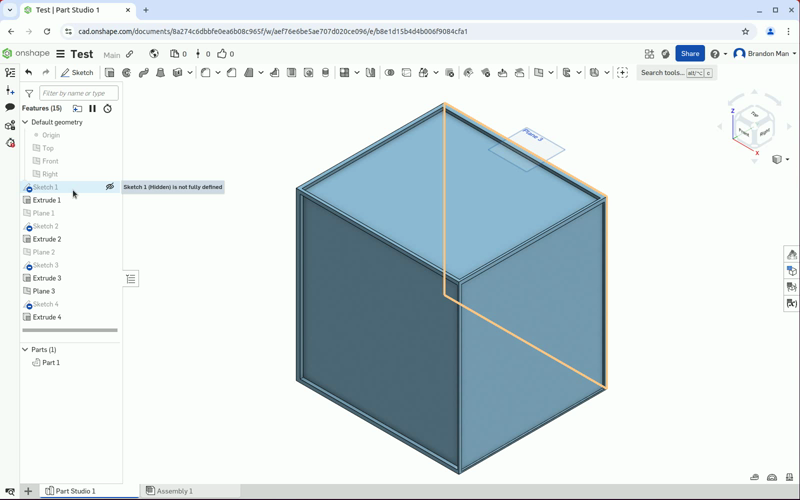
click(73, 189)